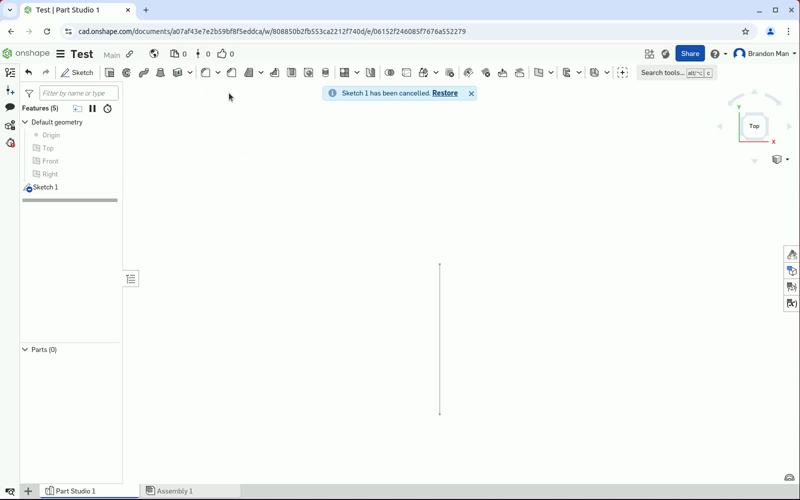
key(shift+h)
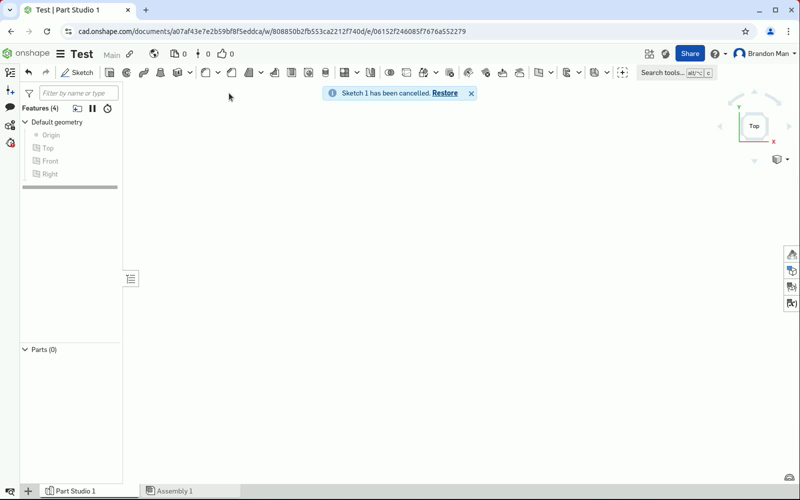
key(shift+s)
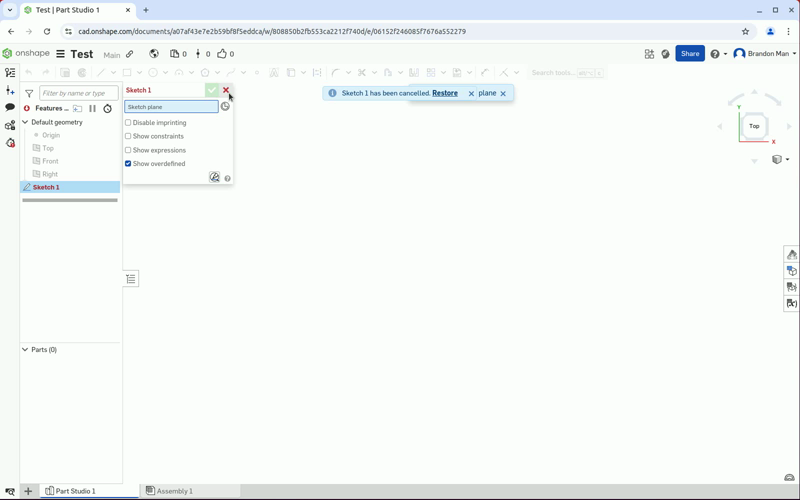
mouse_move(73, 150)
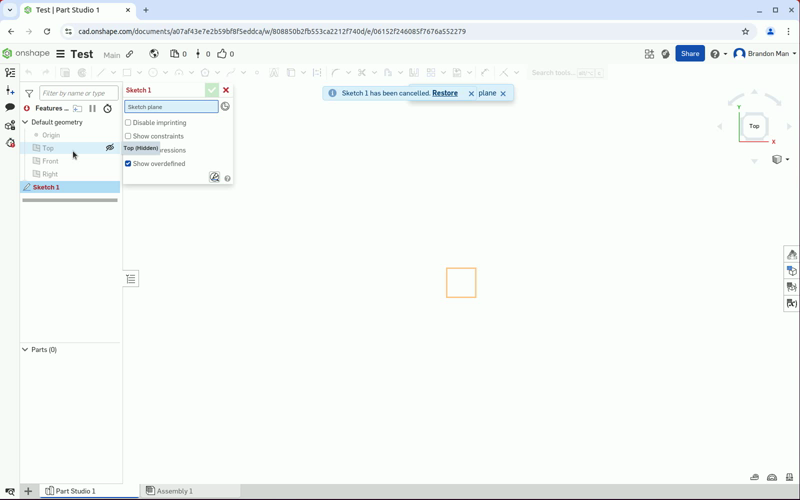
click(73, 150)
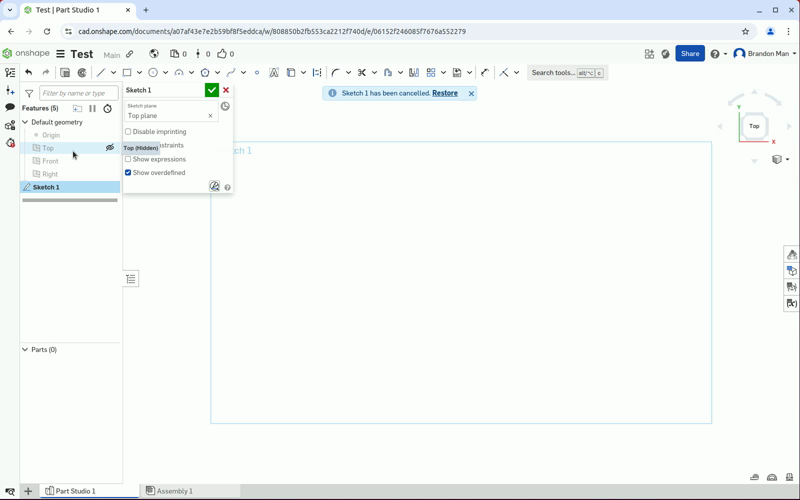
mouse_move(73, 352)
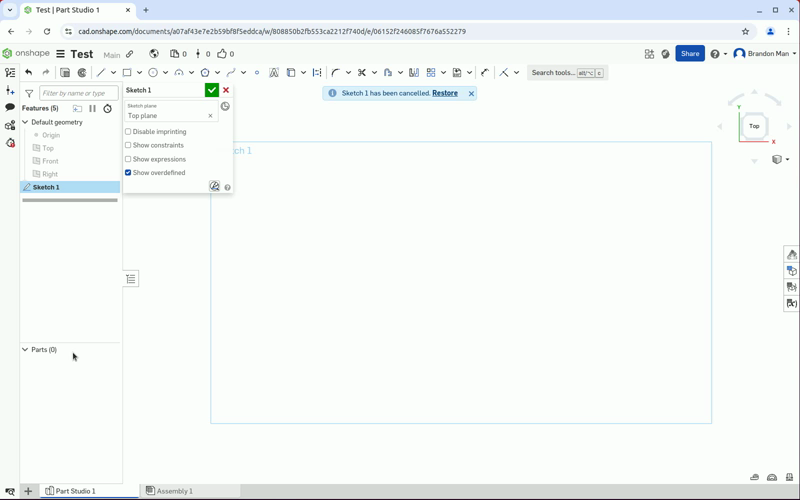
key(y)
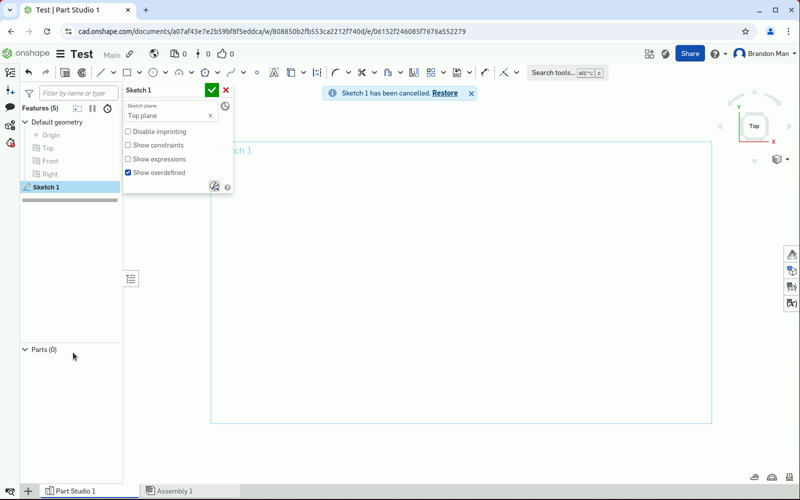
key(l)
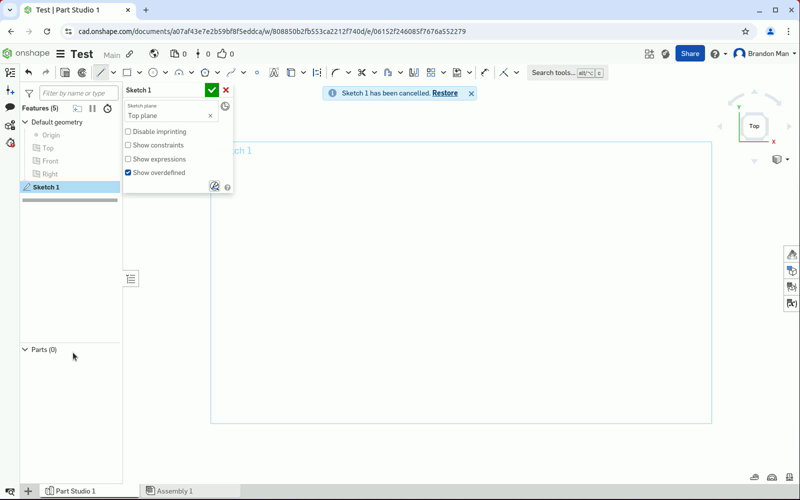
key_down(shift)
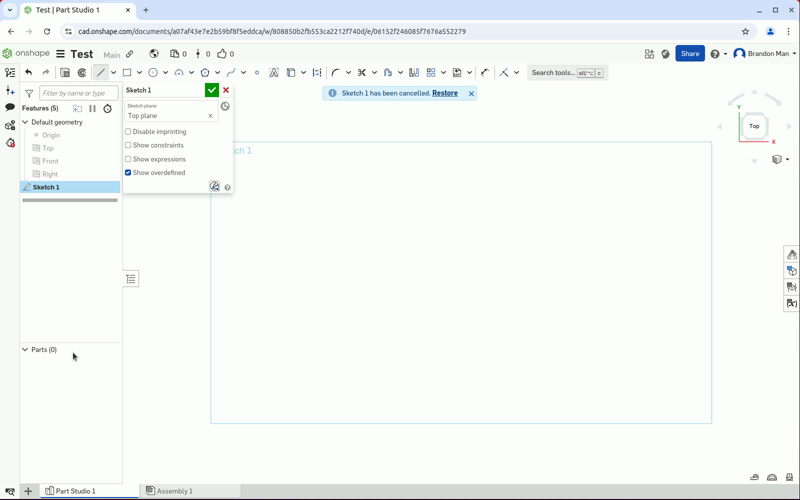
mouse_move(460, 290)
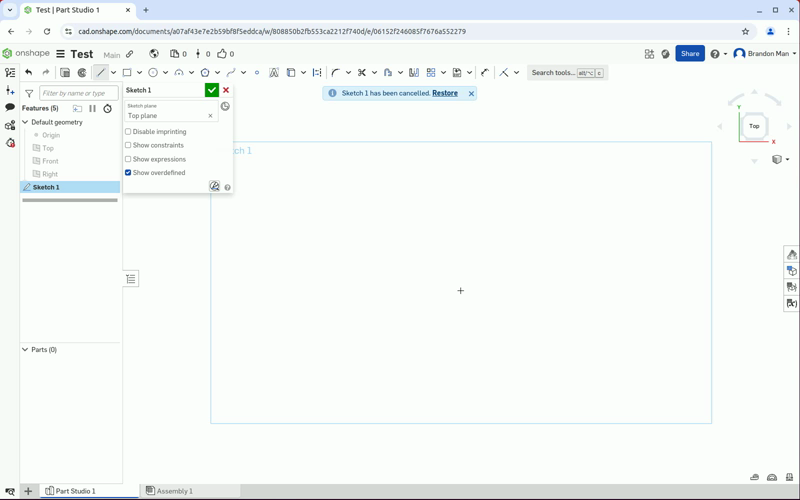
click(460, 290)
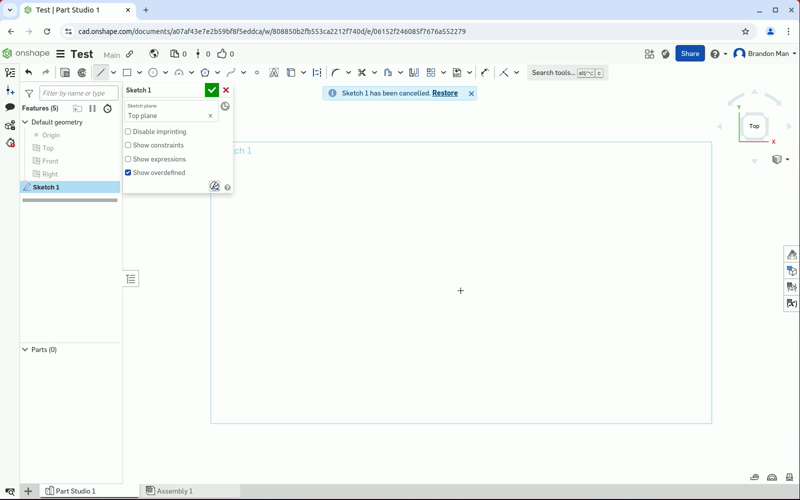
key_up(shift)
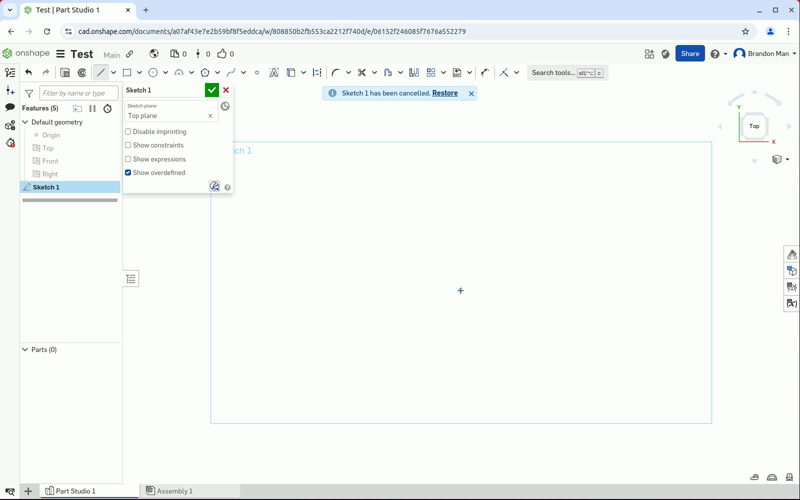
key_down(shift)
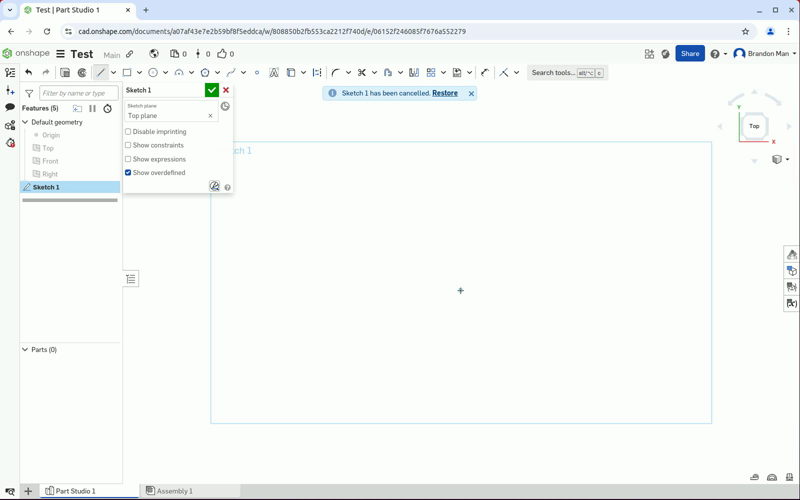
mouse_move(490, 290)
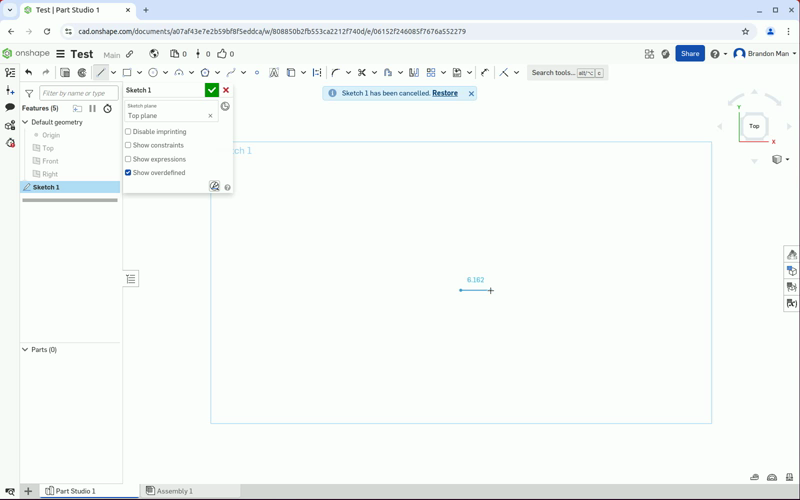
mouse_move(468, 290)
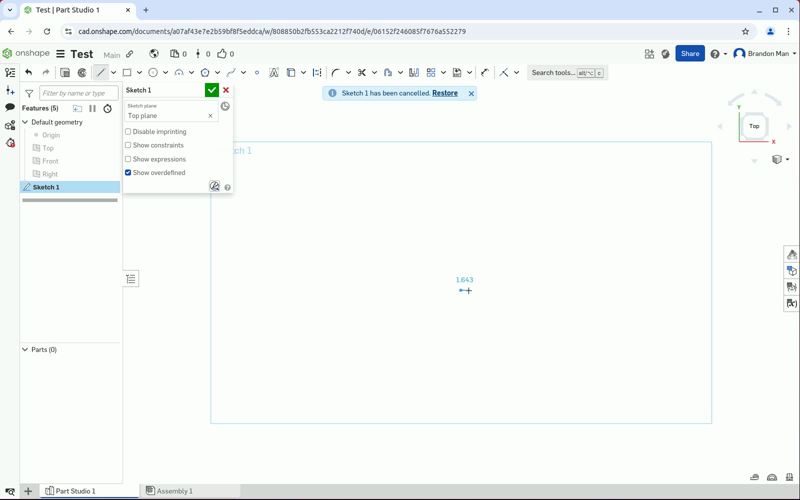
click(468, 290)
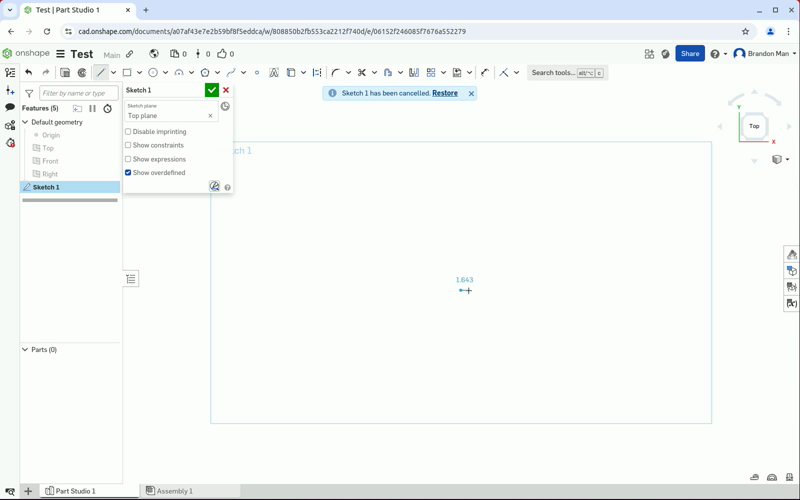
key_up(shift)
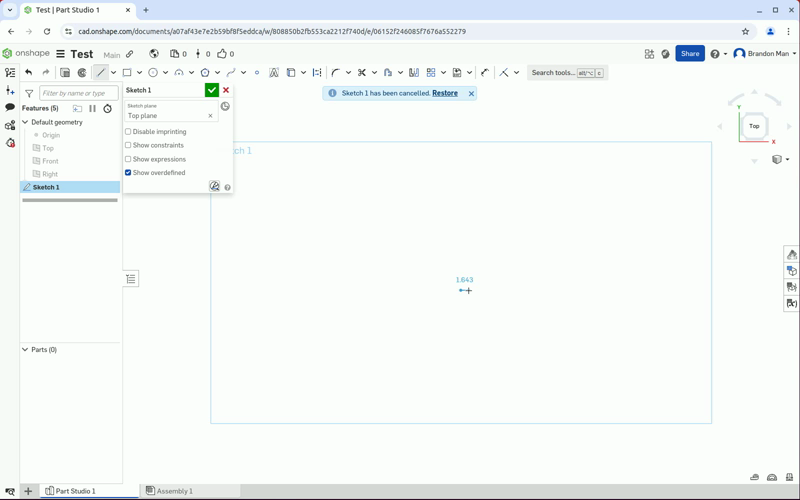
key_down(shift)
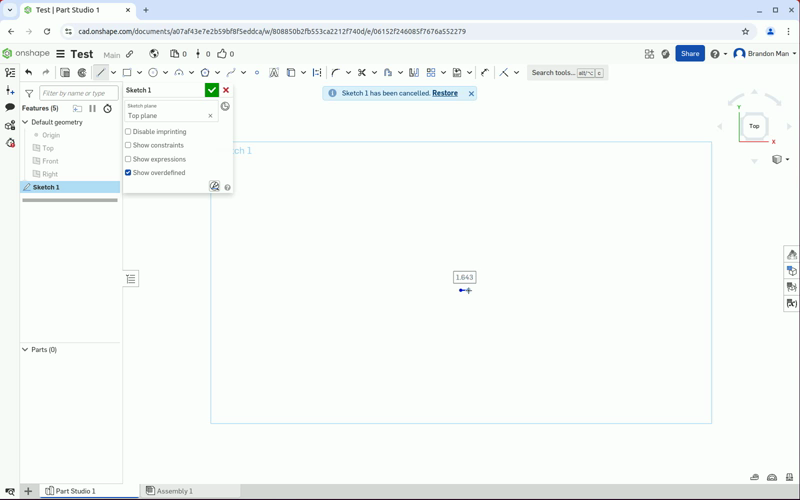
mouse_move(498, 290)
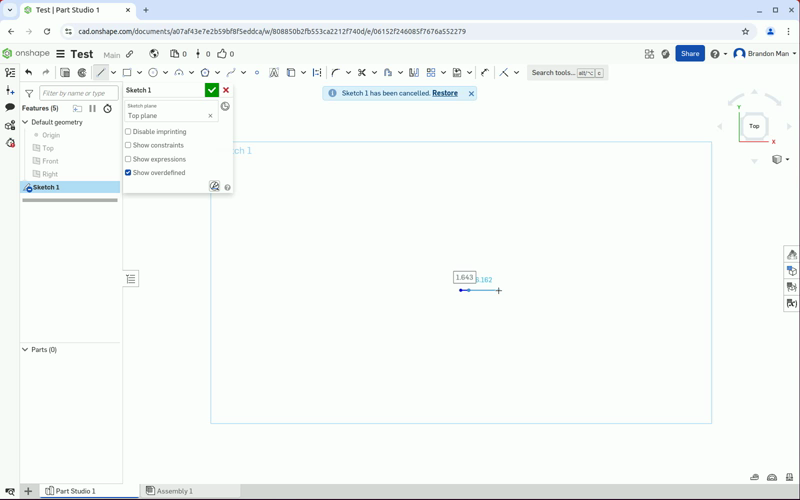
mouse_move(468, 281)
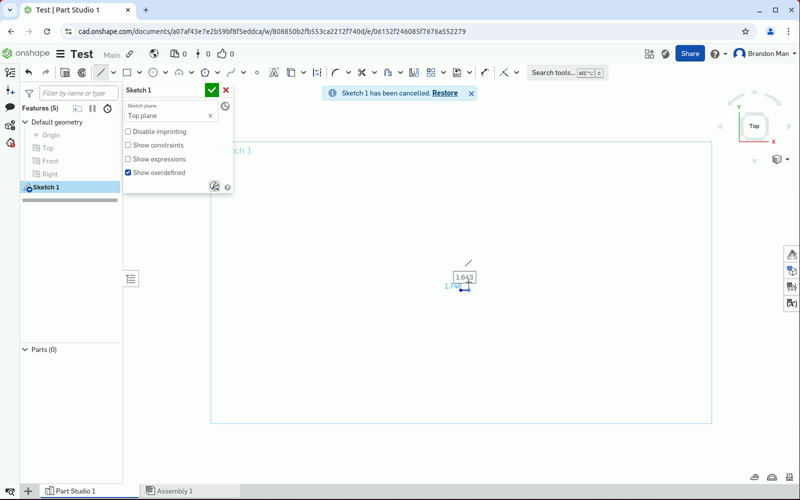
click(468, 281)
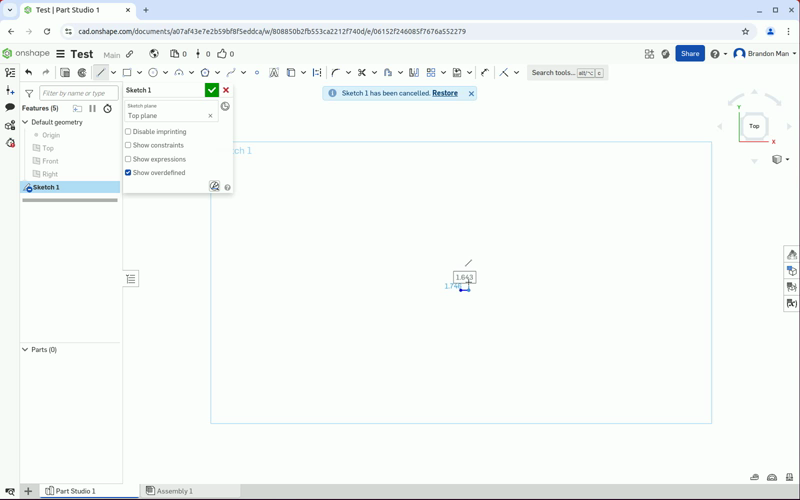
key_up(shift)
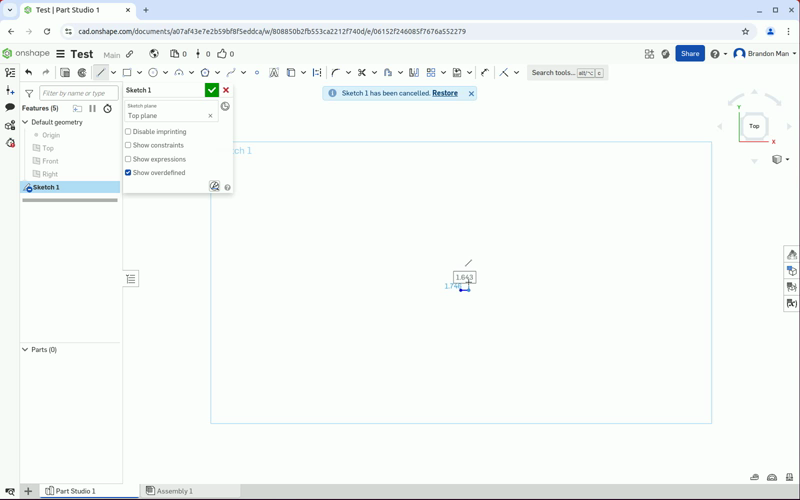
key_down(shift)
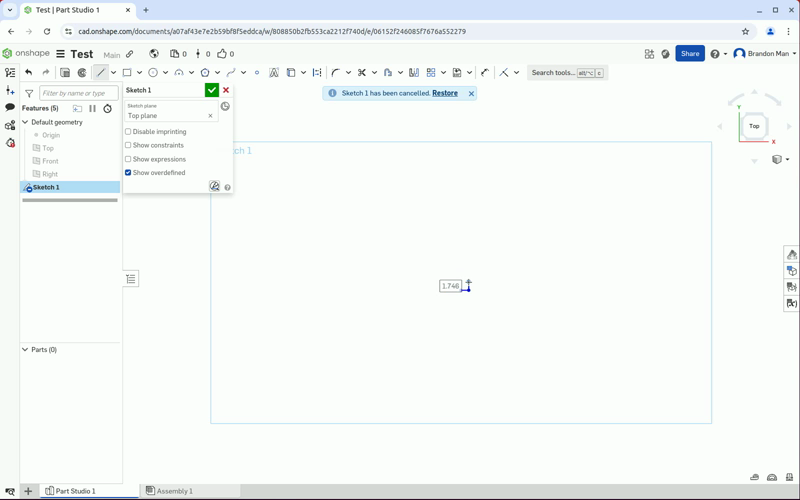
mouse_move(498, 281)
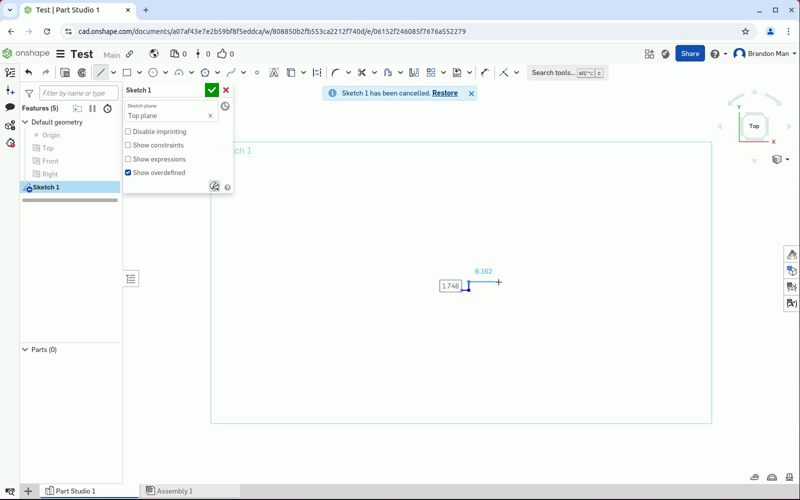
mouse_move(460, 281)
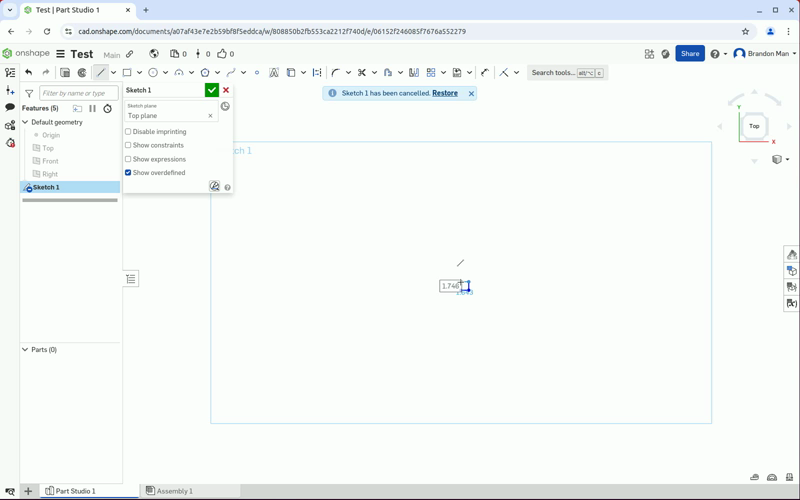
click(460, 281)
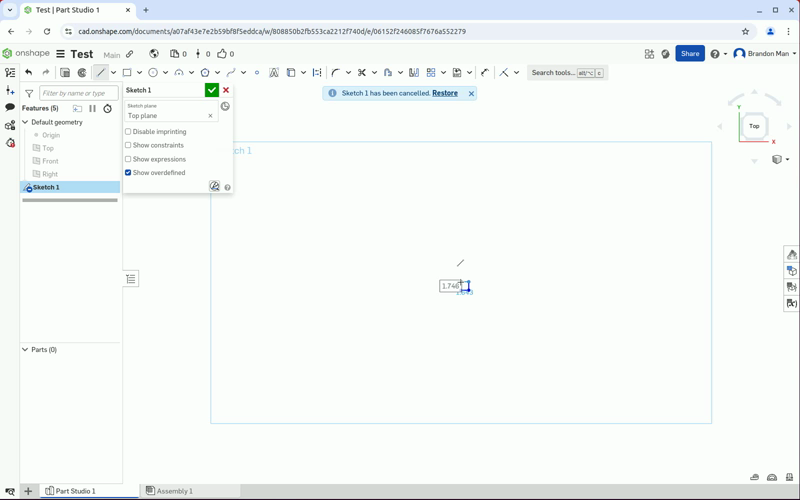
key_up(shift)
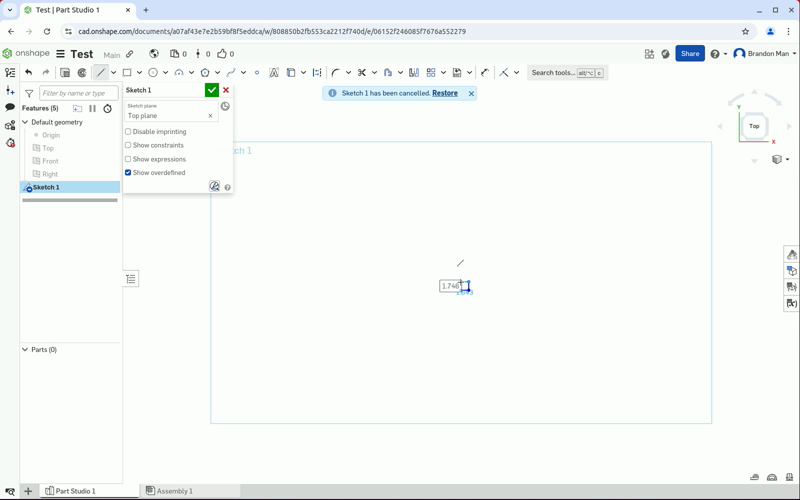
mouse_move(490, 281)
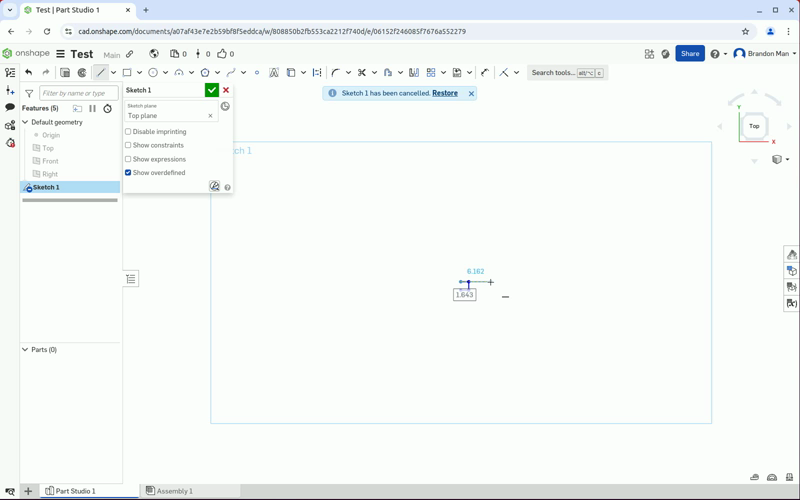
key_down(shift)
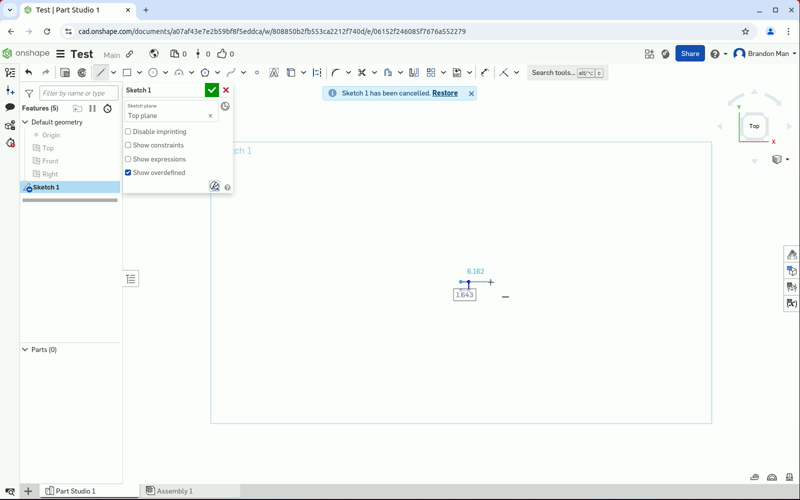
mouse_move(460, 290)
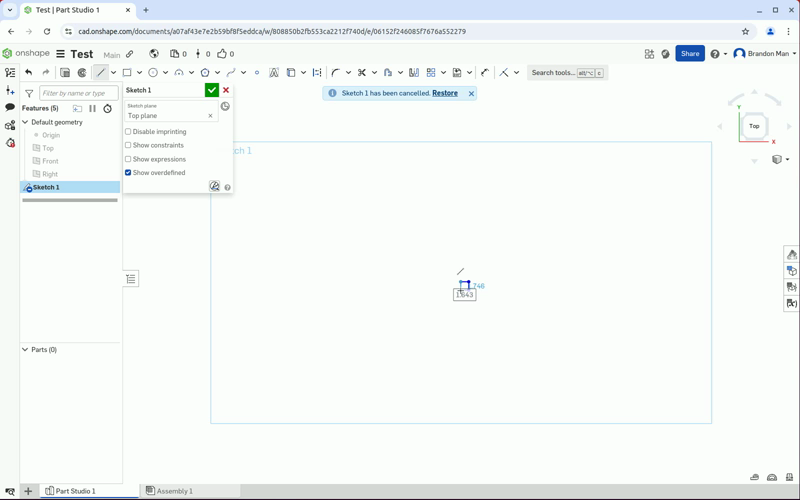
key_up(shift)
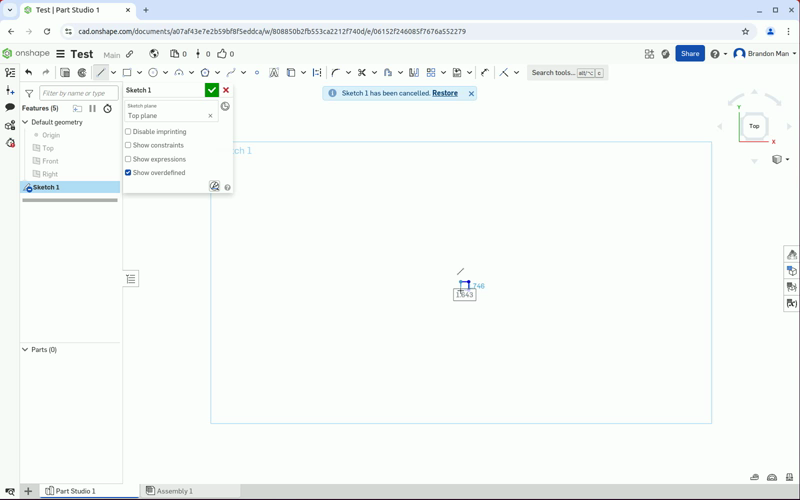
click(460, 290)
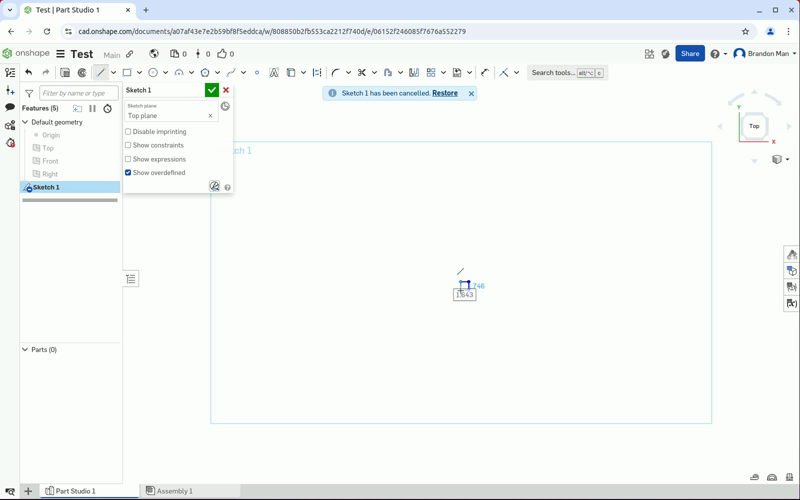
key(esc)
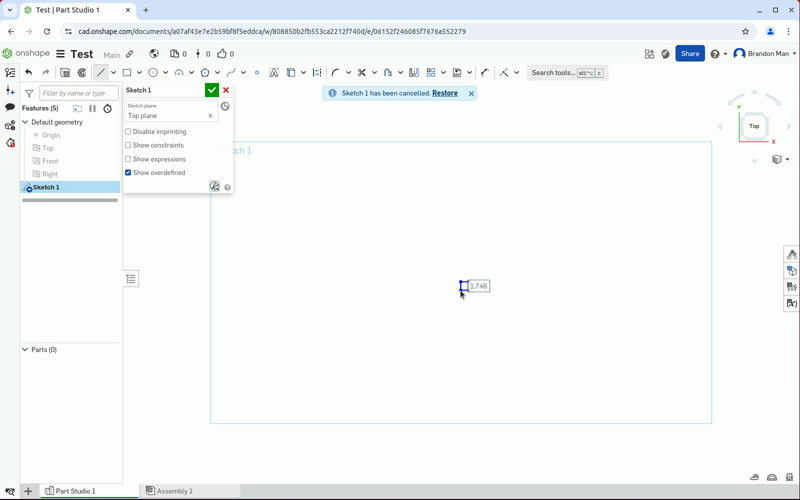
mouse_move(463, 282)
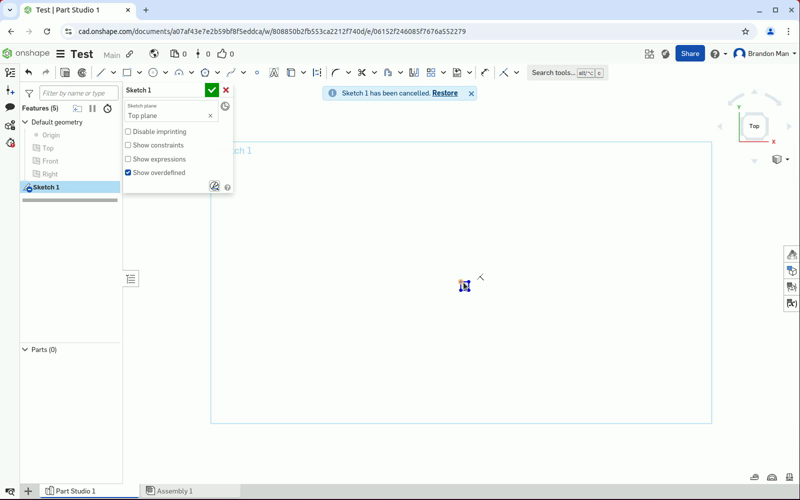
scroll(6)
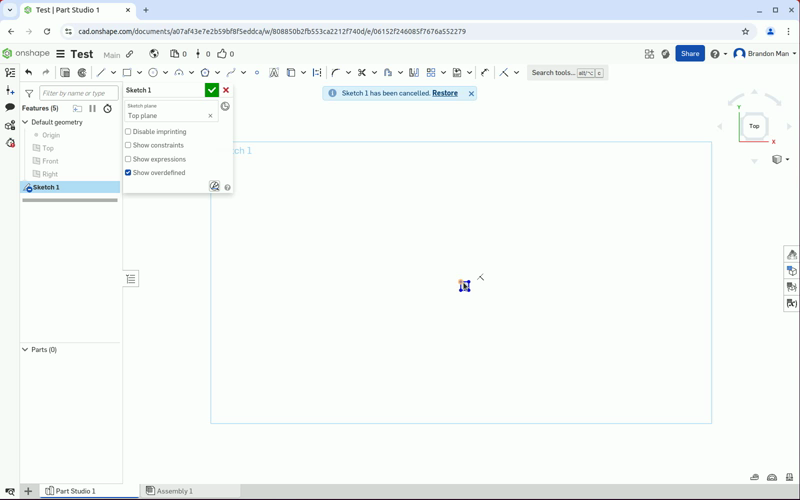
scroll(6)
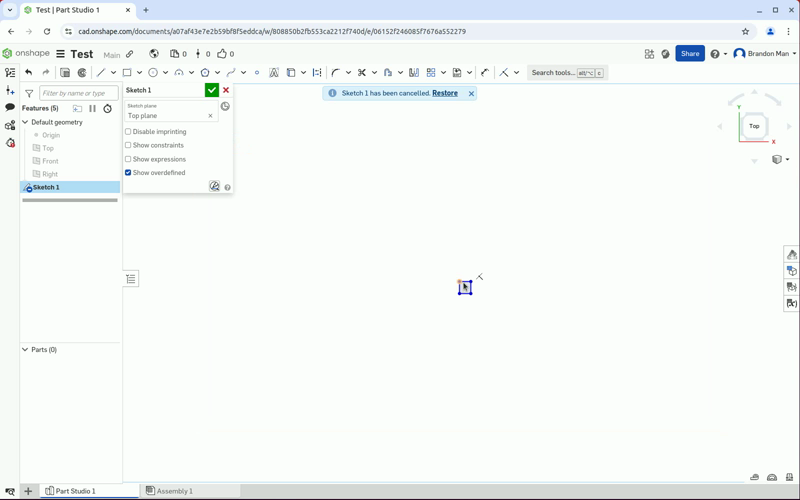
scroll(6)
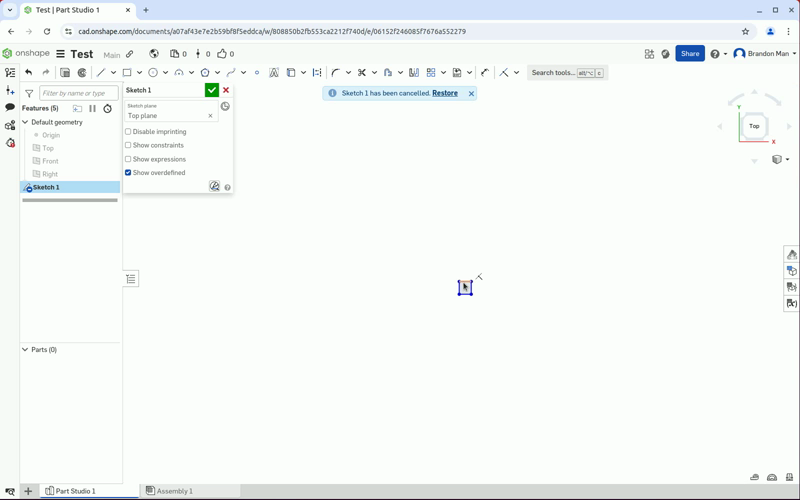
scroll(6)
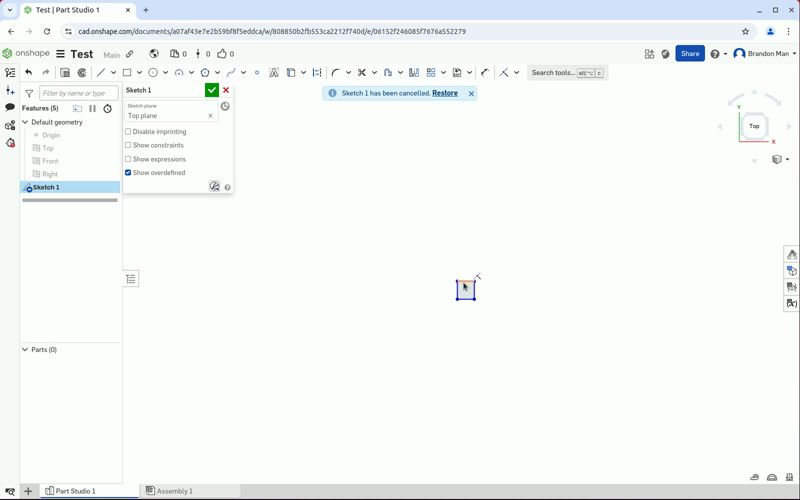
scroll(6)
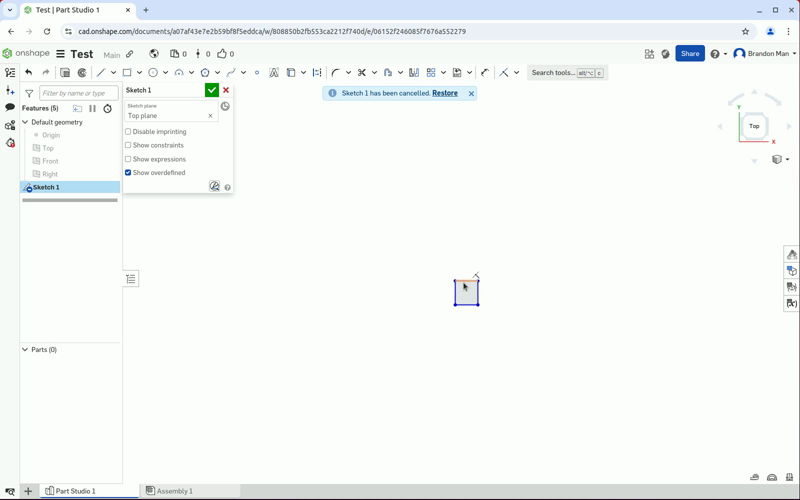
scroll(6)
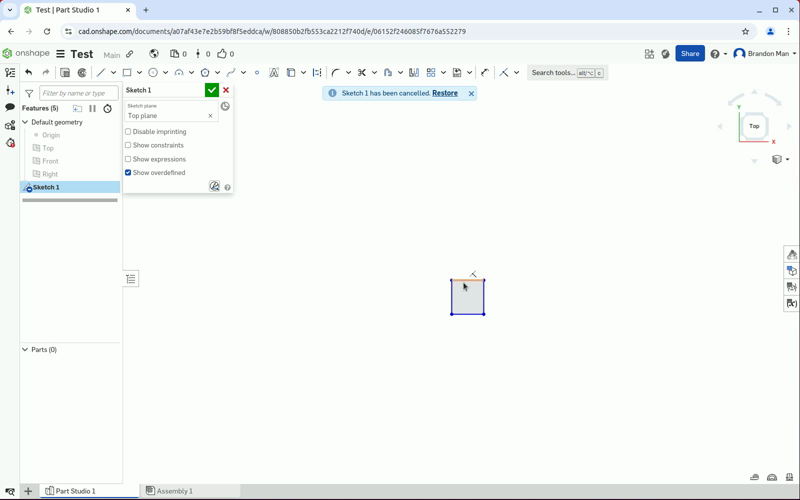
scroll(6)
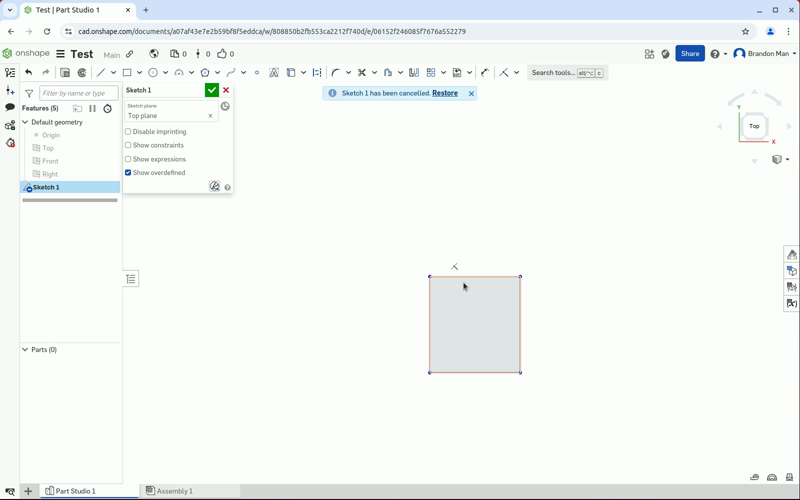
click(463, 282)
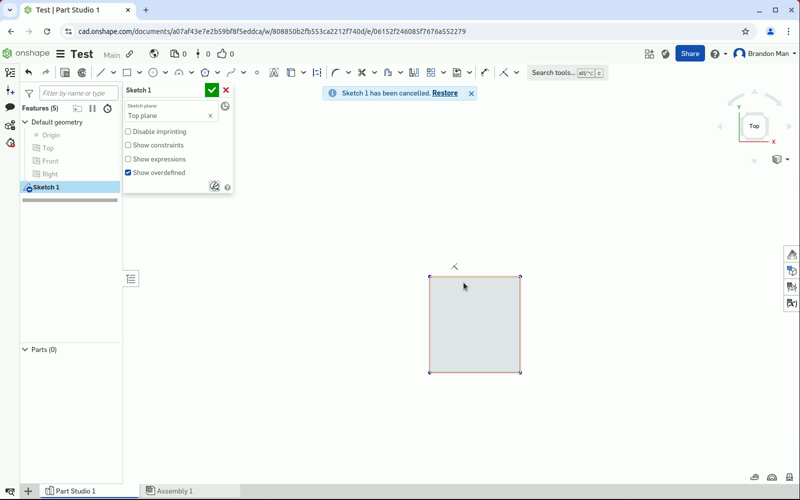
scroll(-6)
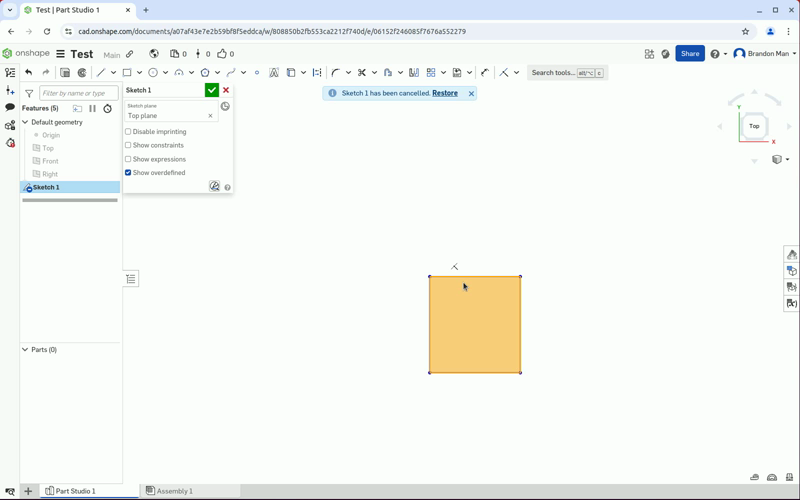
scroll(-6)
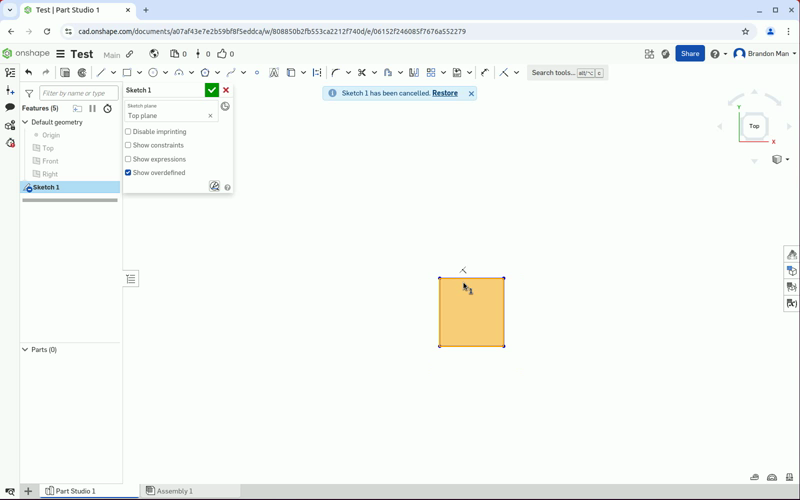
scroll(-6)
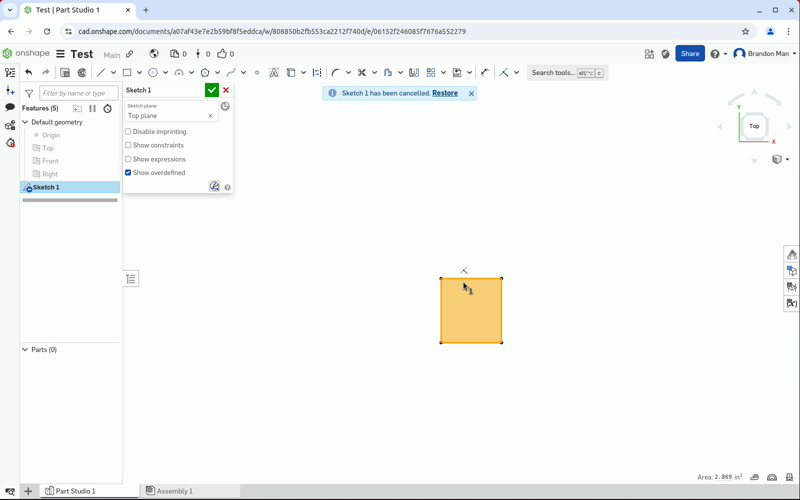
scroll(-6)
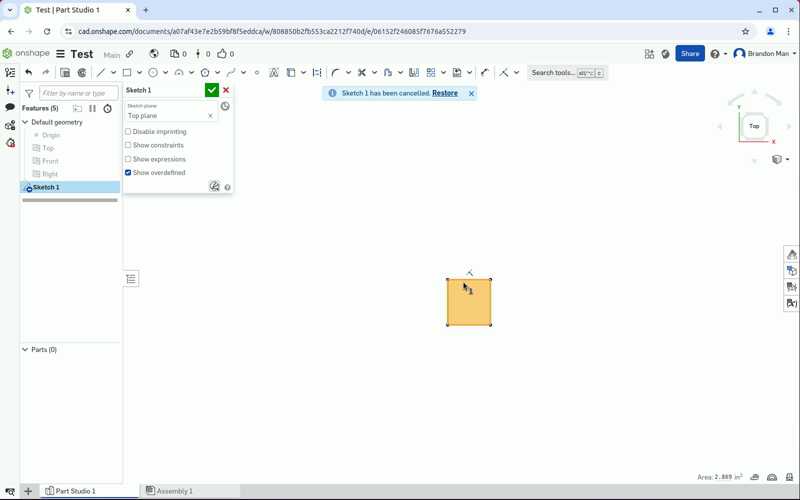
scroll(-6)
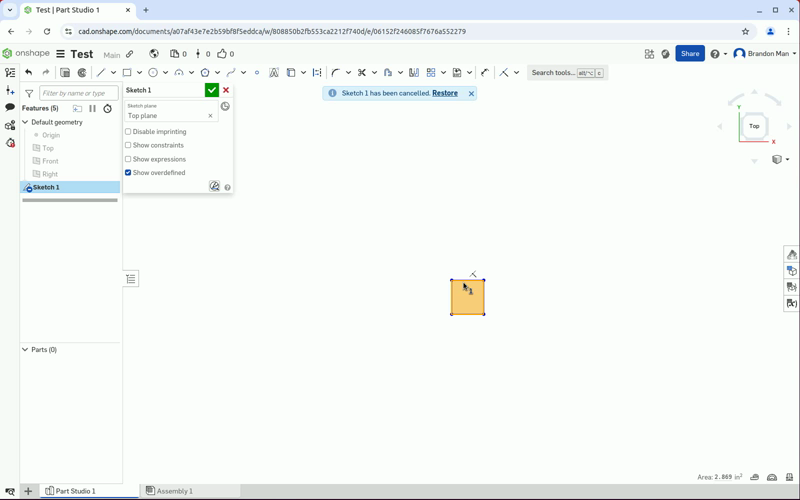
scroll(-6)
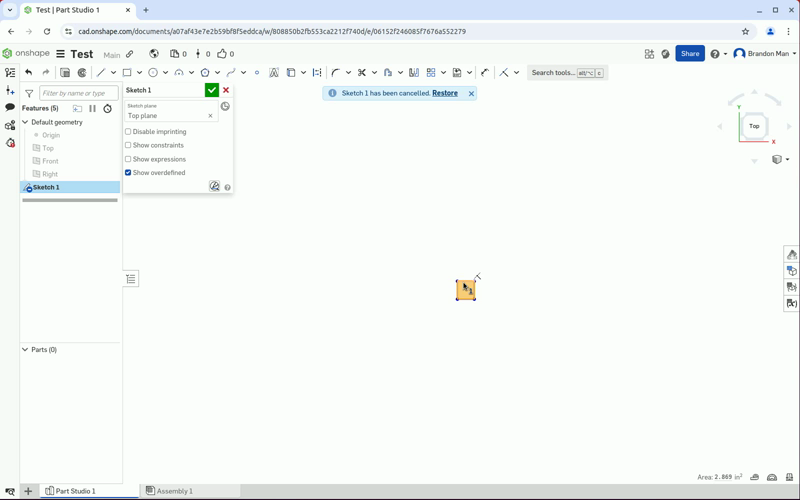
scroll(-6)
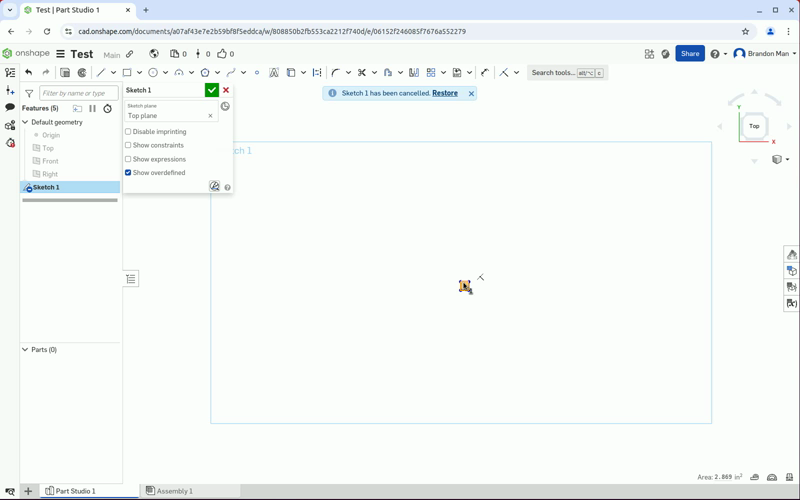
mouse_move(73, 352)
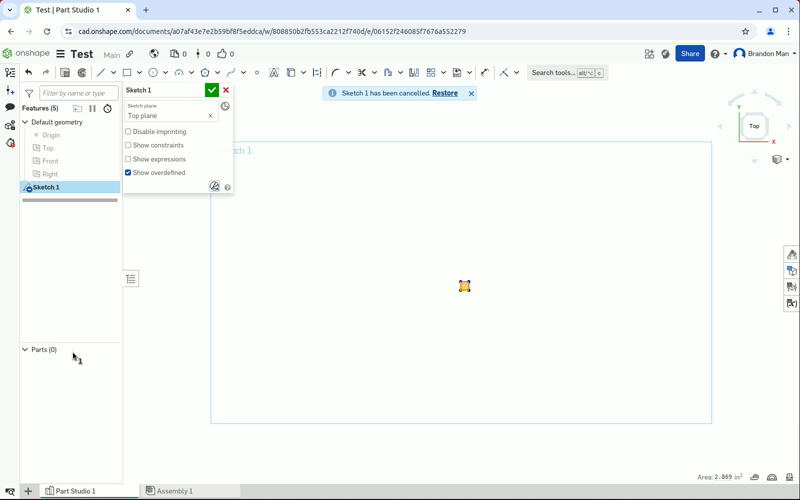
key(shift+y)
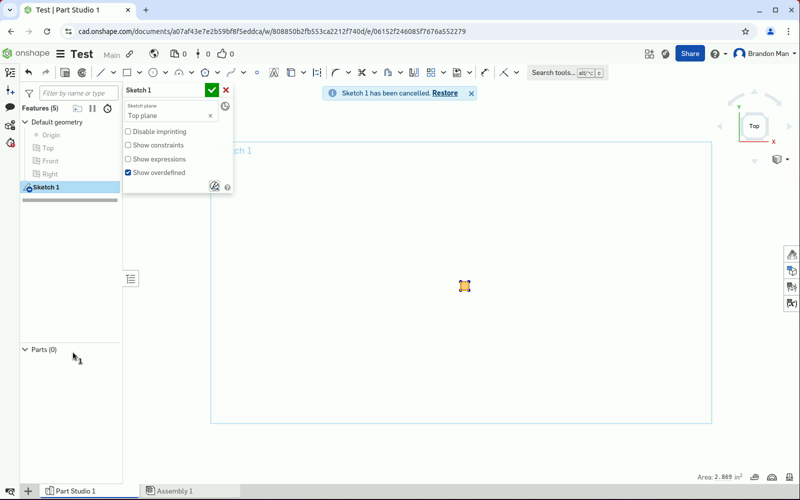
key(shift+e)
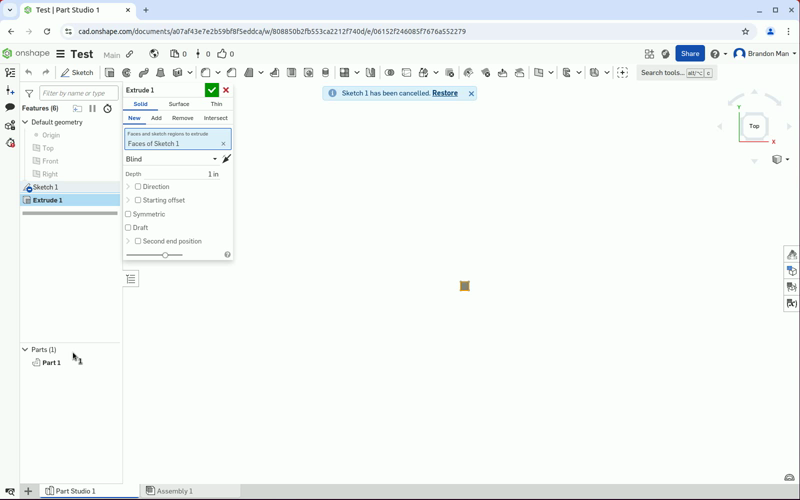
mouse_move(143, 106)
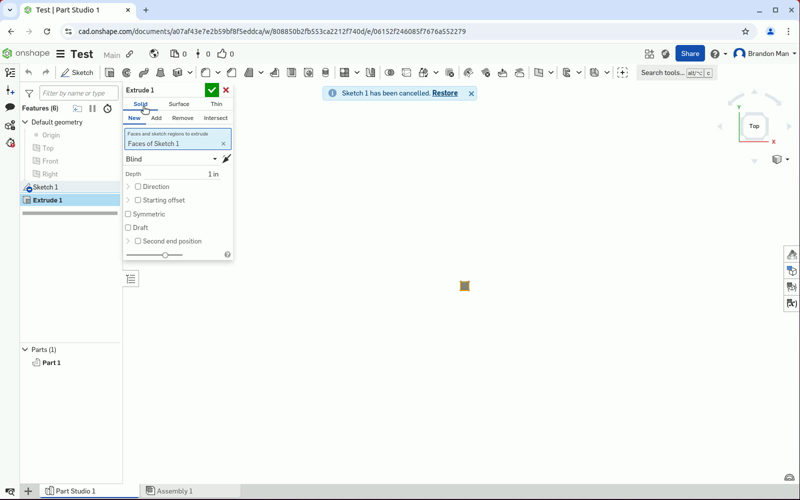
click(143, 106)
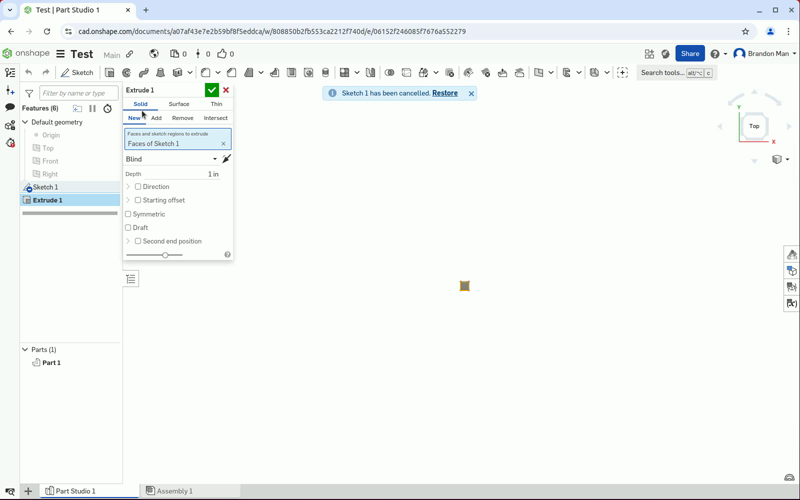
mouse_move(137, 120)
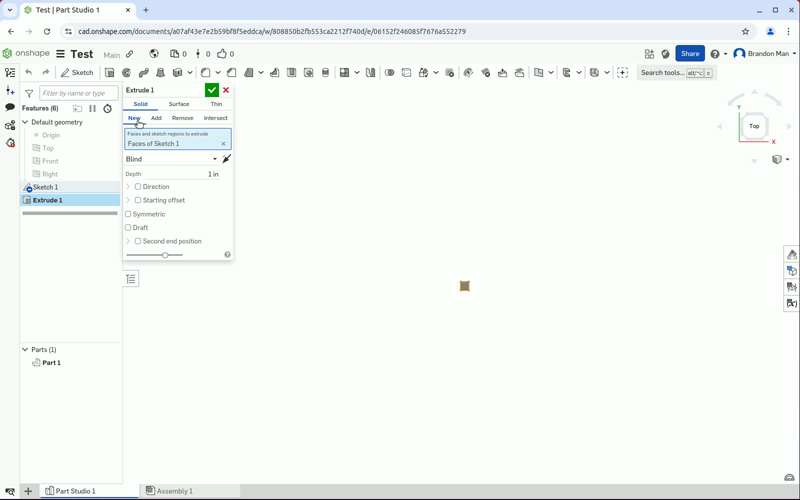
click(137, 120)
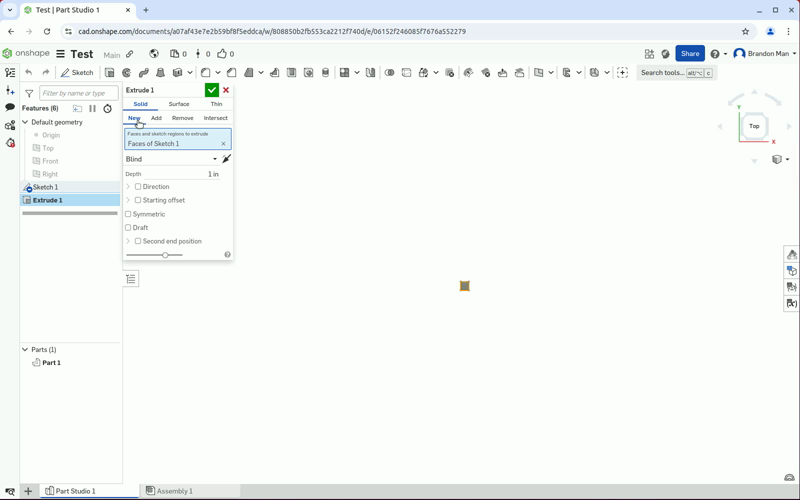
key(tab, 4)
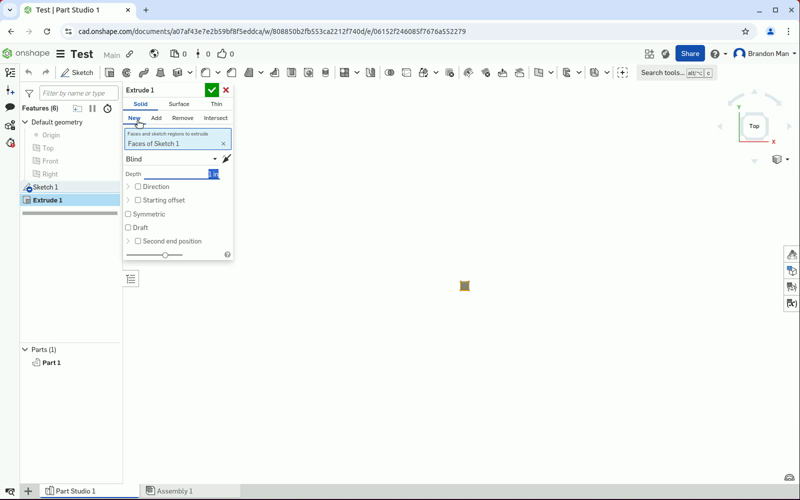
text(23.108)
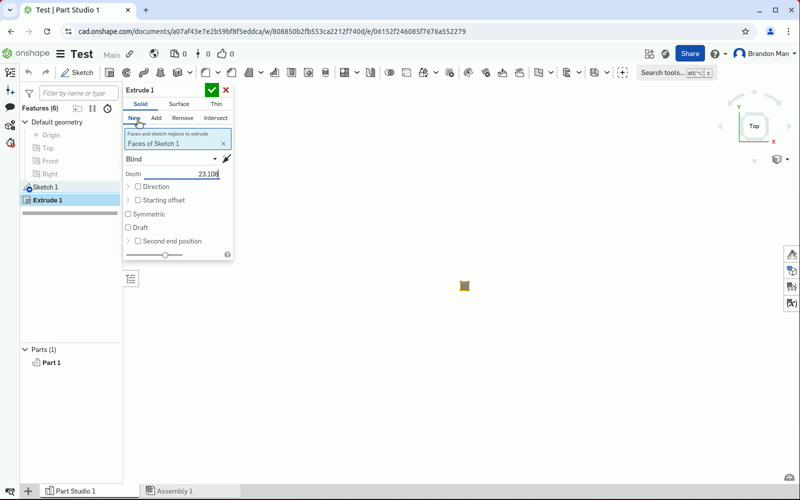
key(enter)
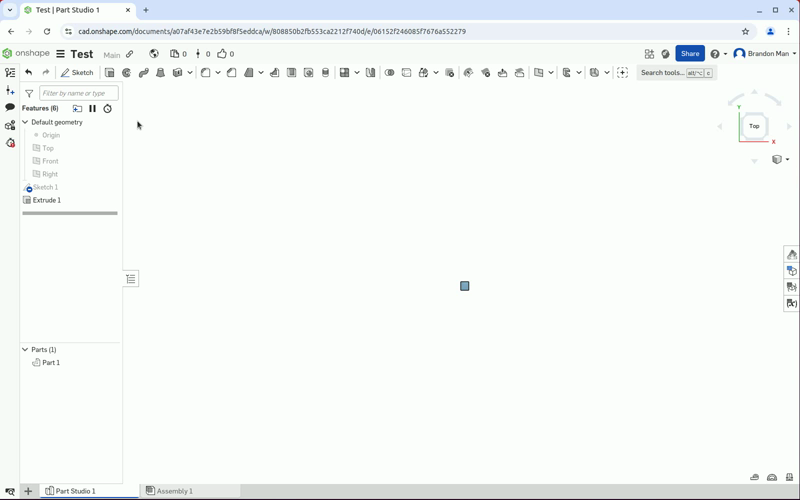
key(shift+h)
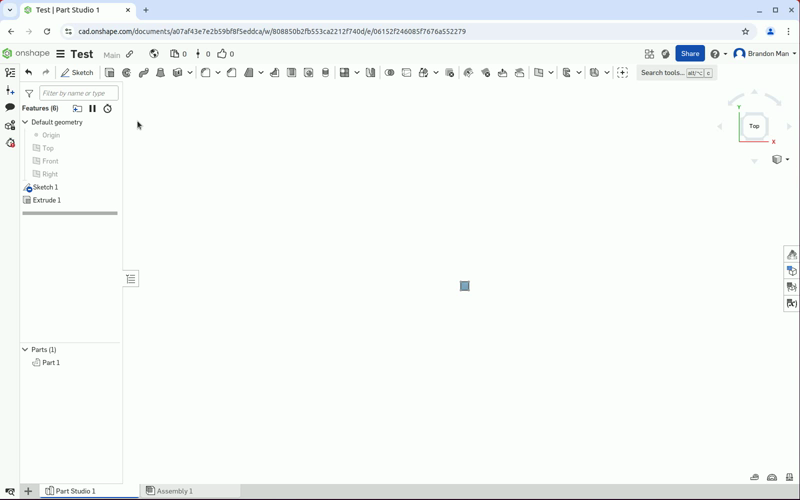
key(shift+h)
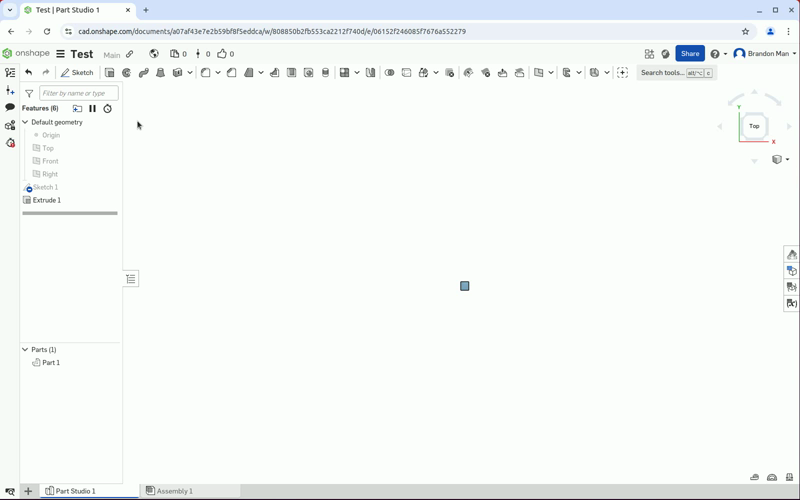
mouse_move(73, 189)
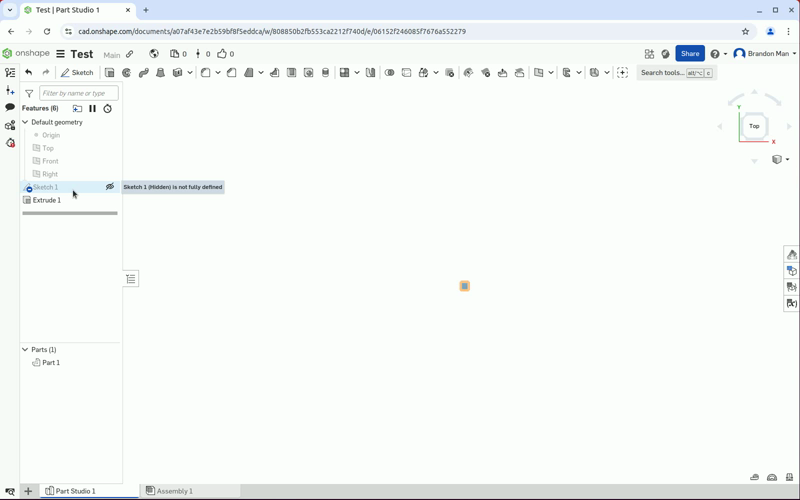
click(73, 189)
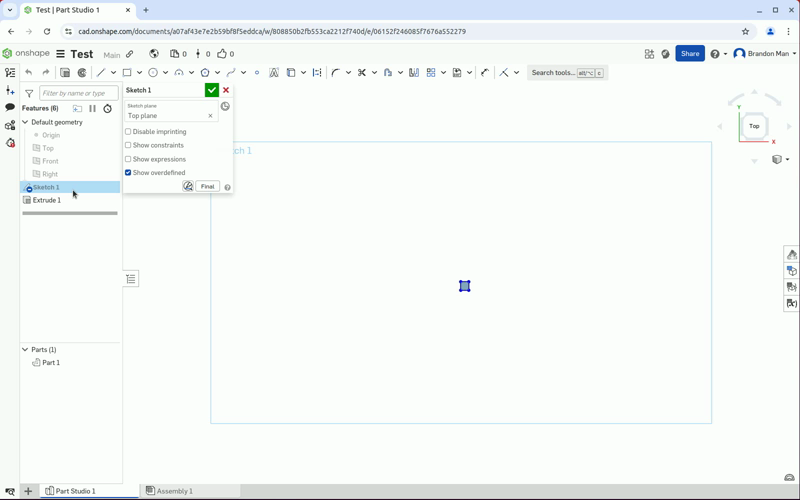
mouse_move(229, 92)
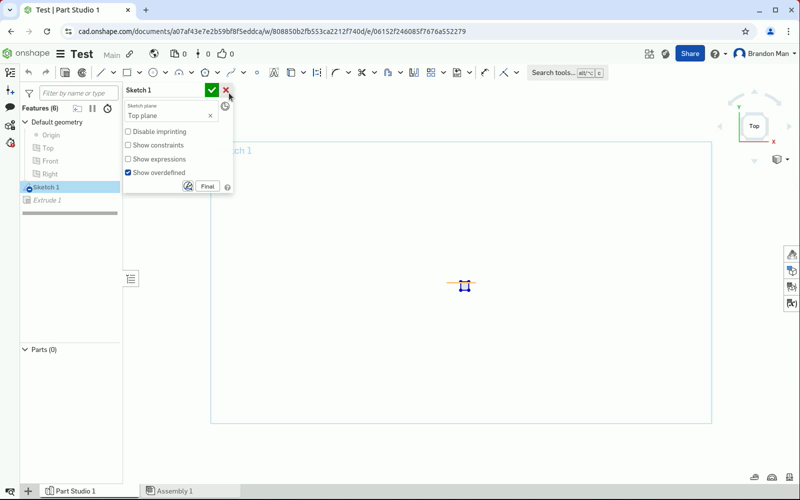
click(229, 92)
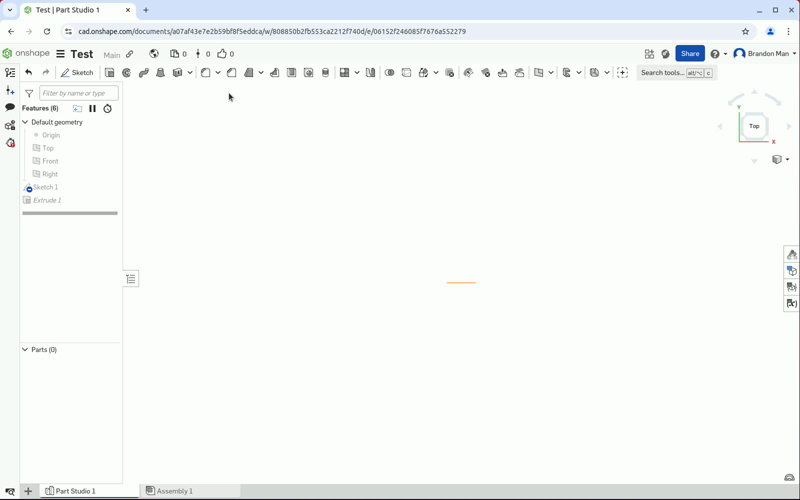
mouse_move(73, 352)
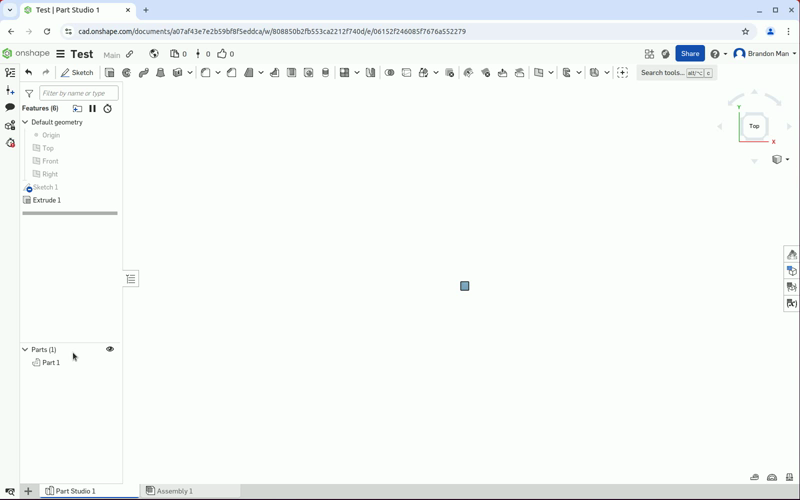
key(y)
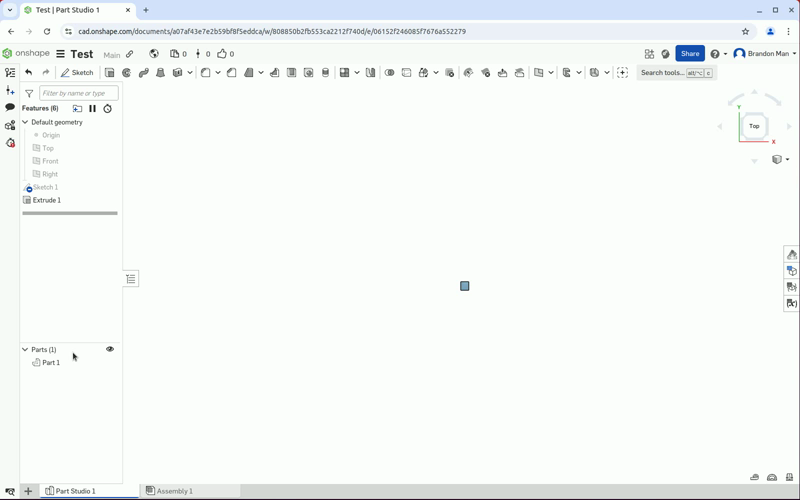
key(shift+p)
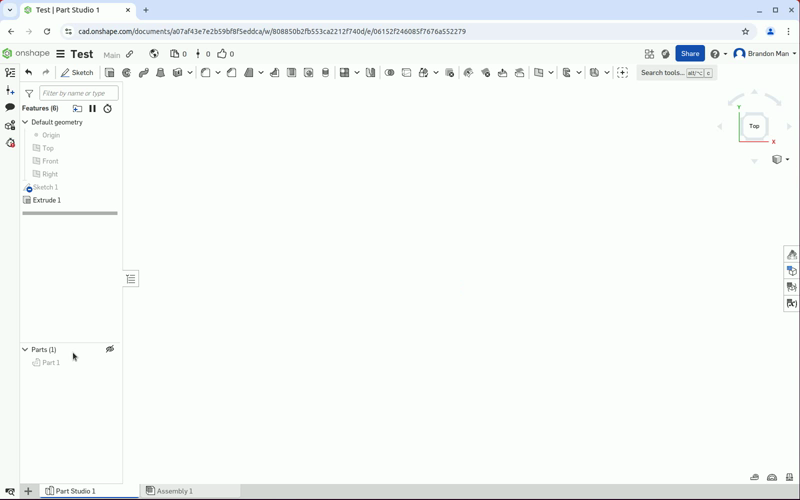
key(space)
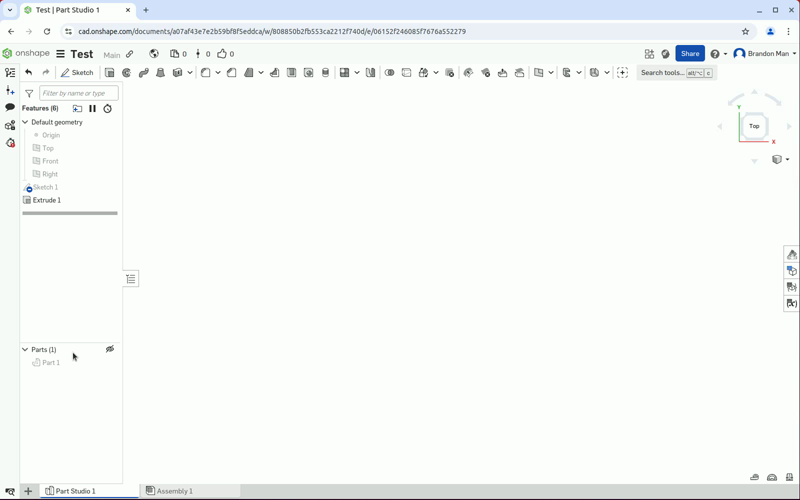
key_down(shift)
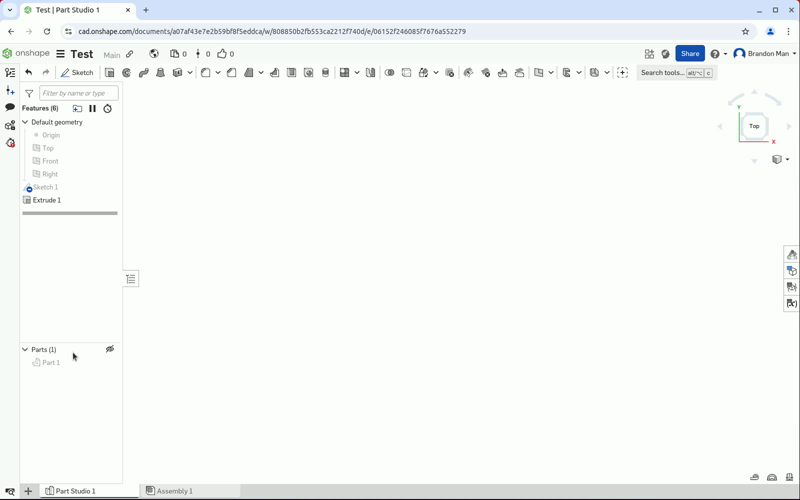
key(up)
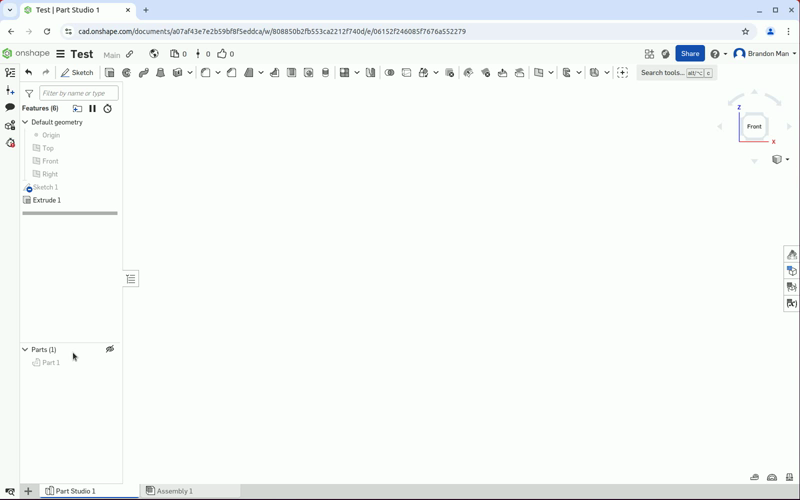
key_up(shift)
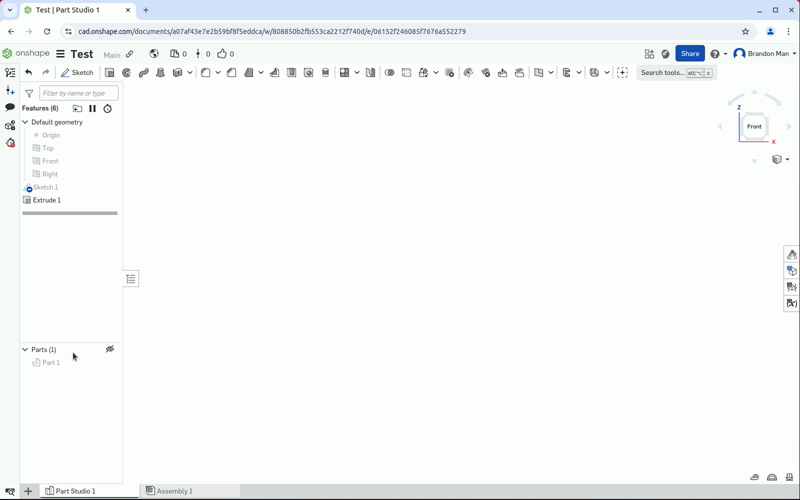
key(space)
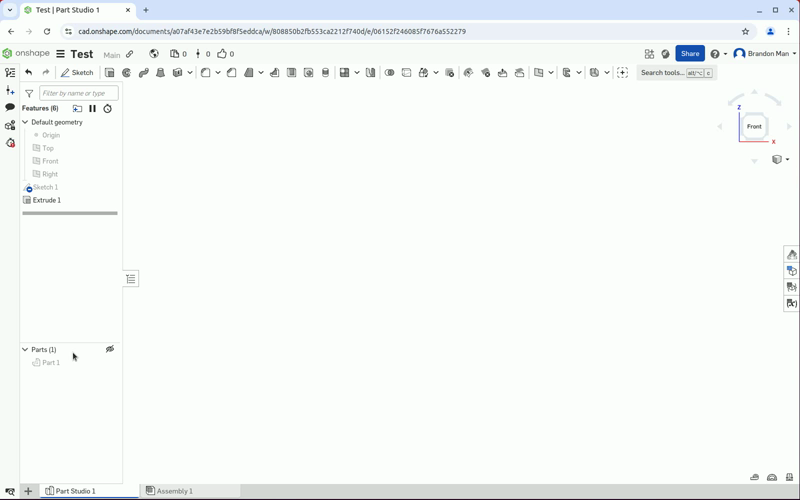
key_down(shift)
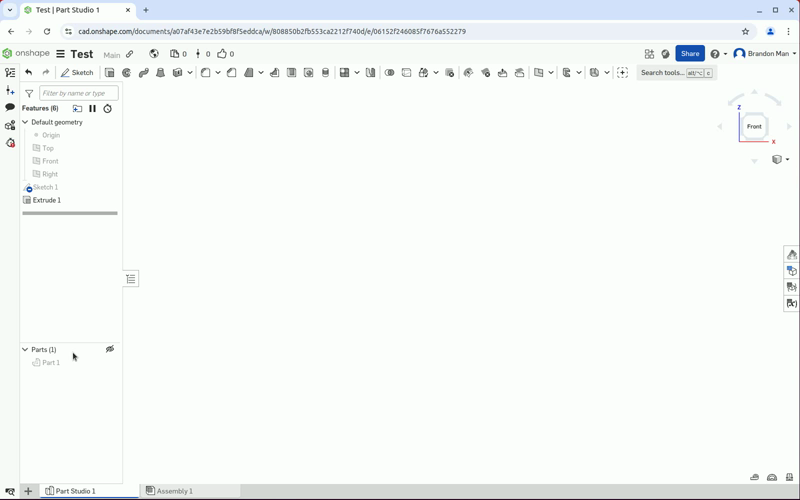
key(left)
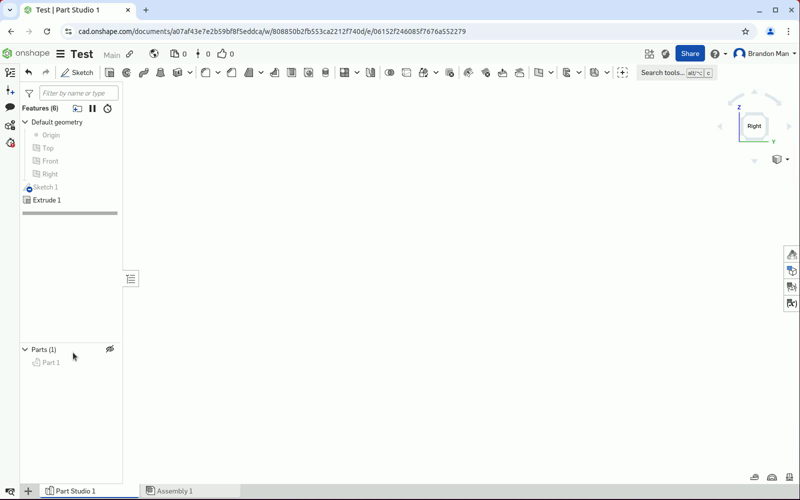
key_up(shift)
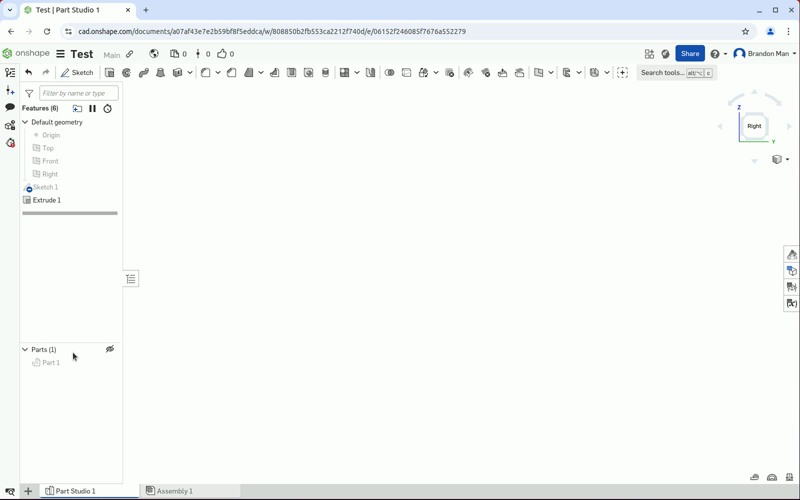
mouse_move(73, 352)
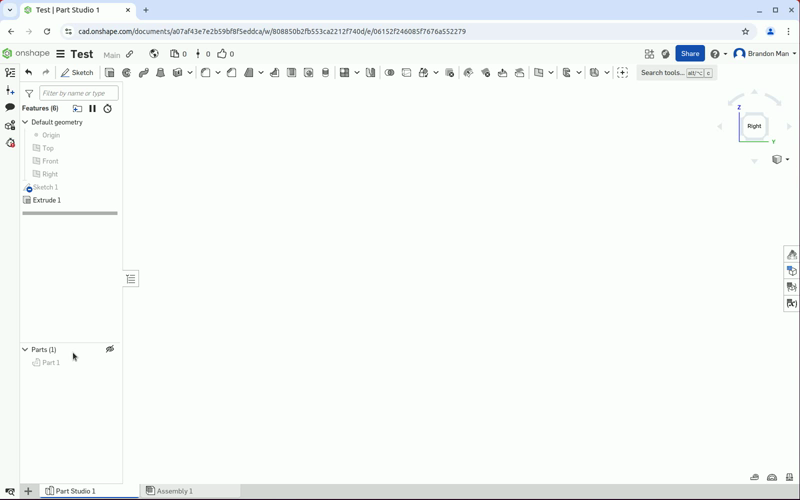
key(shift+y)
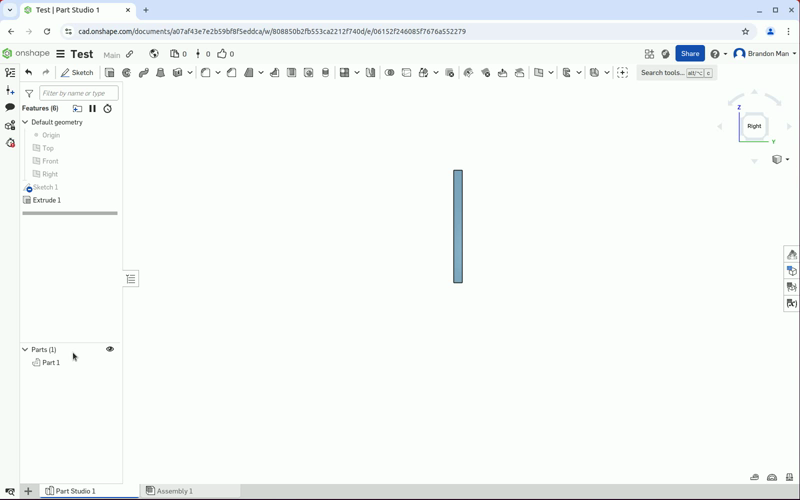
mouse_move(541, 75)
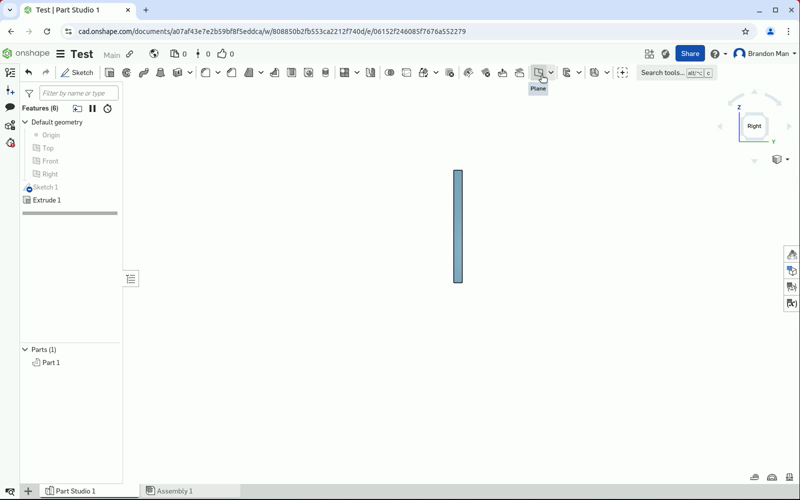
click(541, 75)
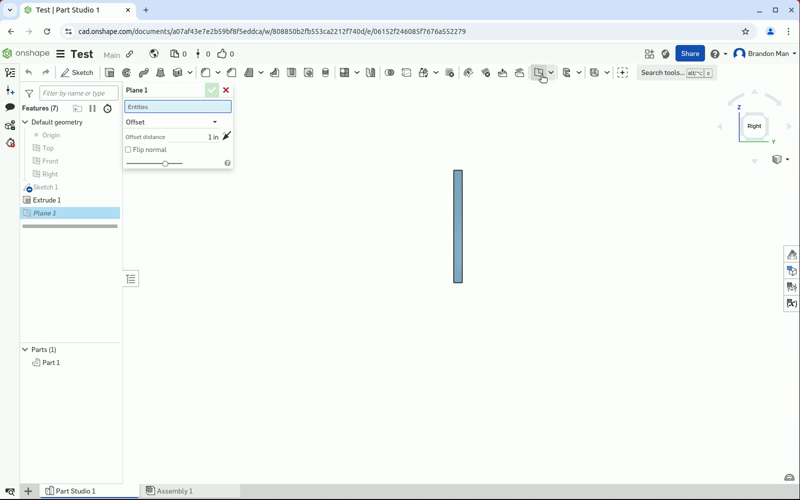
mouse_move(73, 176)
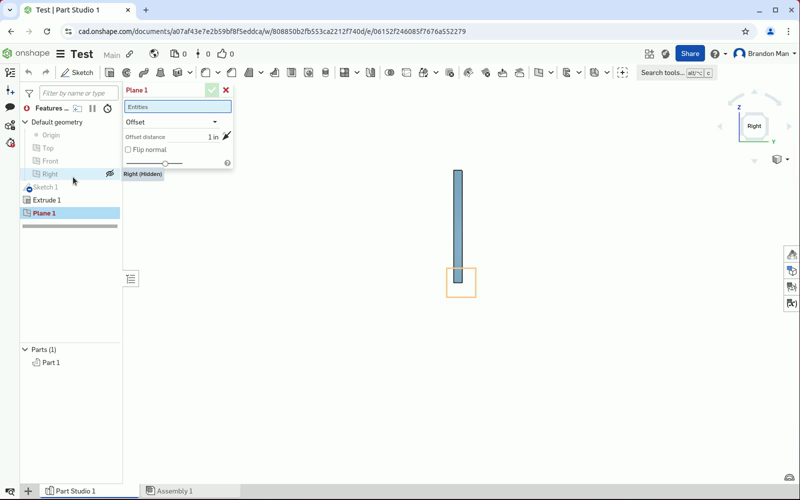
click(73, 176)
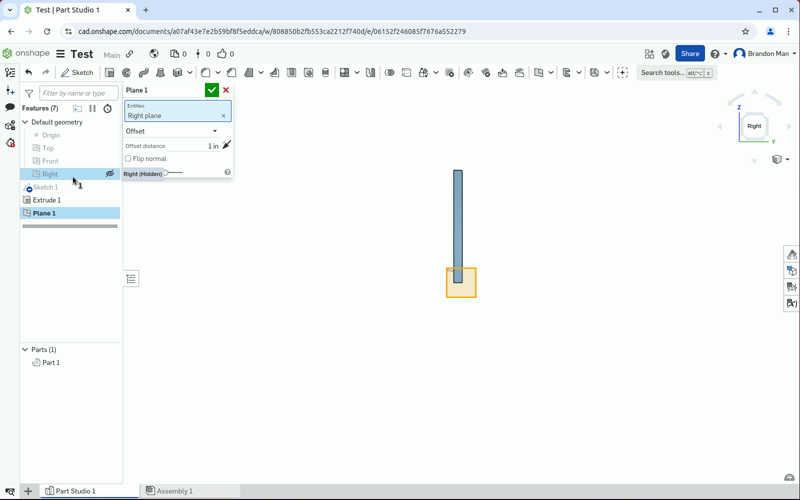
key(tab, 2)
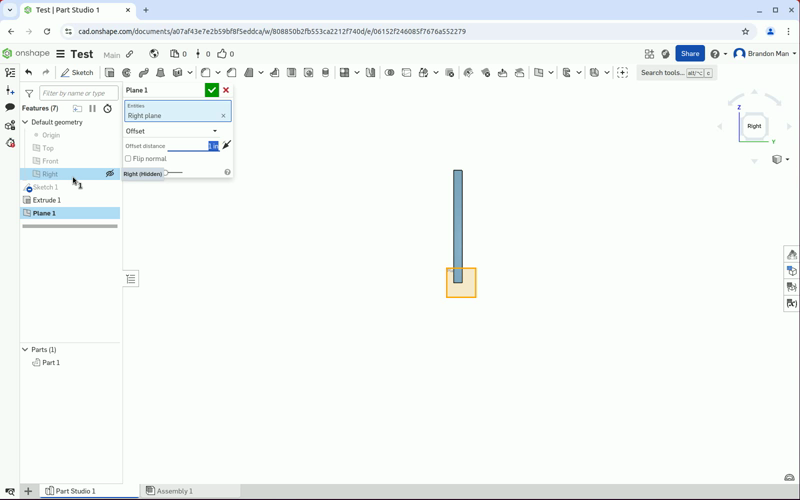
text(1.448)
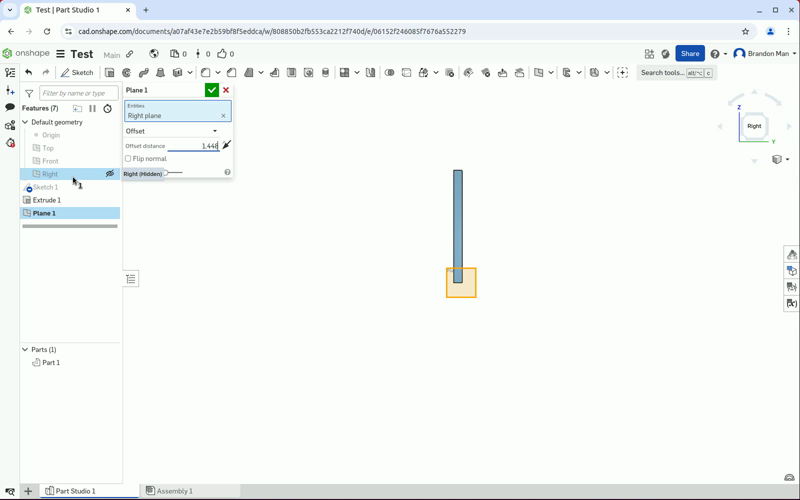
key(enter, 2)
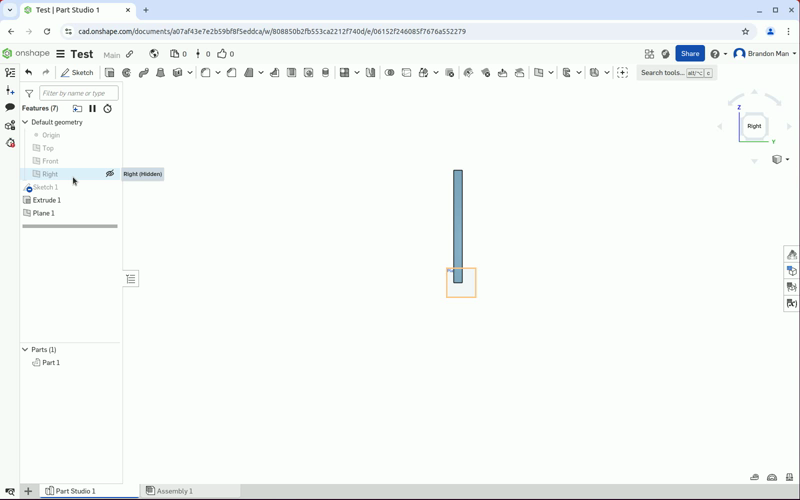
key(shift+s)
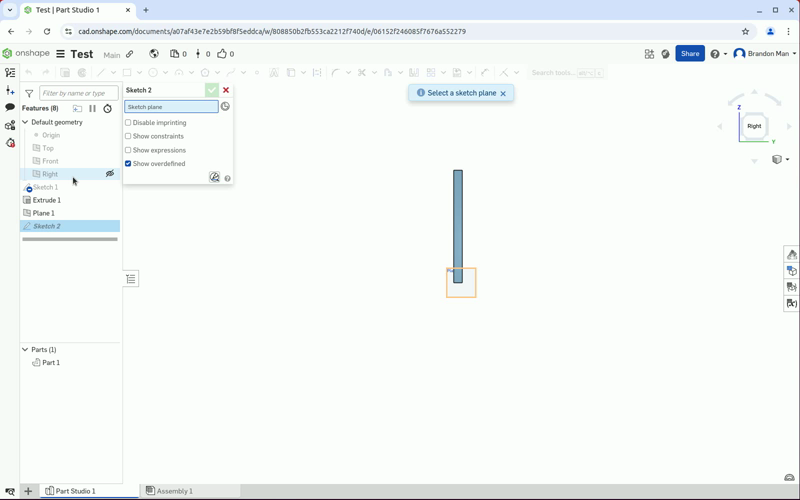
mouse_move(73, 215)
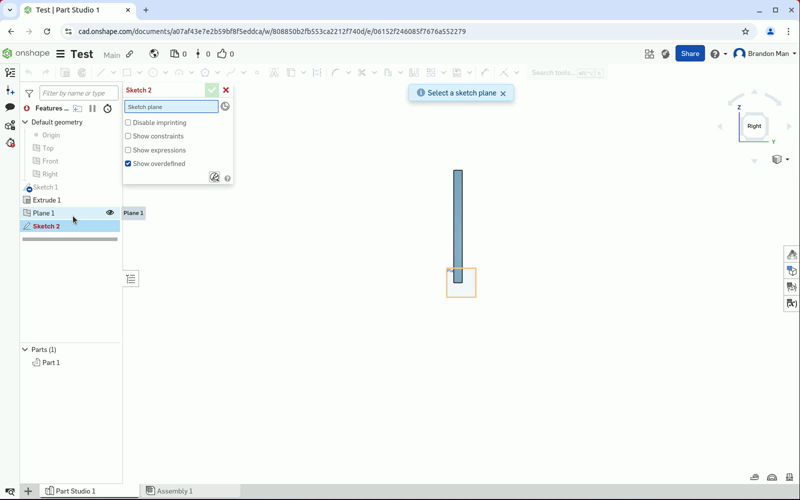
click(73, 215)
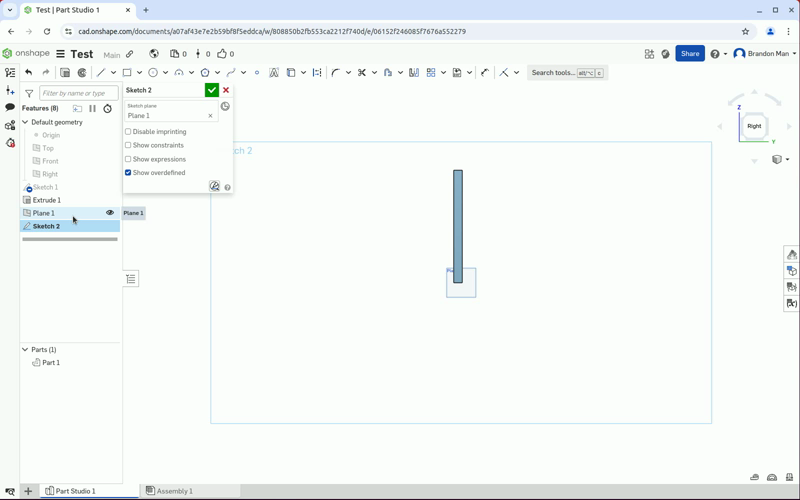
mouse_move(73, 352)
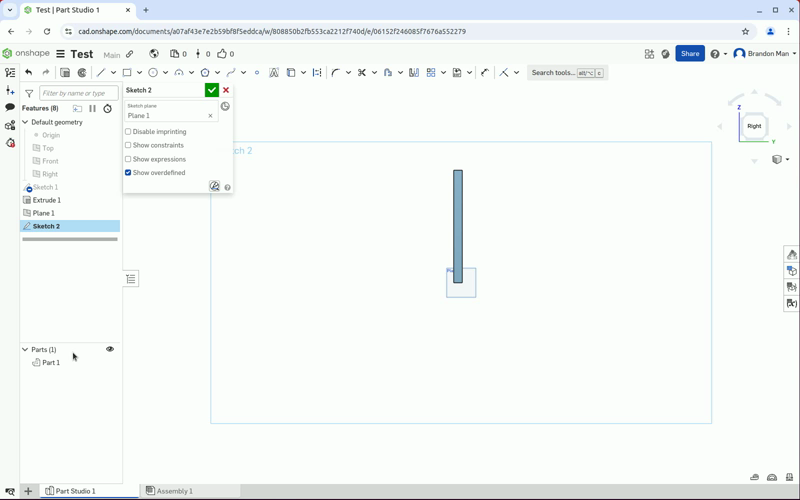
key(y)
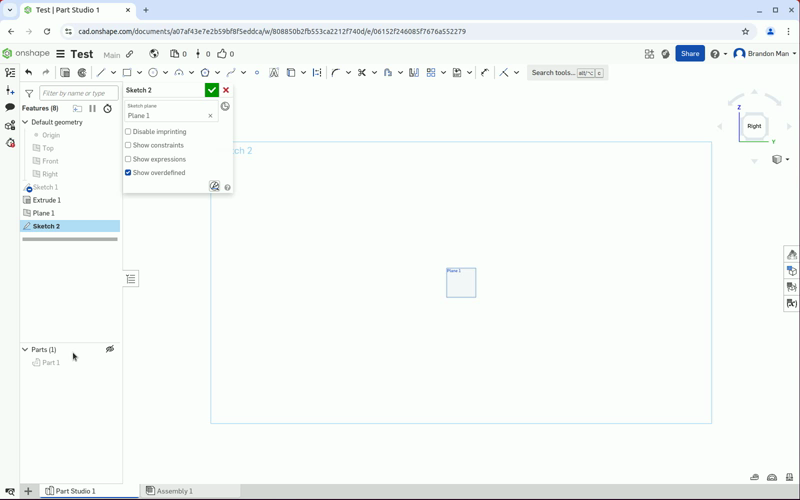
key(l)
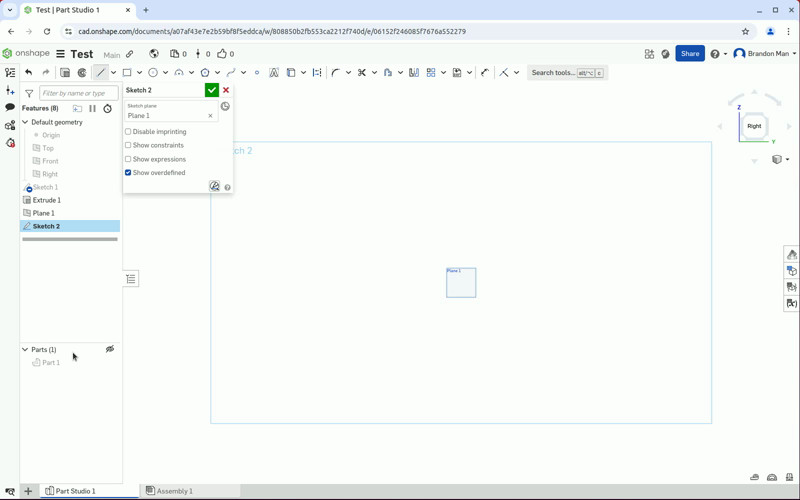
key_down(shift)
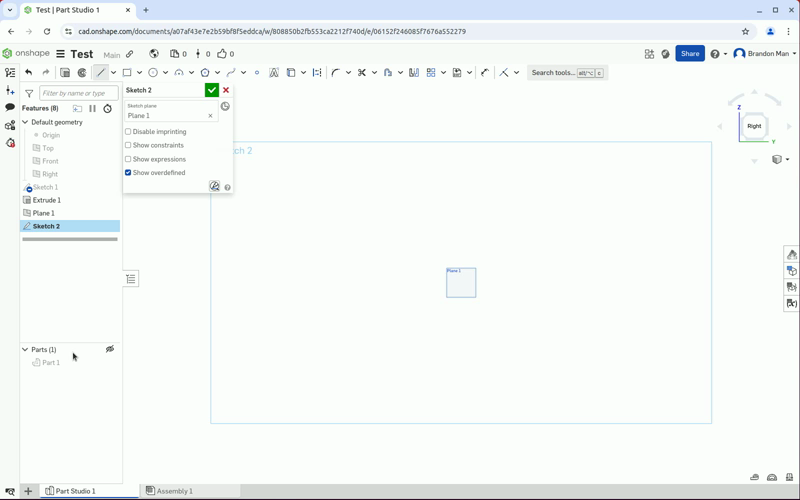
mouse_move(456, 180)
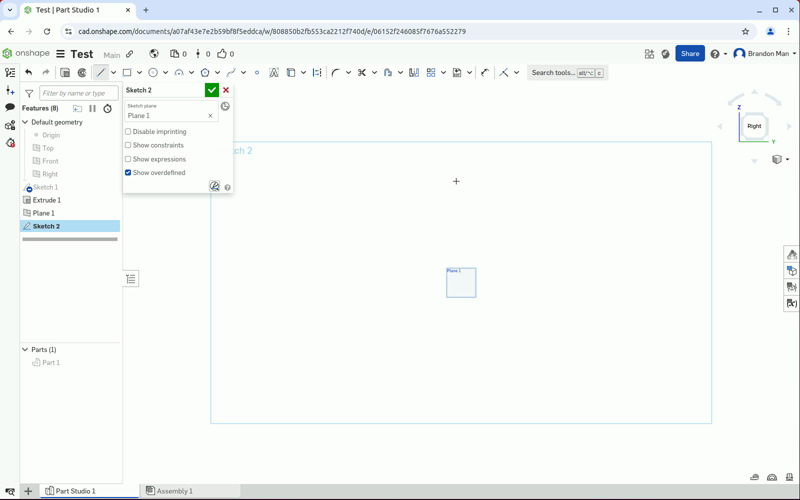
click(456, 180)
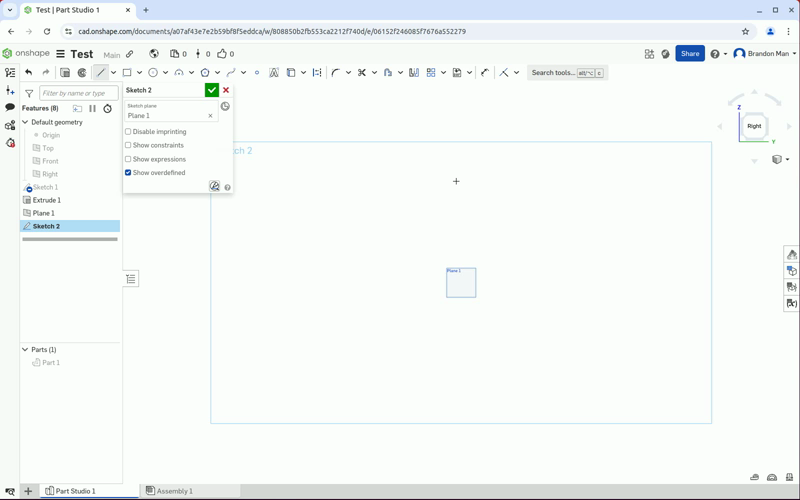
key_up(shift)
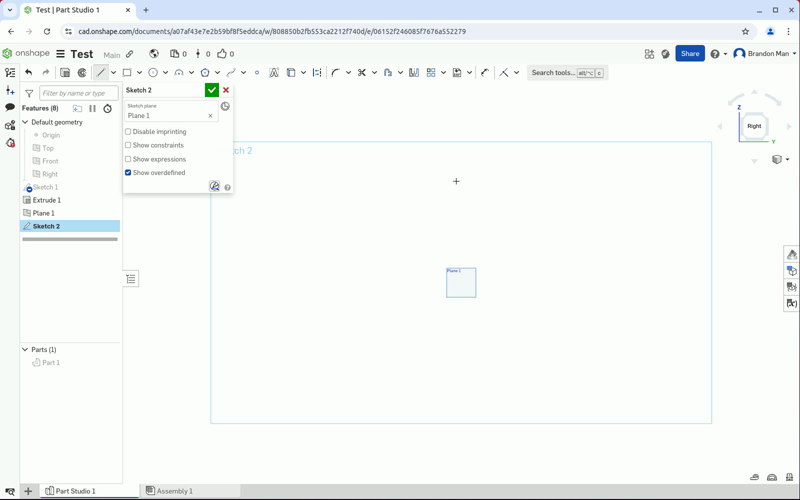
key_down(shift)
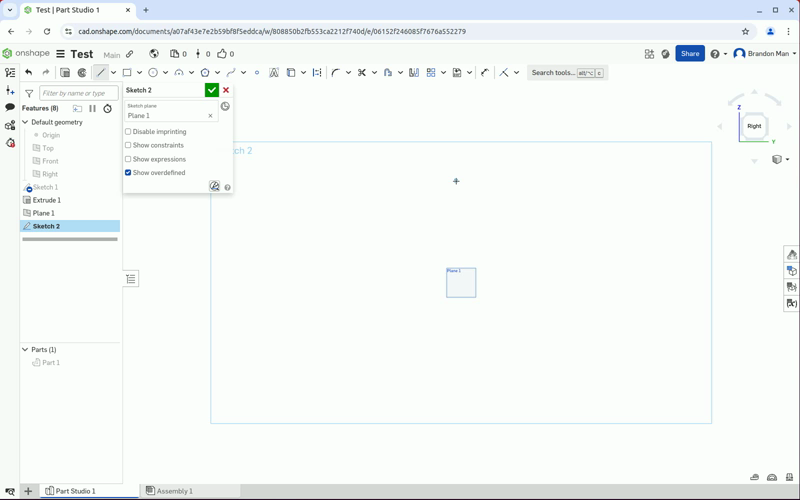
mouse_move(486, 180)
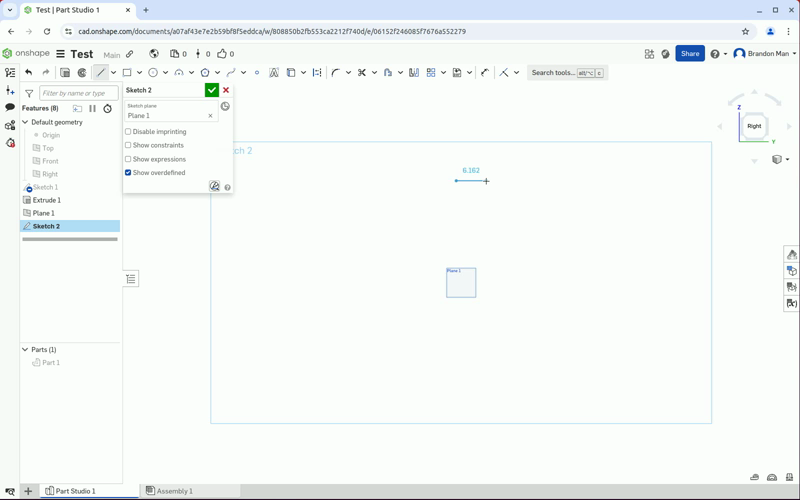
mouse_move(458, 180)
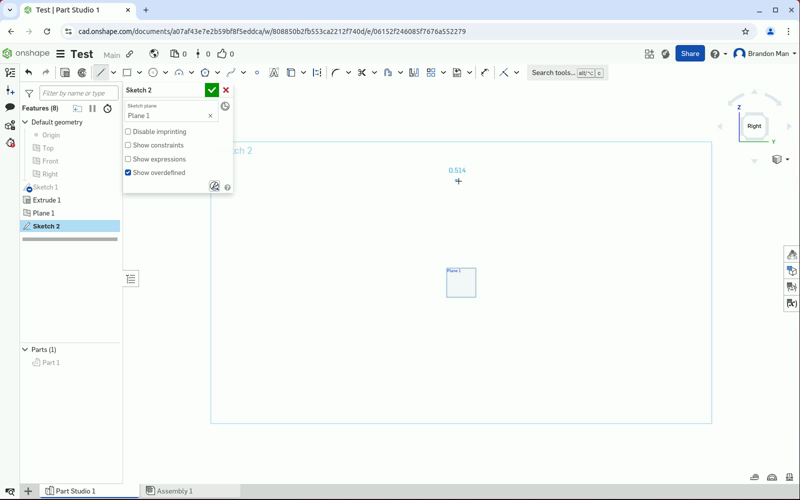
scroll(6)
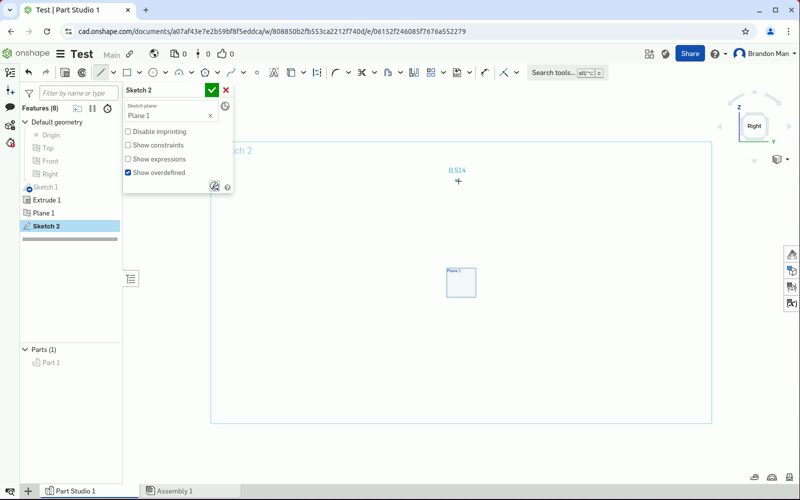
scroll(6)
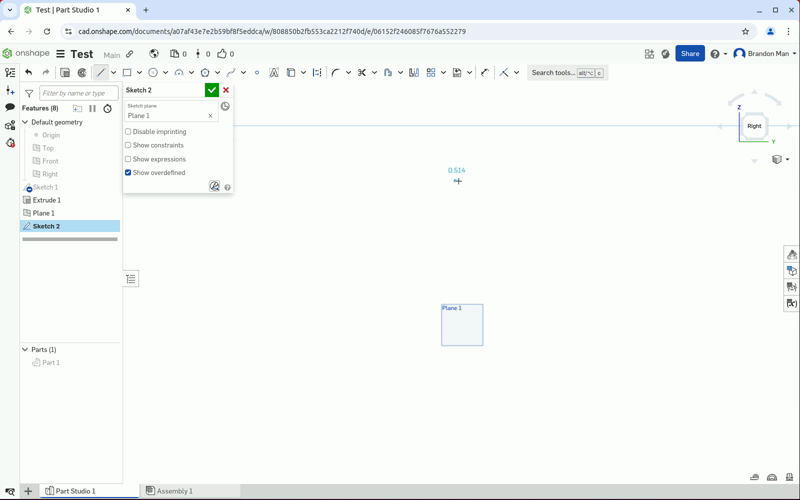
scroll(6)
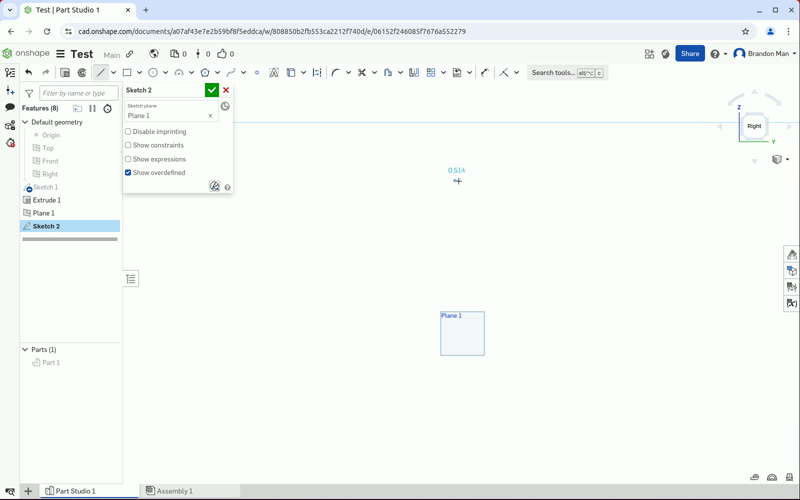
scroll(6)
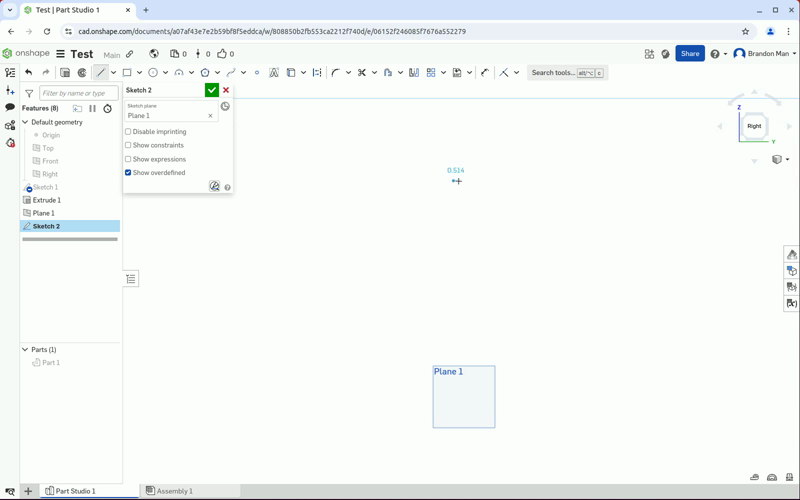
scroll(6)
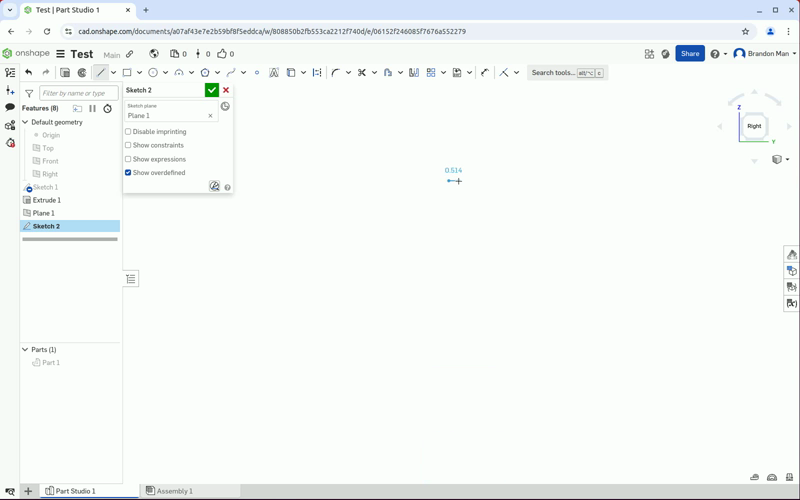
scroll(6)
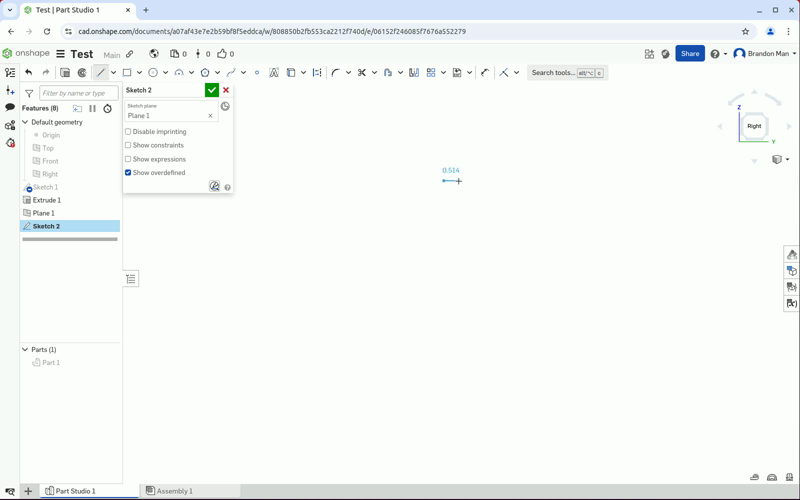
scroll(6)
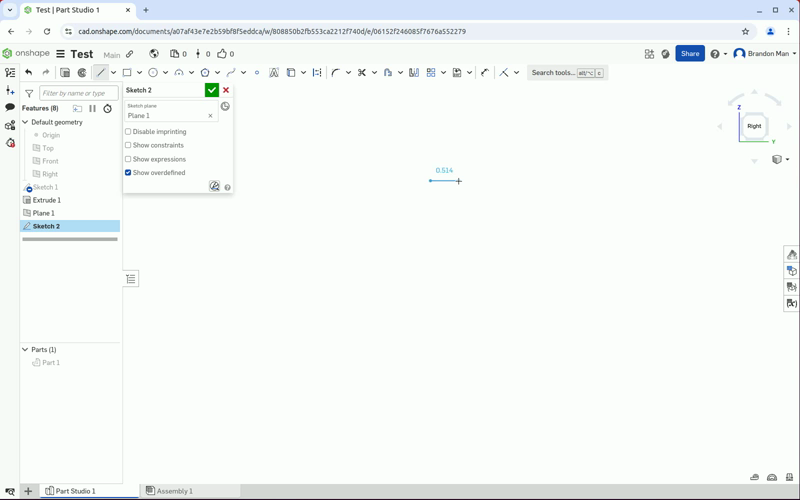
click(458, 180)
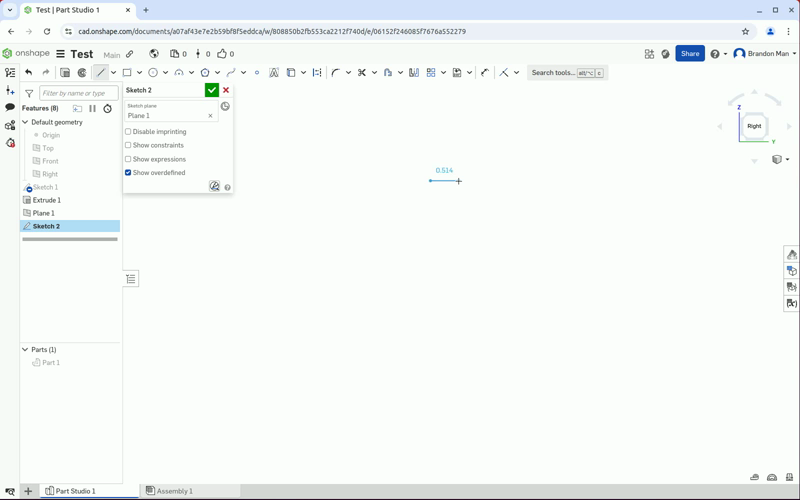
scroll(-6)
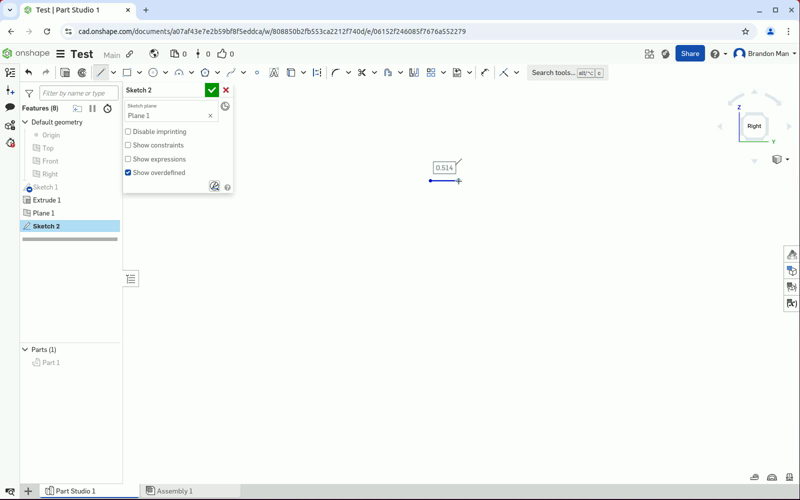
scroll(-6)
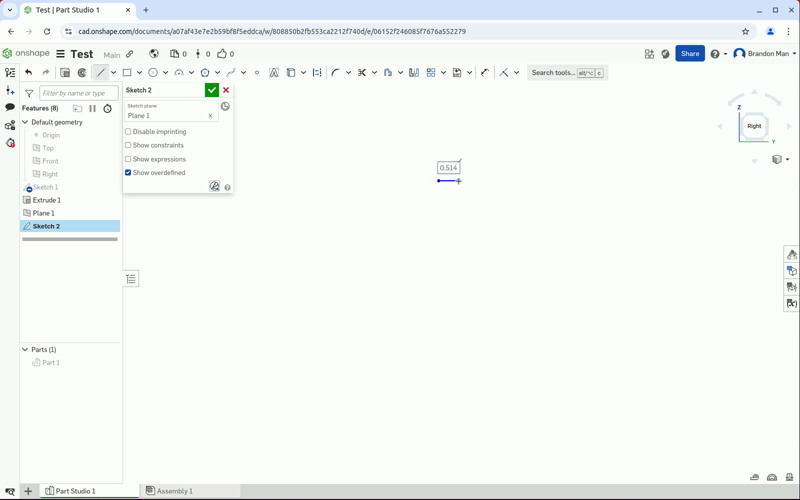
scroll(-6)
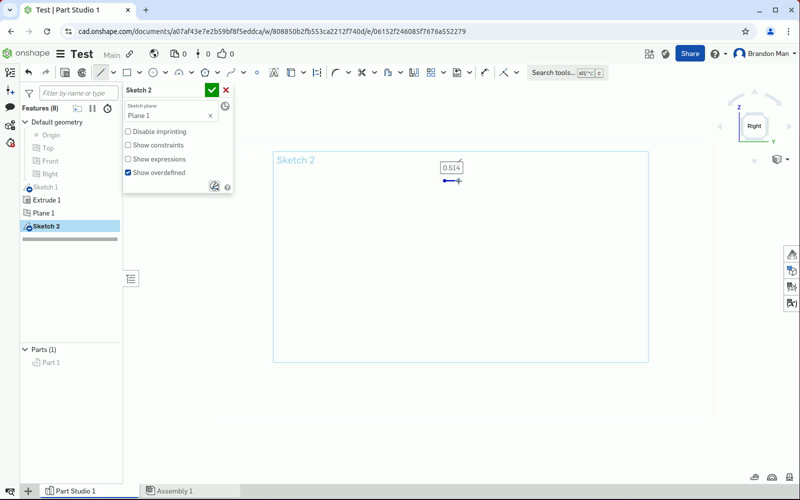
scroll(-6)
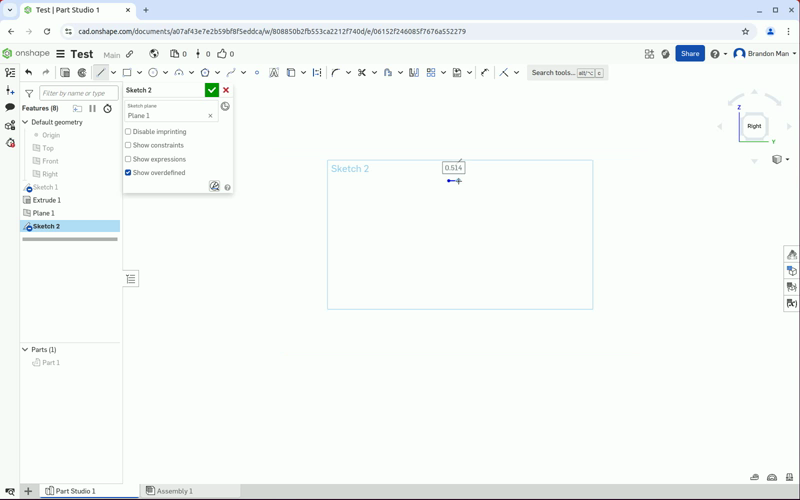
scroll(-6)
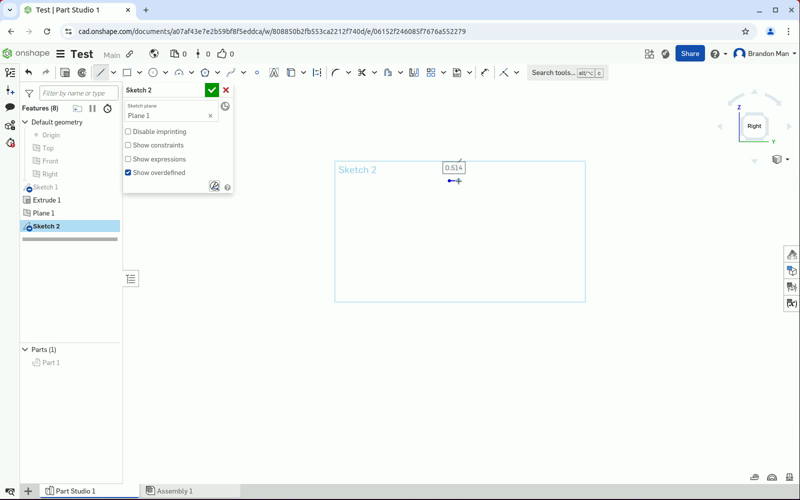
scroll(-6)
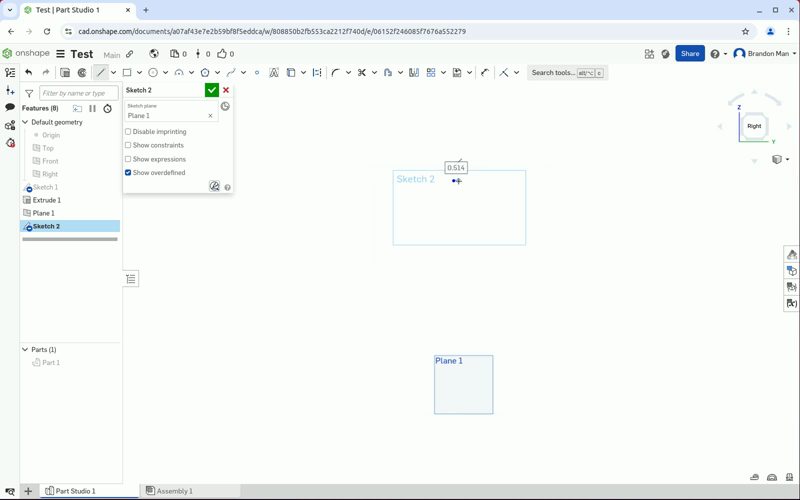
scroll(-6)
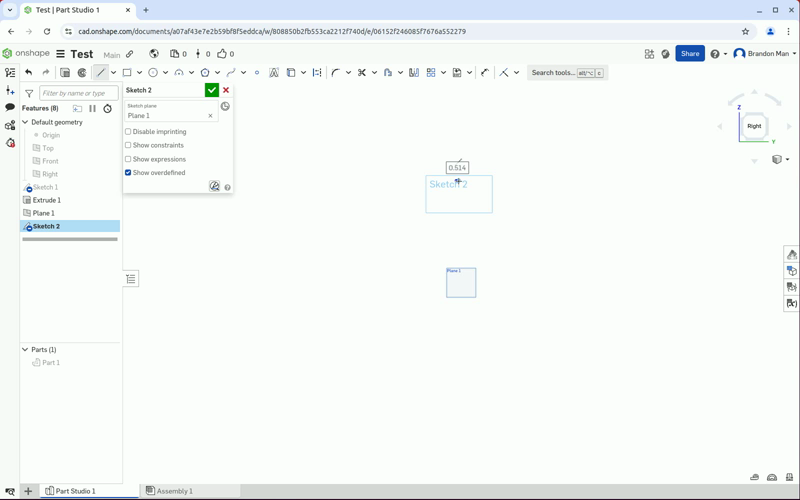
key_up(shift)
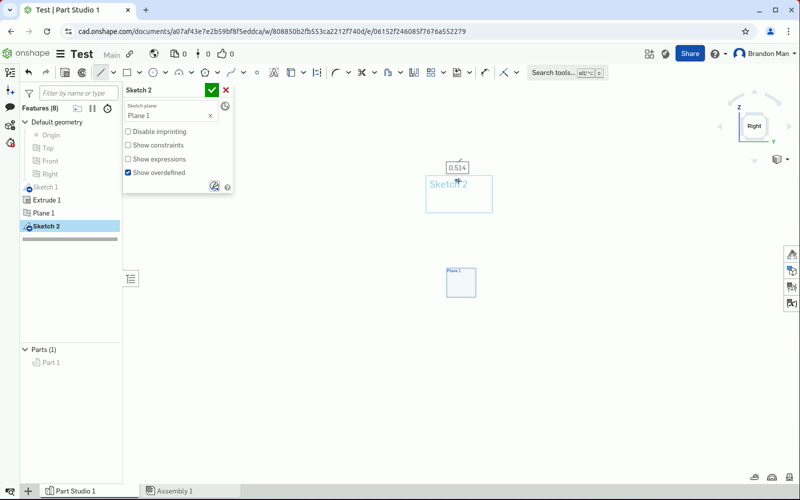
key_down(shift)
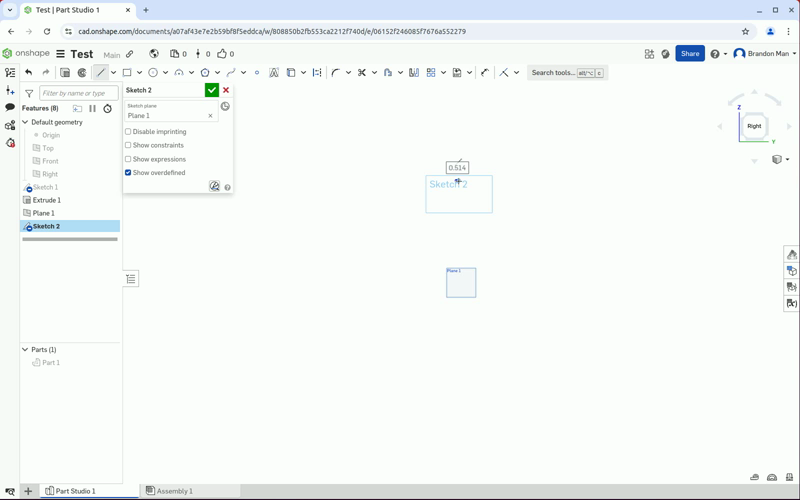
mouse_move(489, 180)
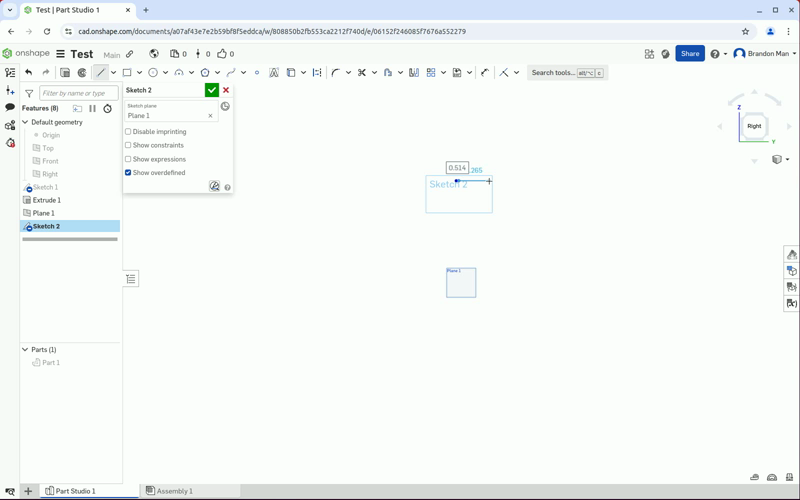
mouse_move(458, 172)
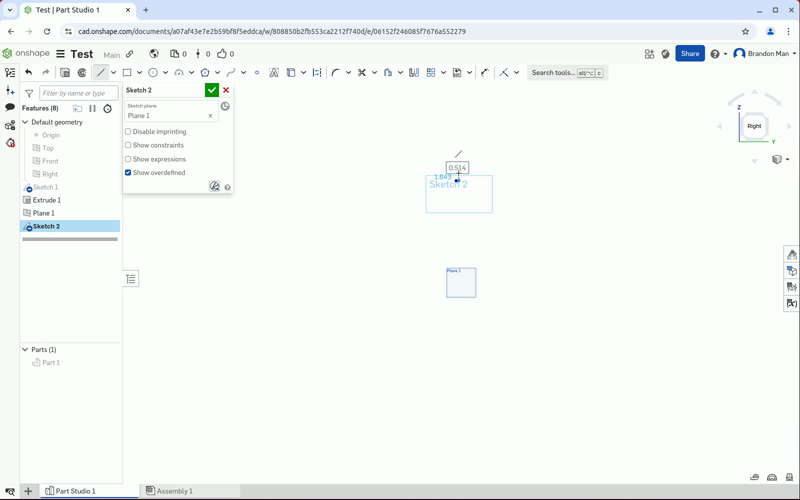
click(458, 172)
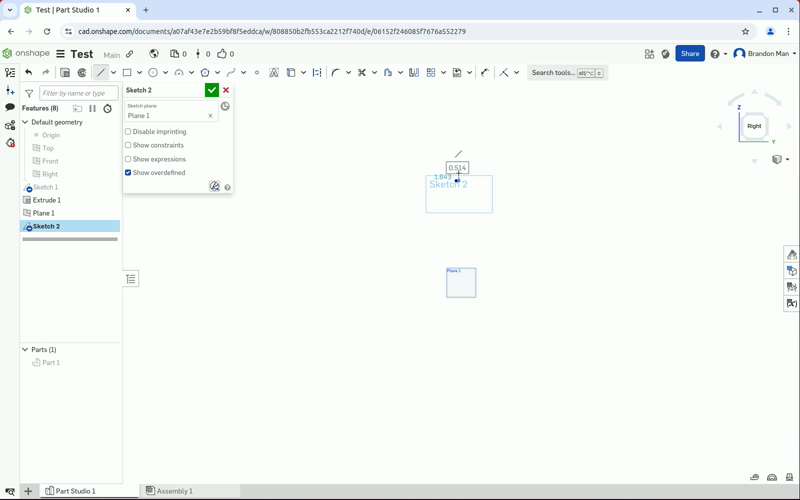
key_up(shift)
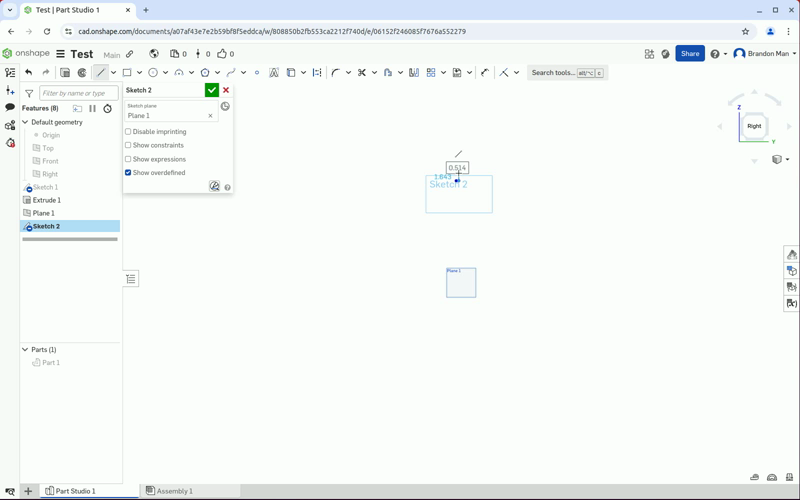
key_down(shift)
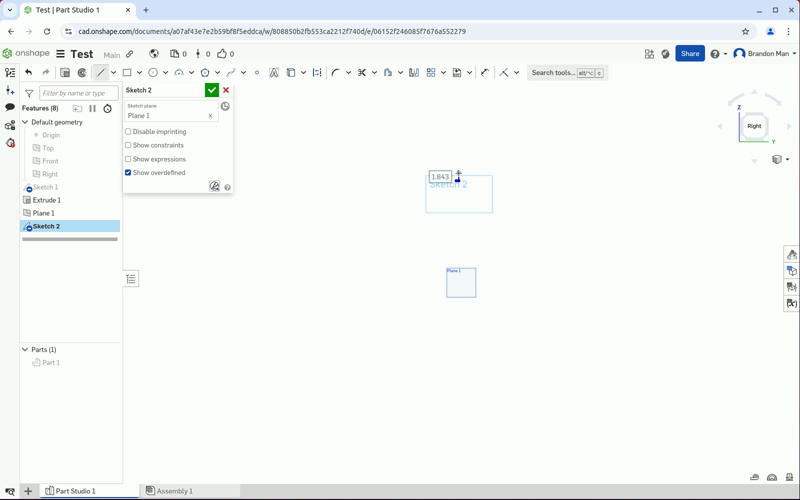
mouse_move(489, 172)
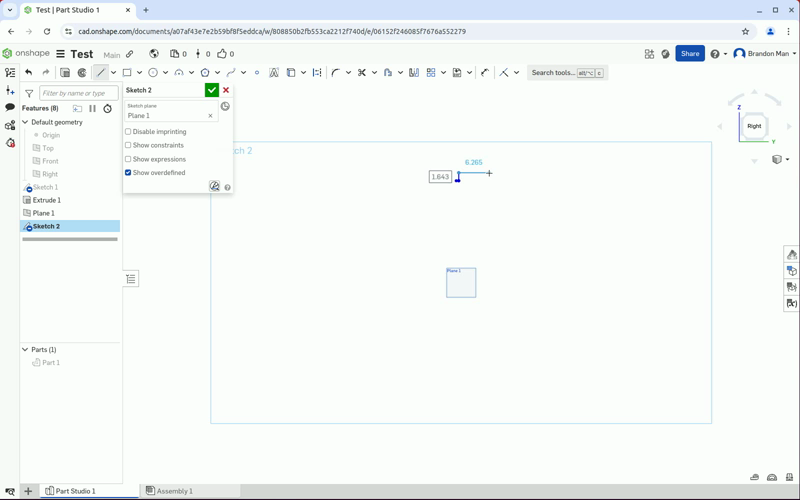
mouse_move(456, 172)
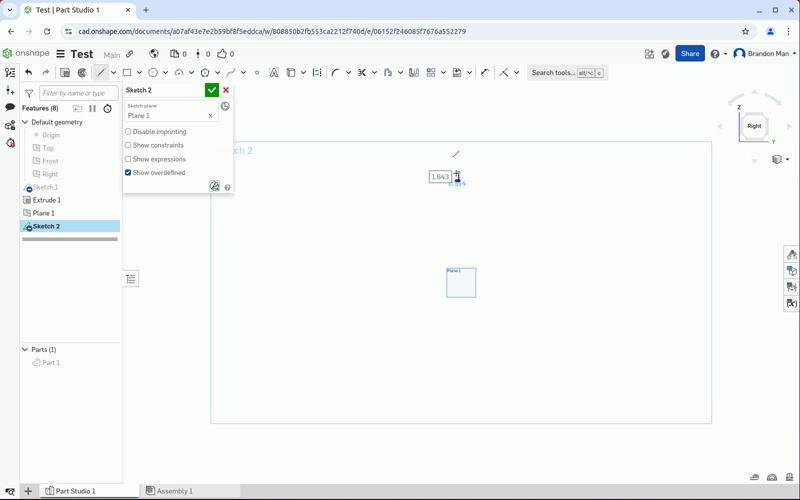
scroll(6)
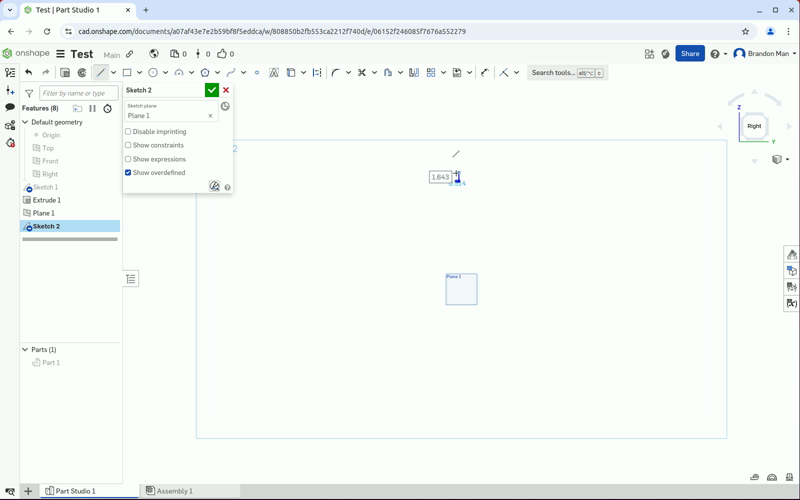
scroll(6)
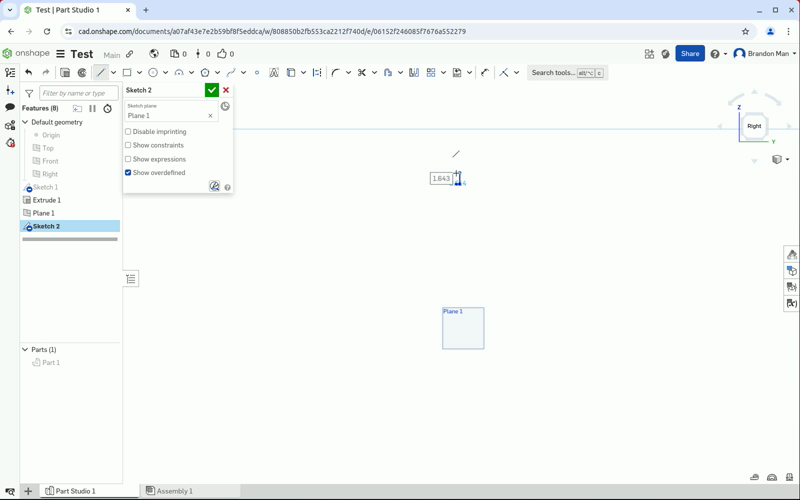
scroll(6)
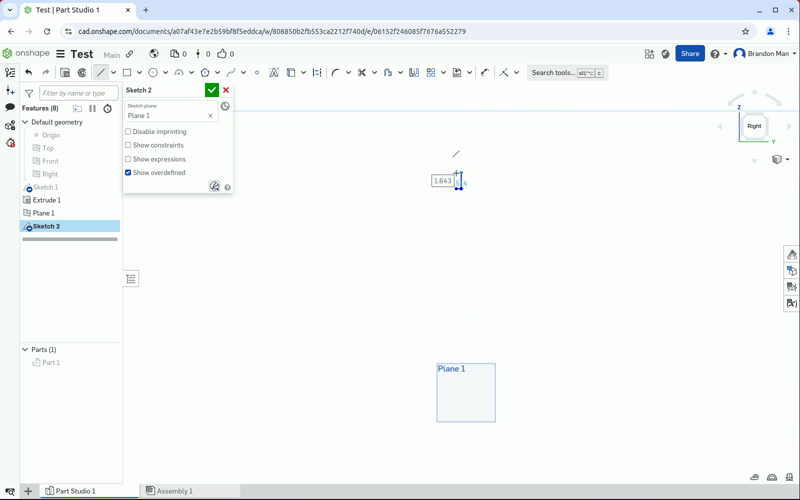
scroll(6)
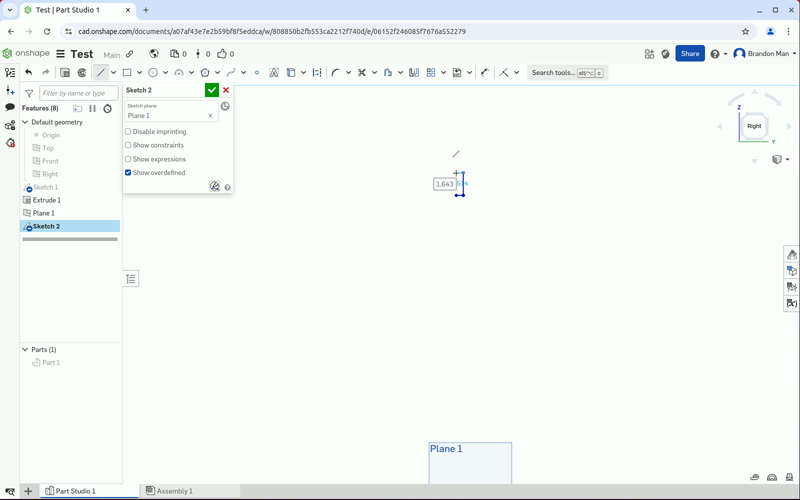
scroll(6)
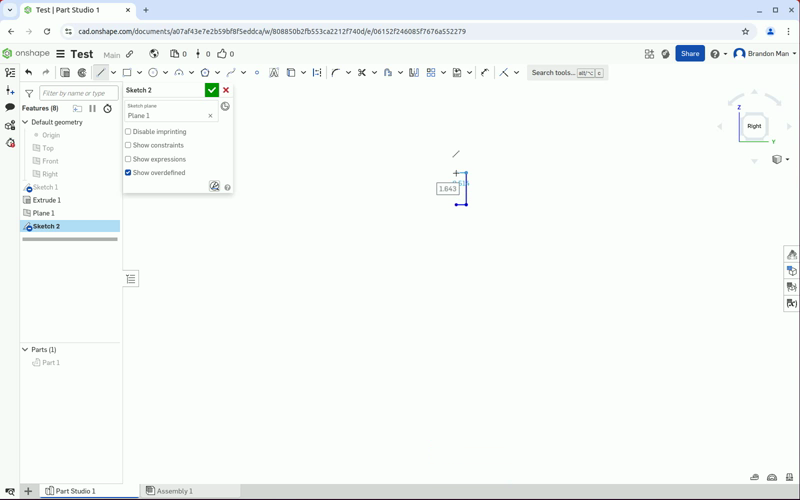
scroll(6)
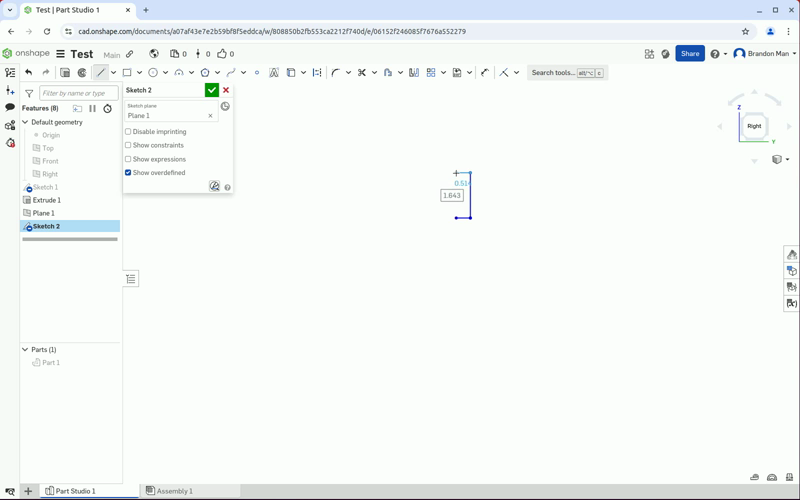
scroll(6)
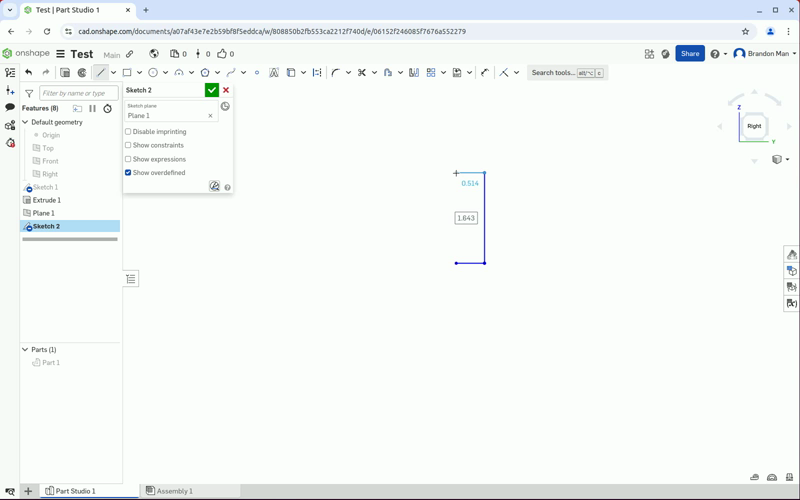
click(456, 172)
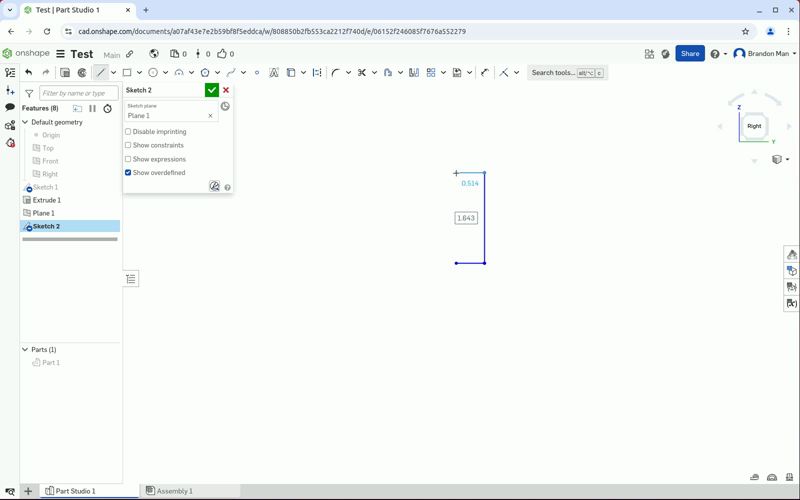
scroll(-6)
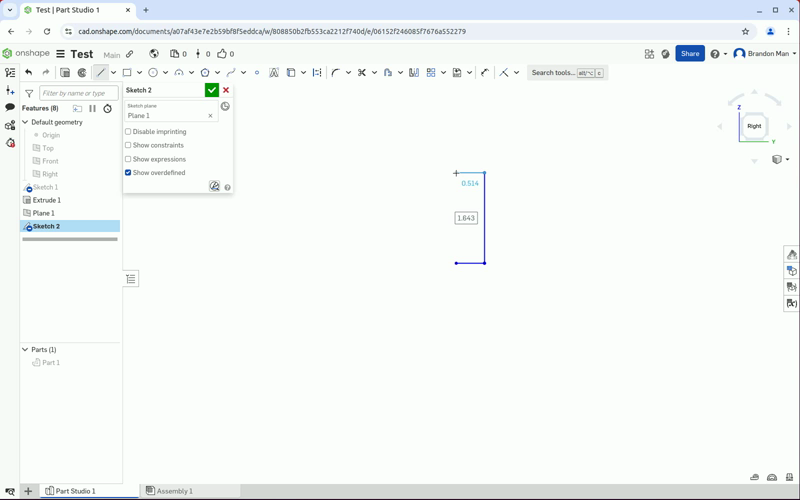
scroll(-6)
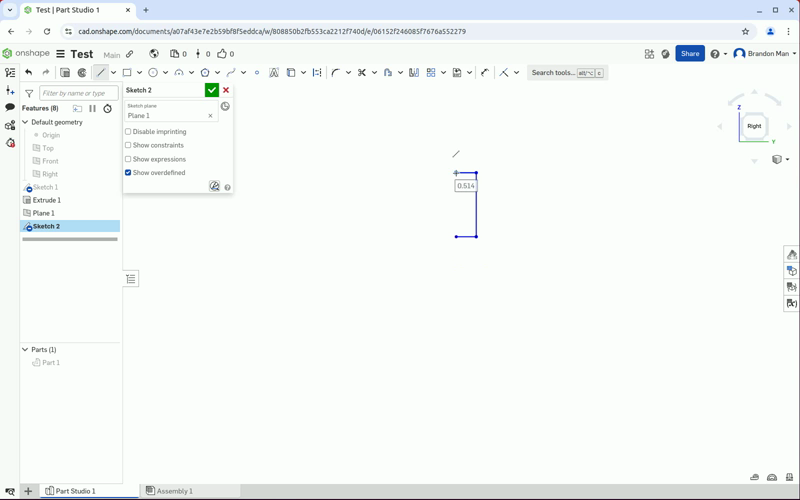
scroll(-6)
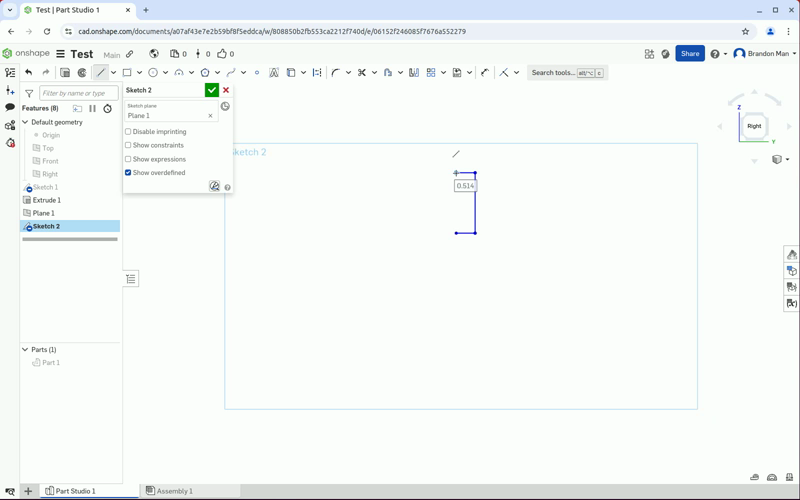
scroll(-6)
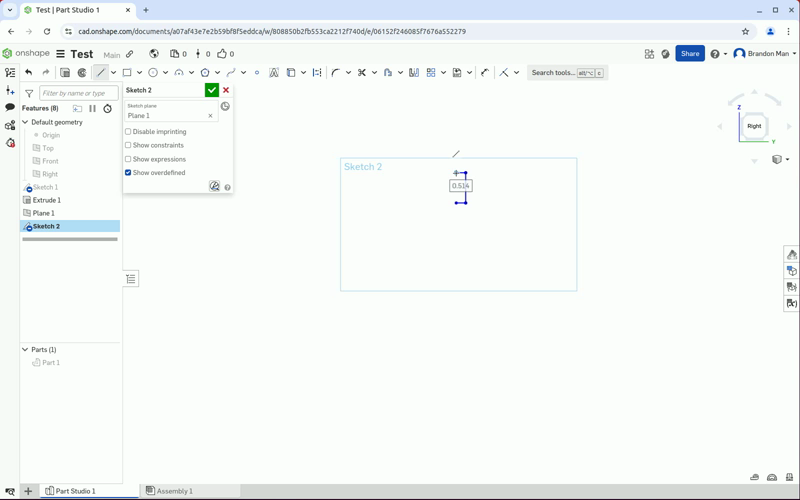
scroll(-6)
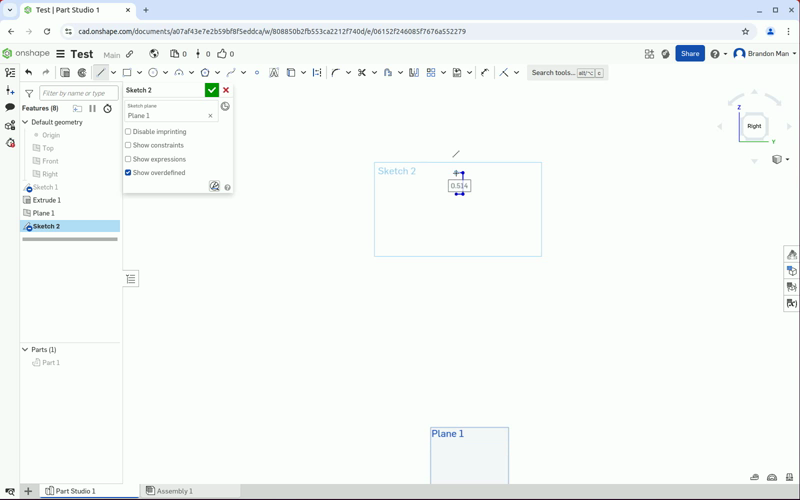
scroll(-6)
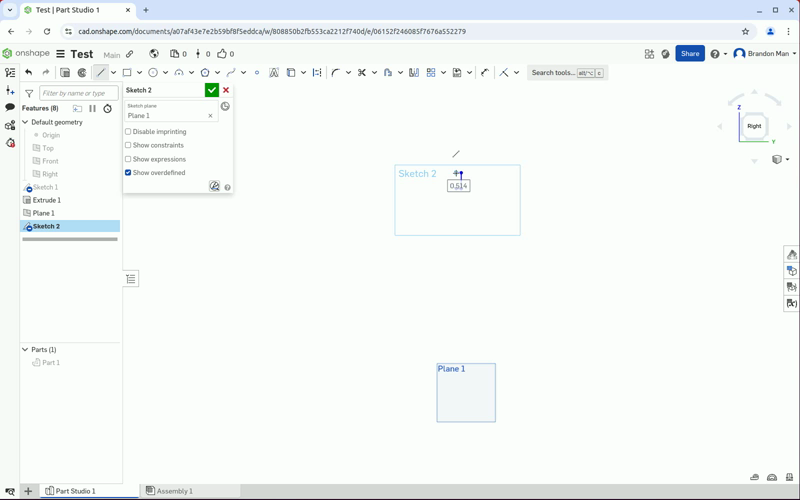
scroll(-6)
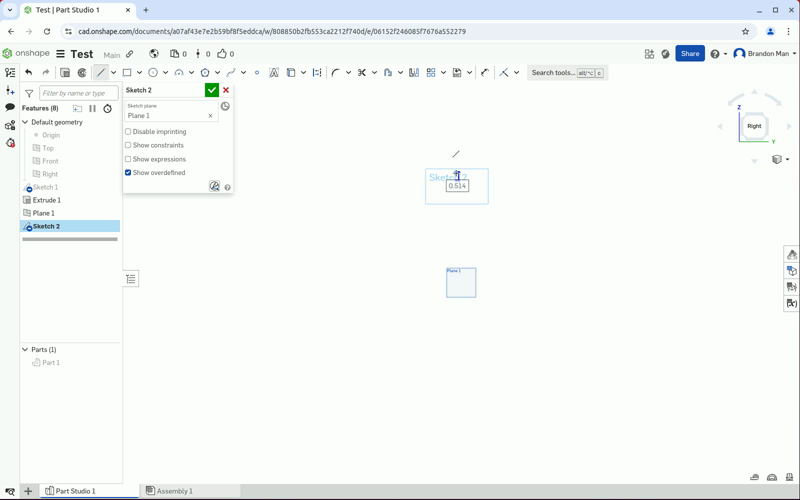
key_up(shift)
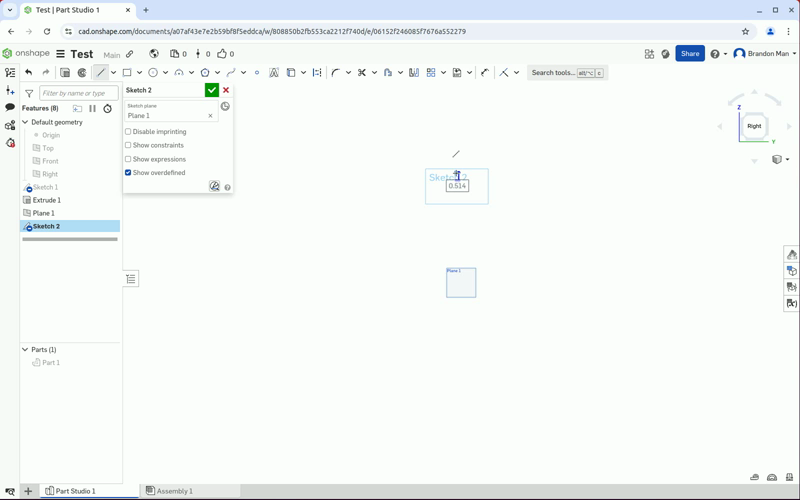
mouse_move(486, 172)
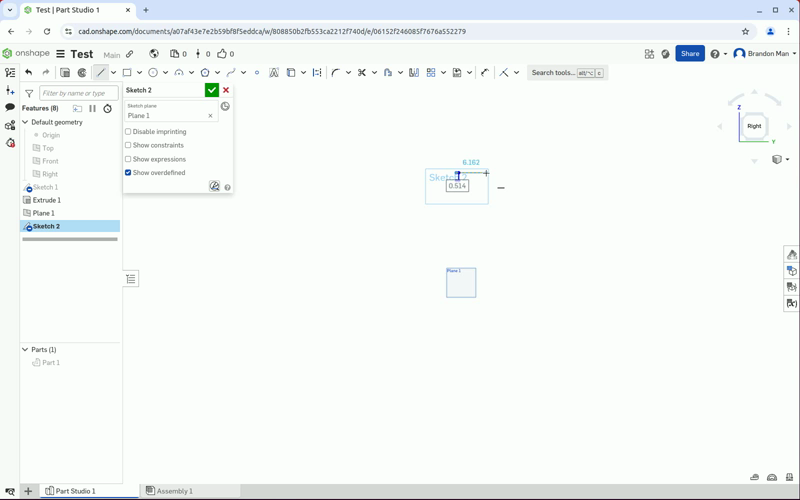
key_down(shift)
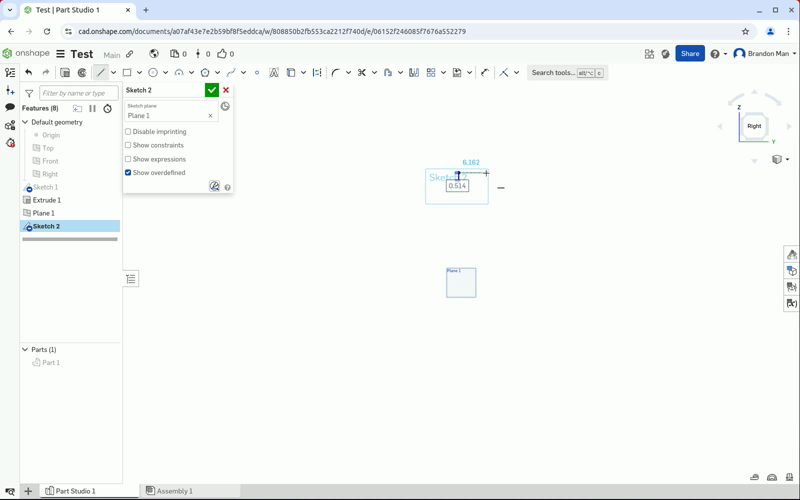
mouse_move(456, 180)
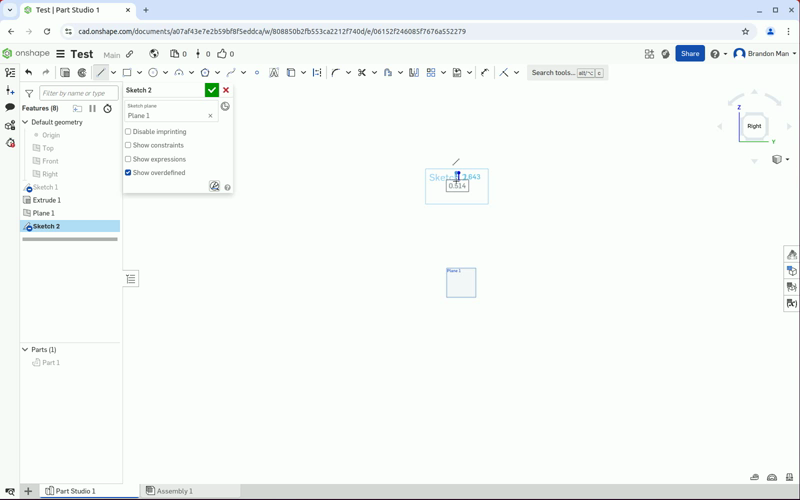
scroll(6)
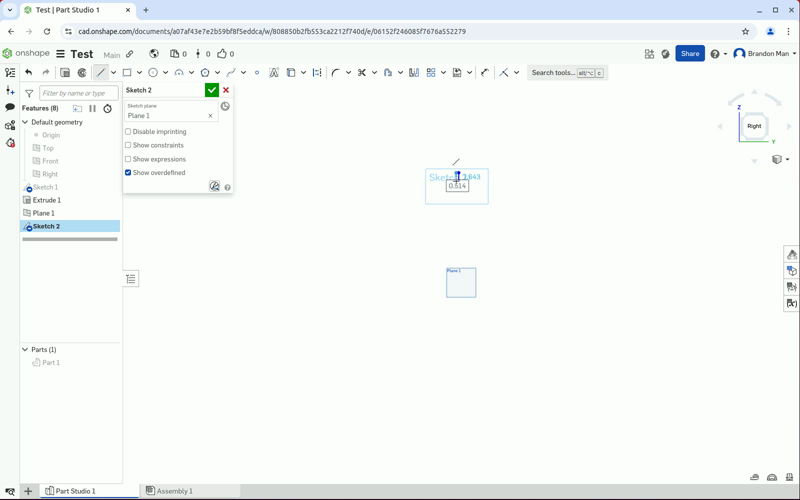
scroll(6)
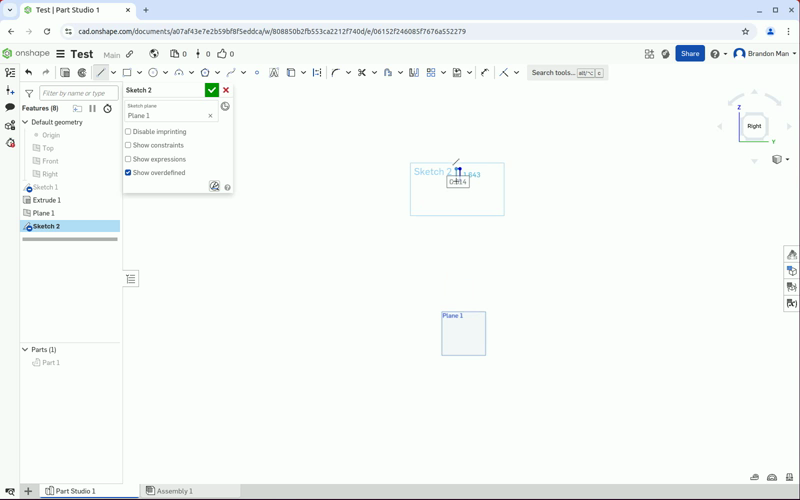
scroll(6)
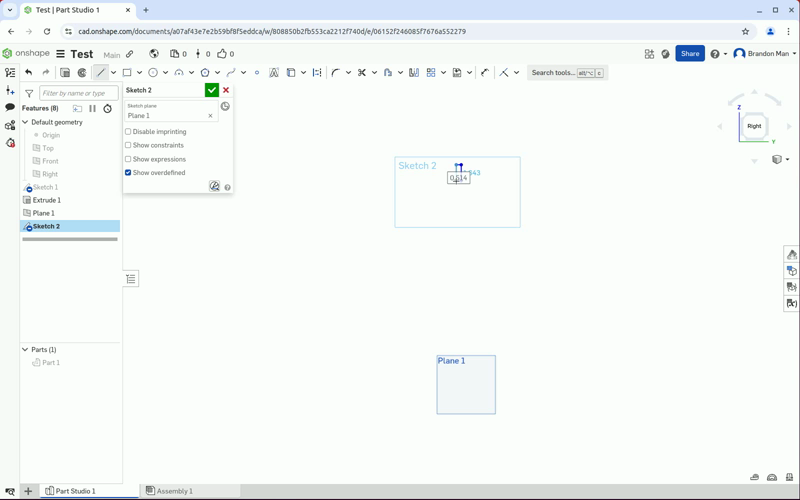
scroll(6)
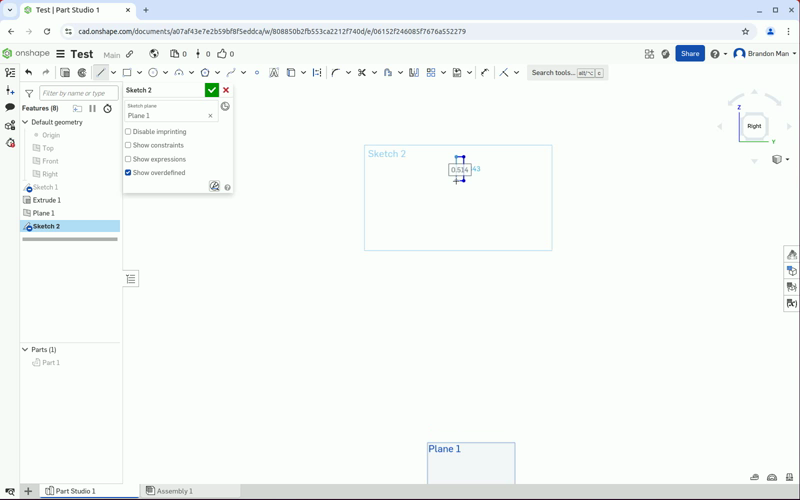
scroll(6)
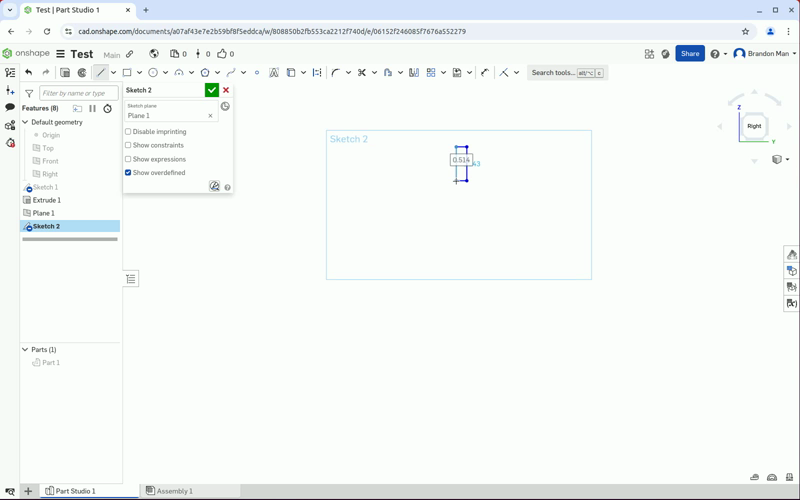
scroll(6)
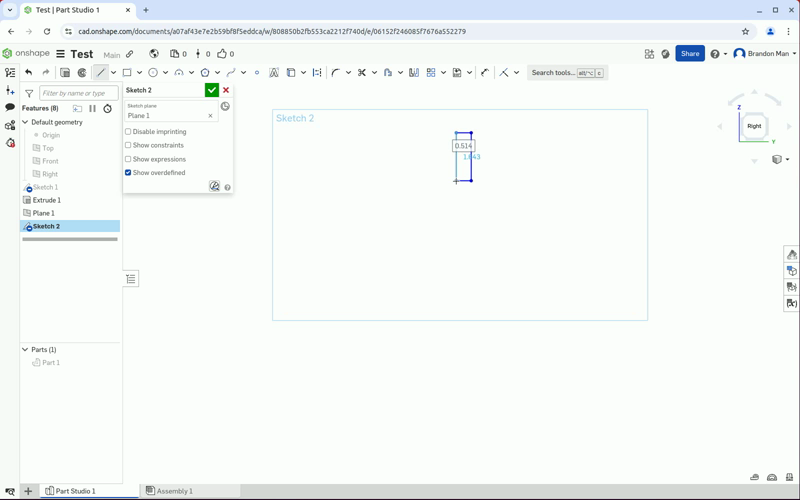
scroll(6)
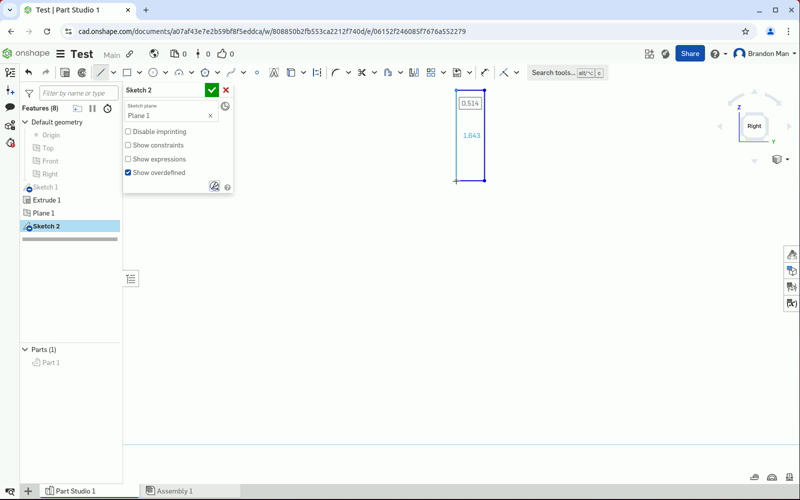
key_up(shift)
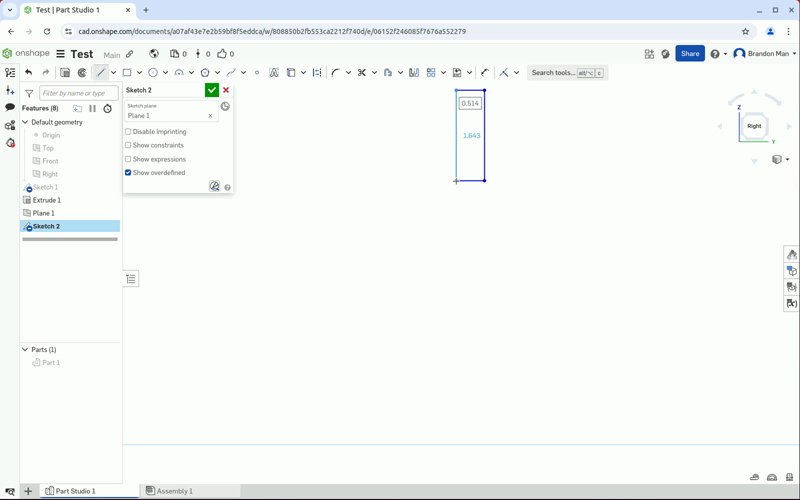
click(456, 180)
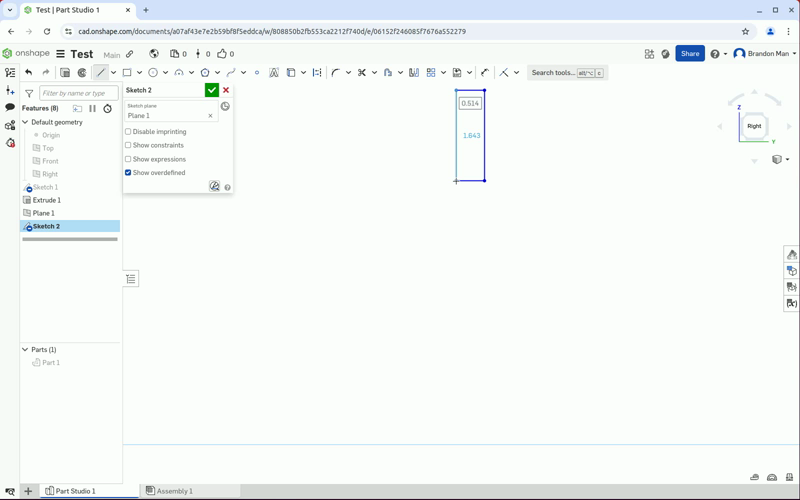
scroll(-6)
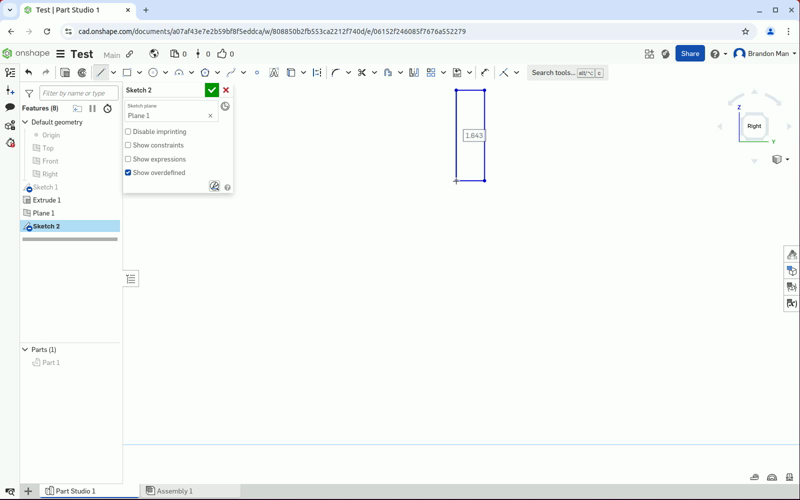
scroll(-6)
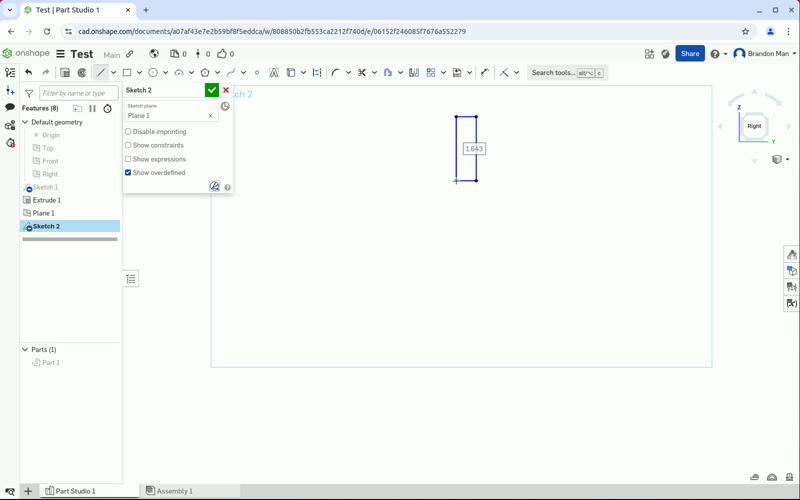
scroll(-6)
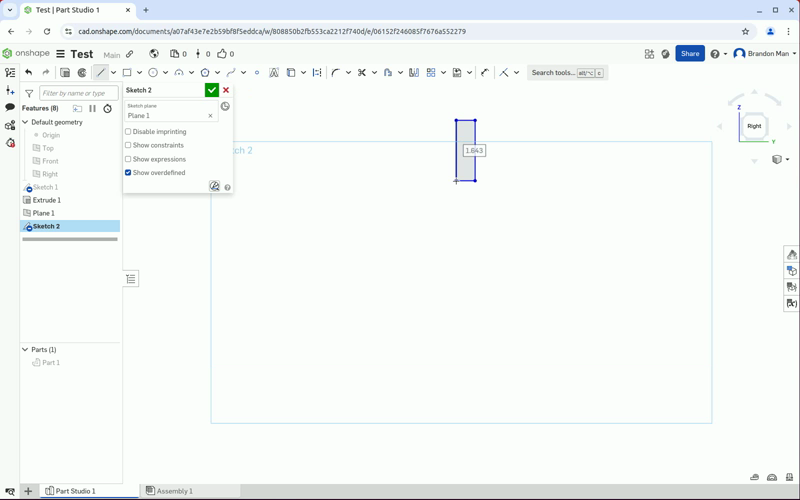
scroll(-6)
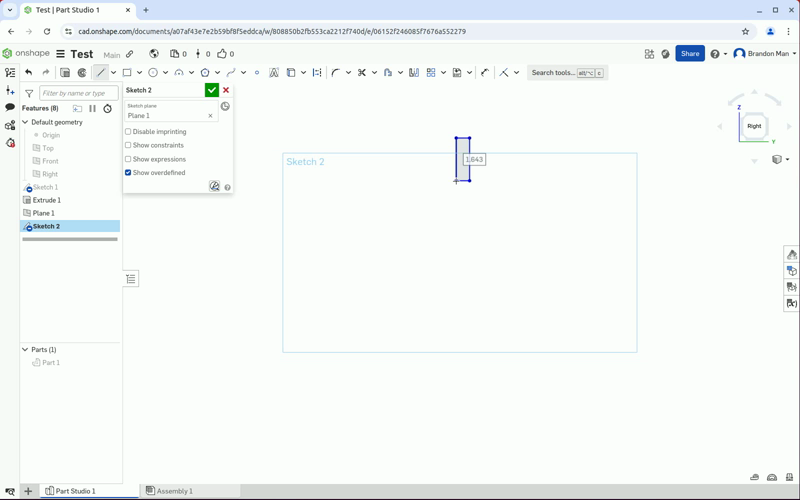
scroll(-6)
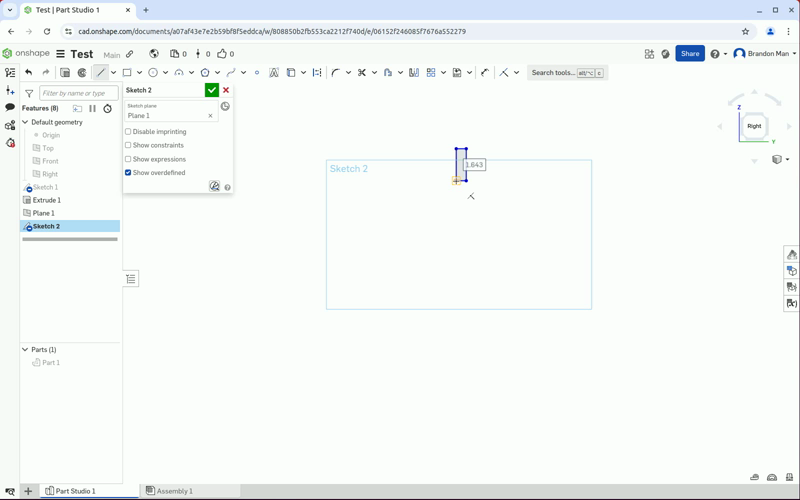
scroll(-6)
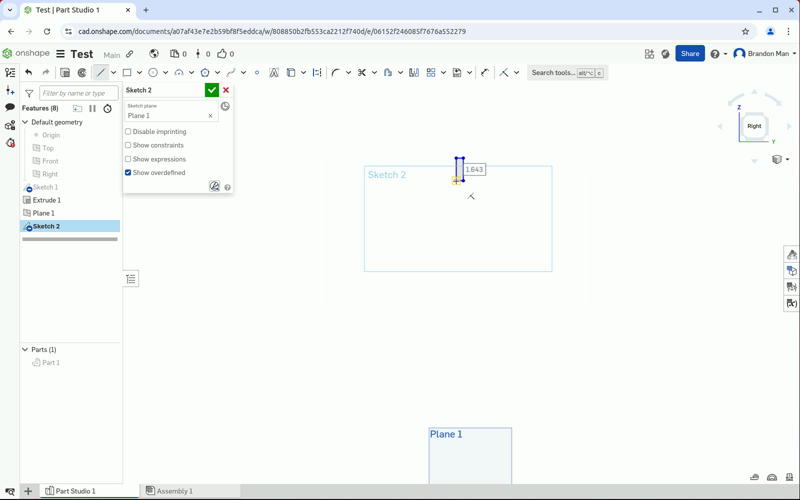
scroll(-6)
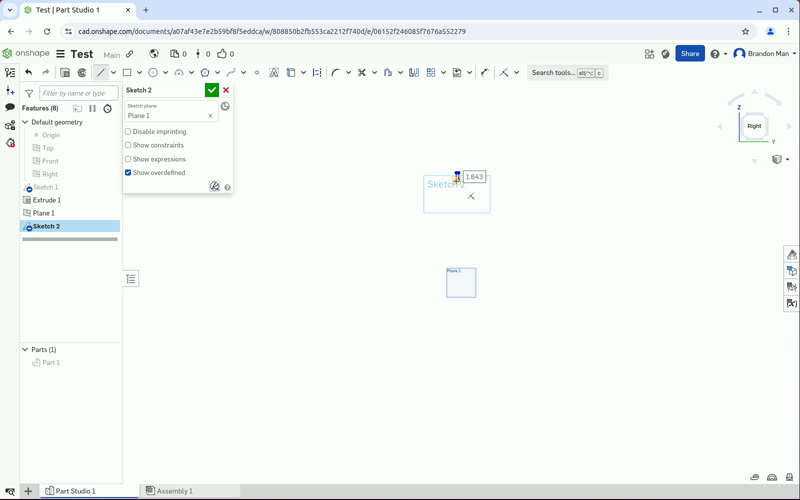
key(esc)
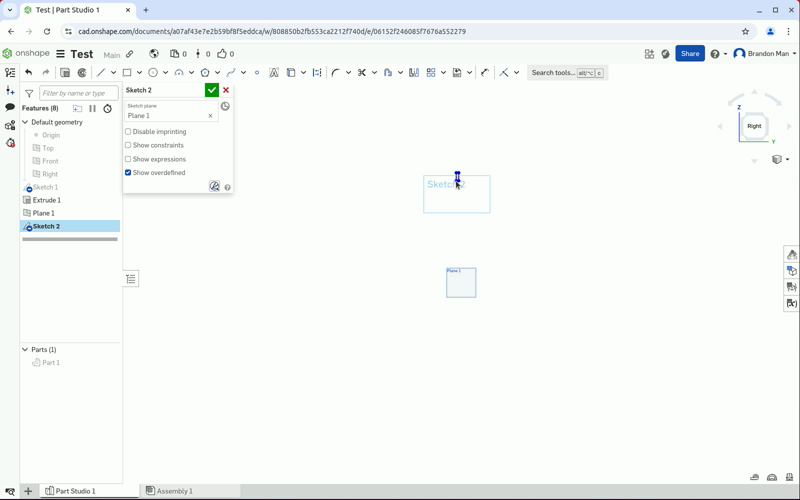
mouse_move(458, 177)
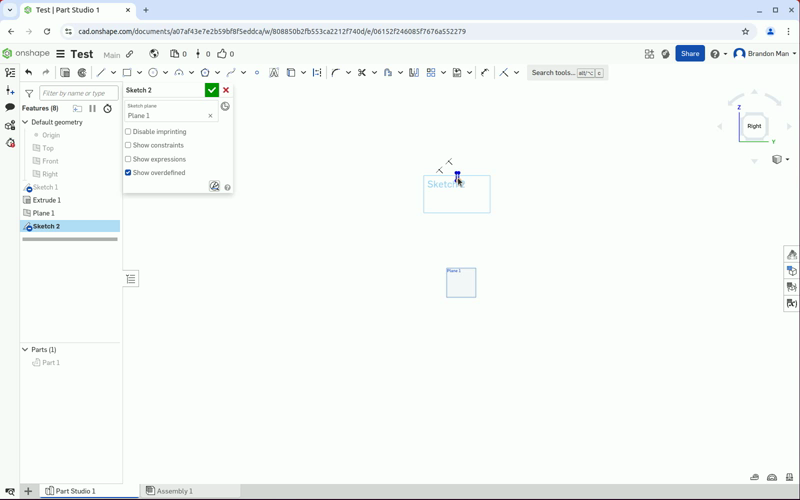
scroll(6)
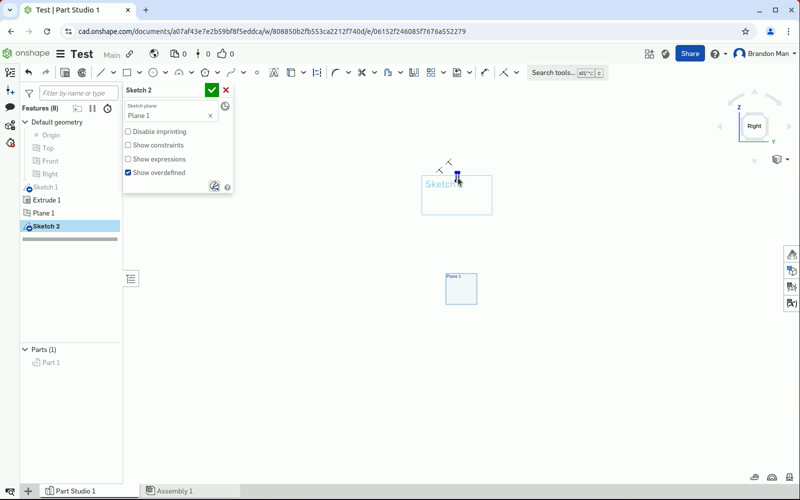
scroll(6)
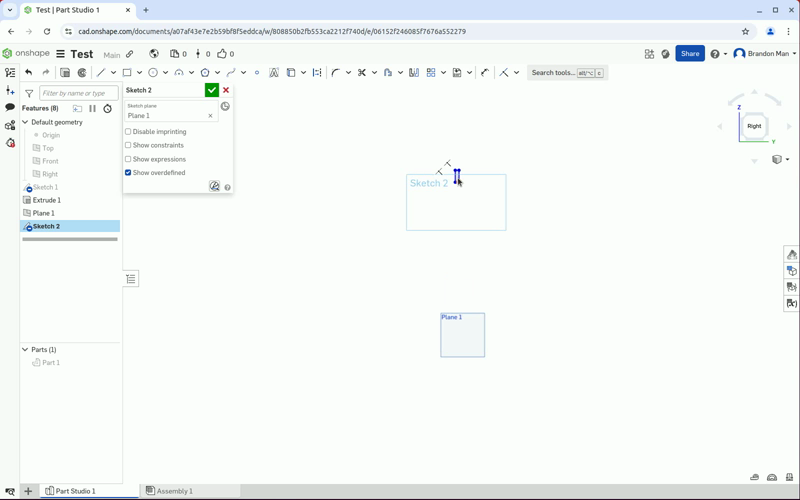
scroll(6)
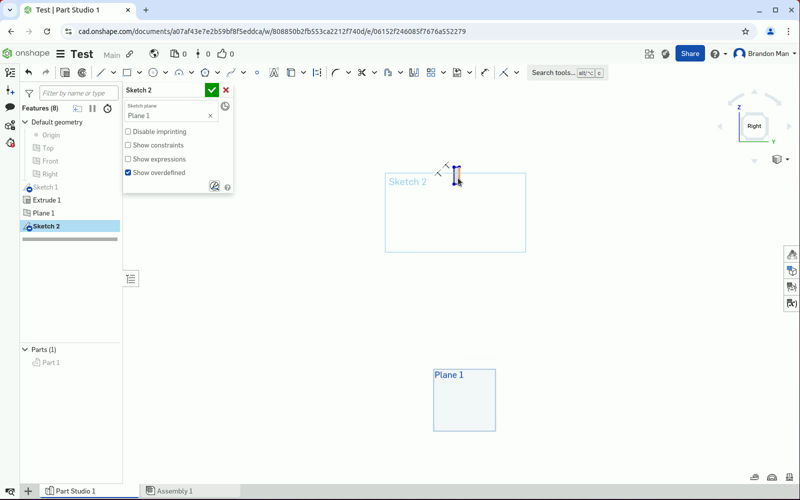
scroll(6)
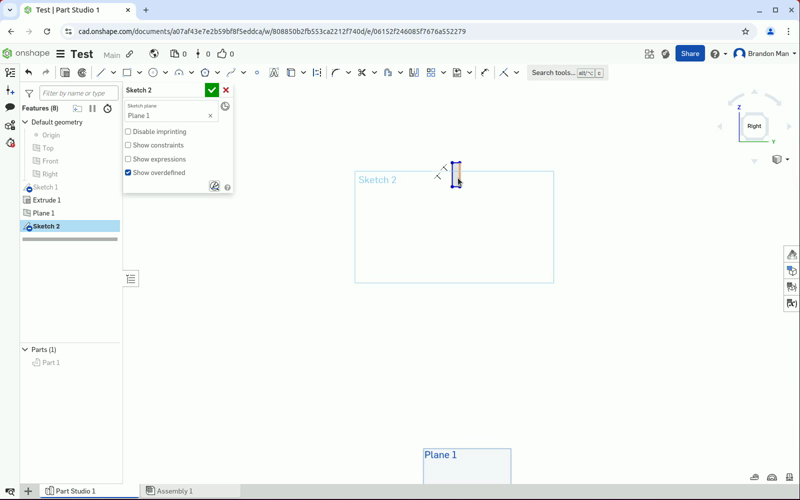
scroll(6)
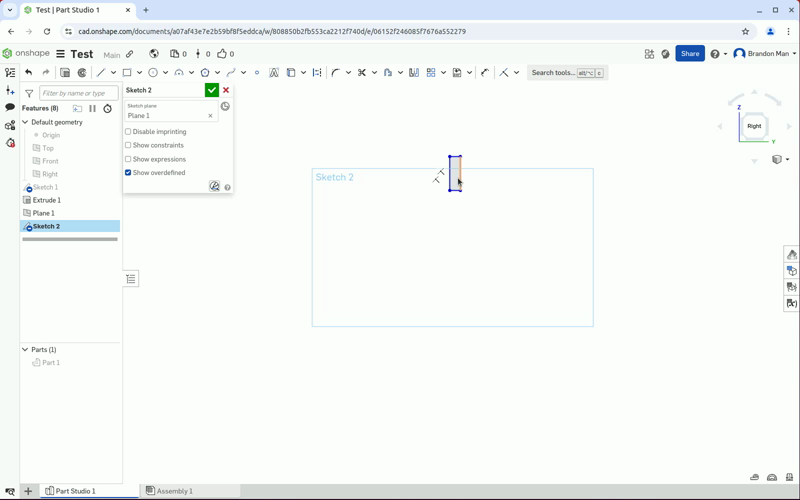
scroll(6)
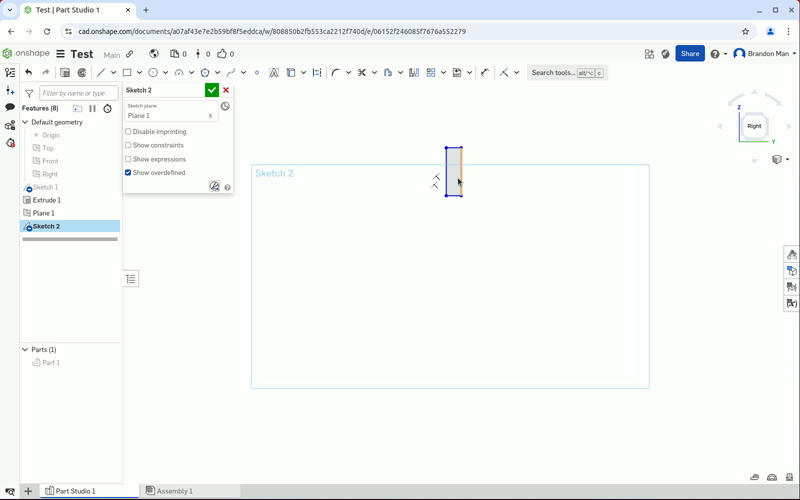
scroll(6)
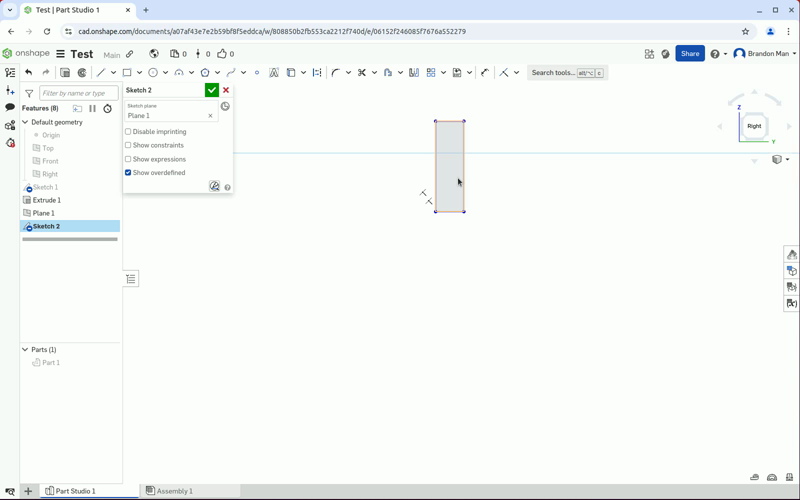
click(458, 177)
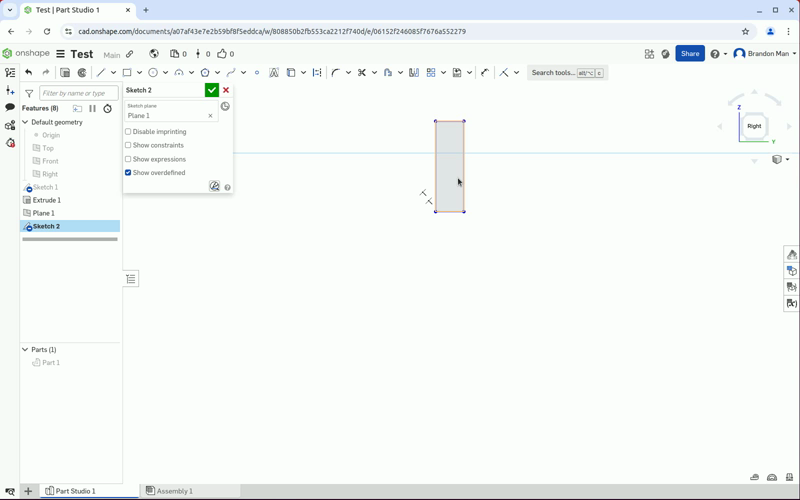
scroll(-6)
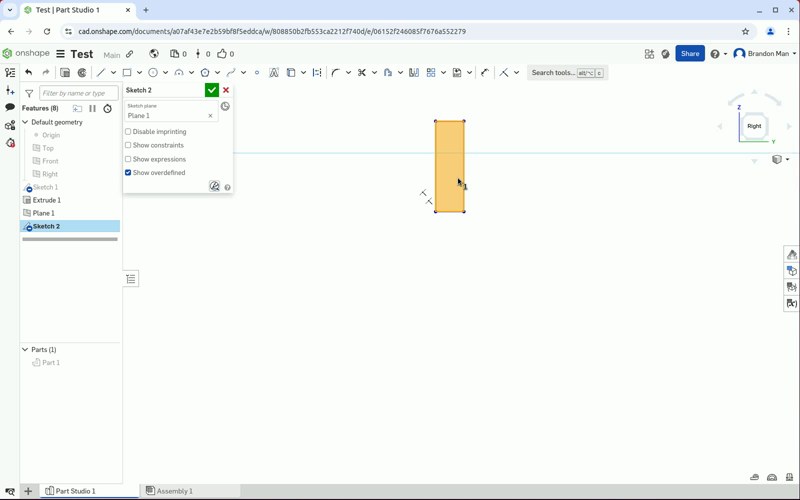
scroll(-6)
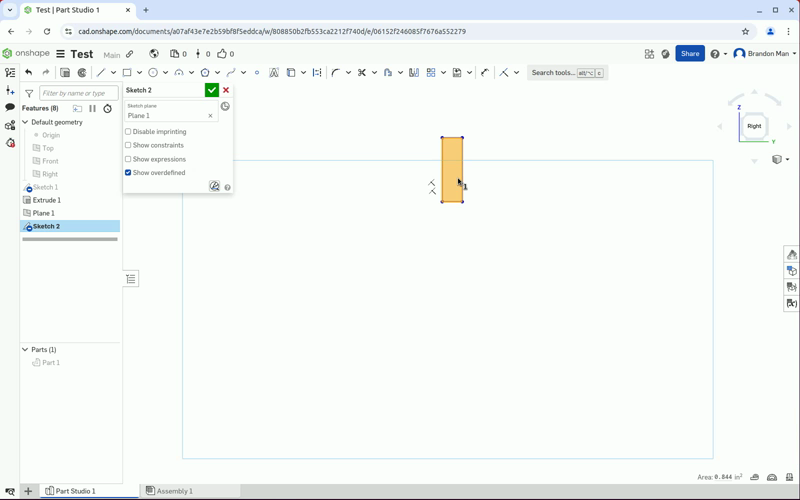
scroll(-6)
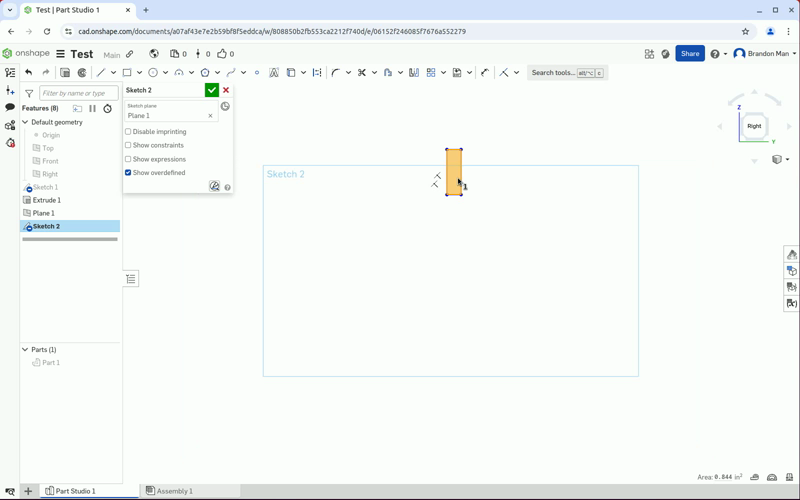
scroll(-6)
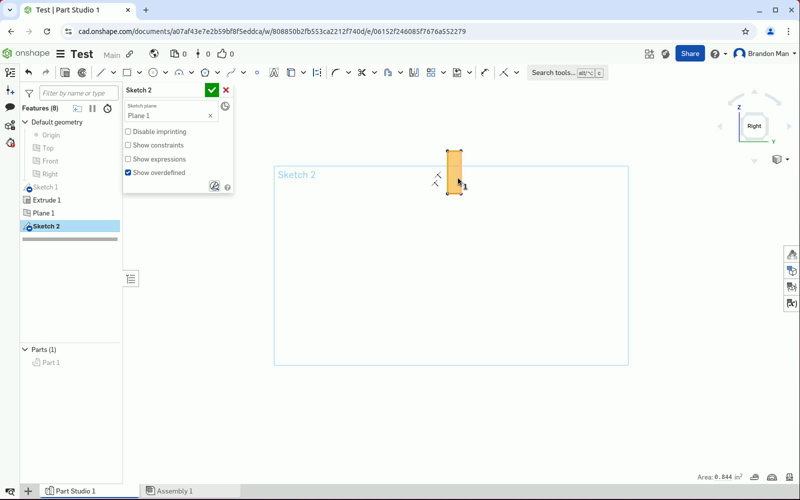
scroll(-6)
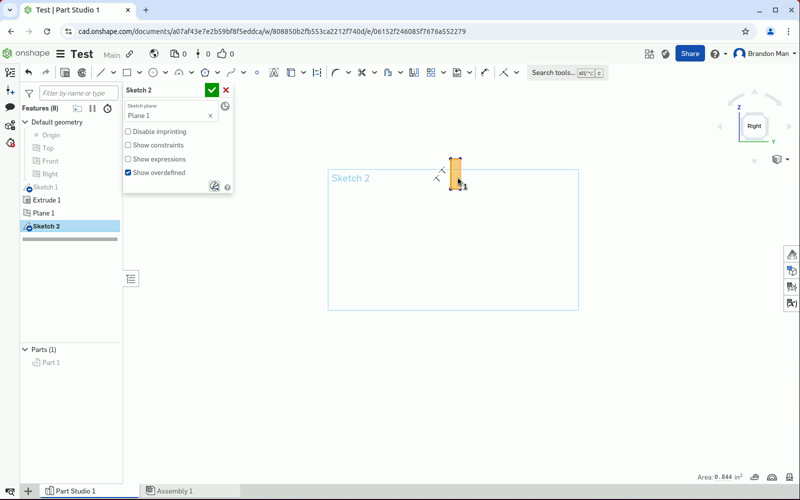
scroll(-6)
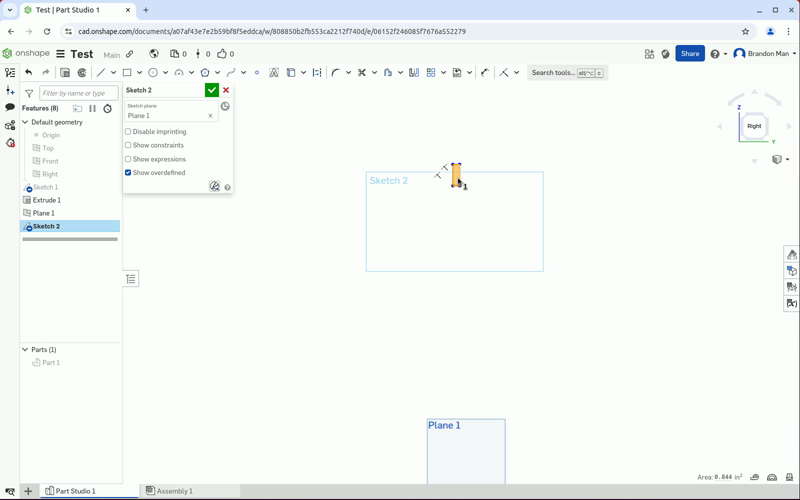
scroll(-6)
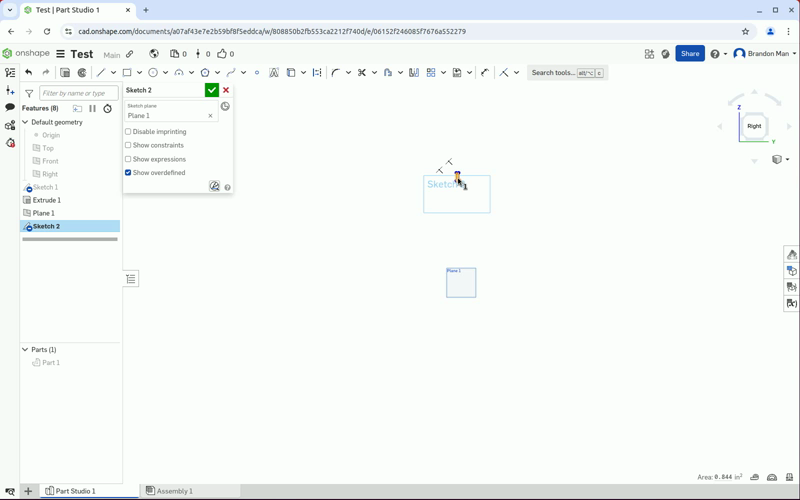
mouse_move(73, 352)
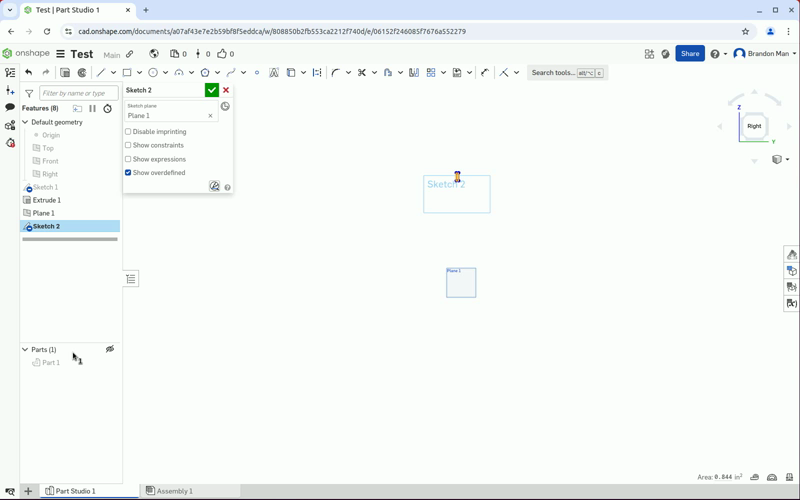
key(shift+y)
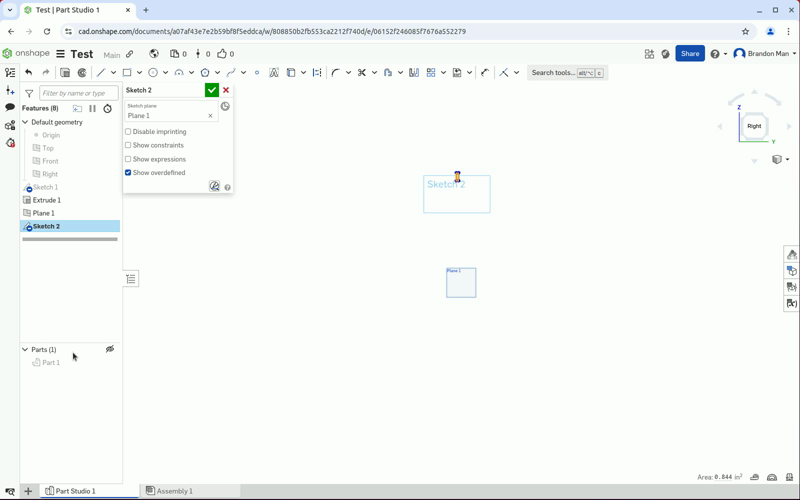
key(shift+e)
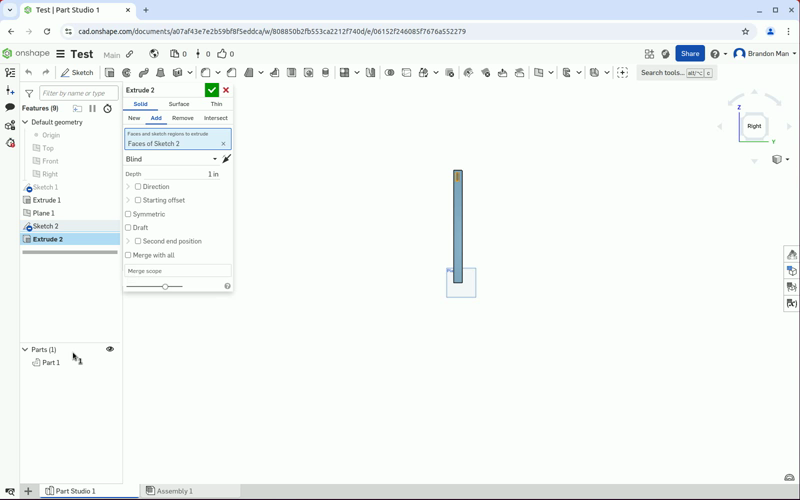
mouse_move(143, 106)
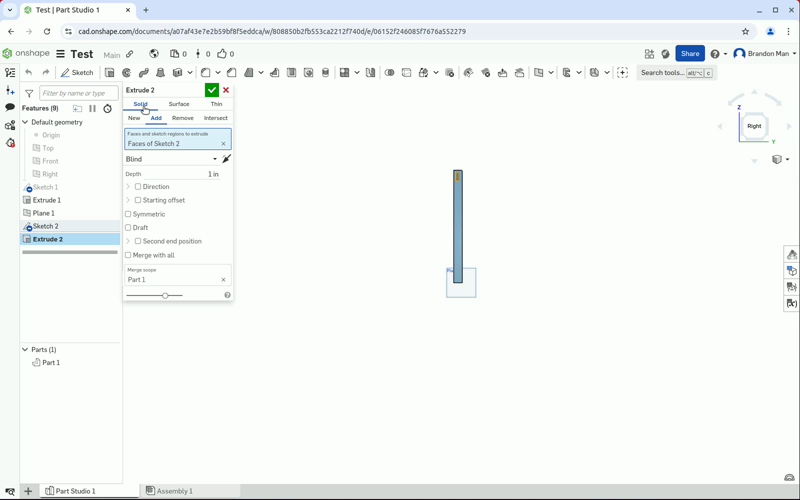
click(143, 106)
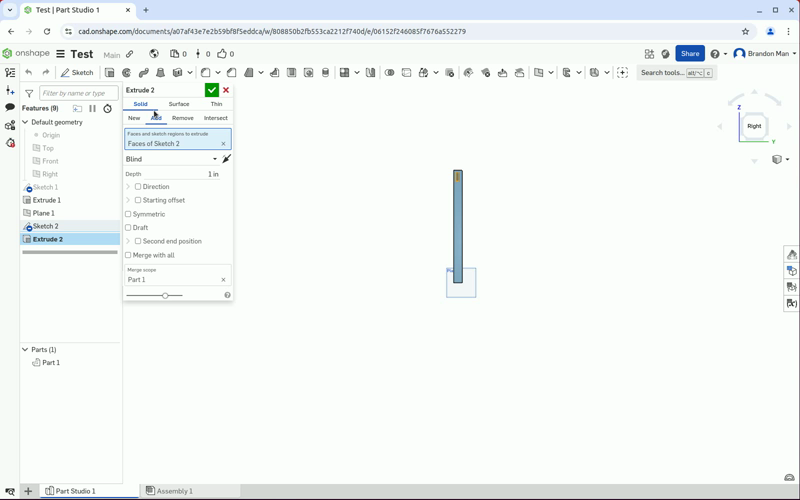
mouse_move(186, 120)
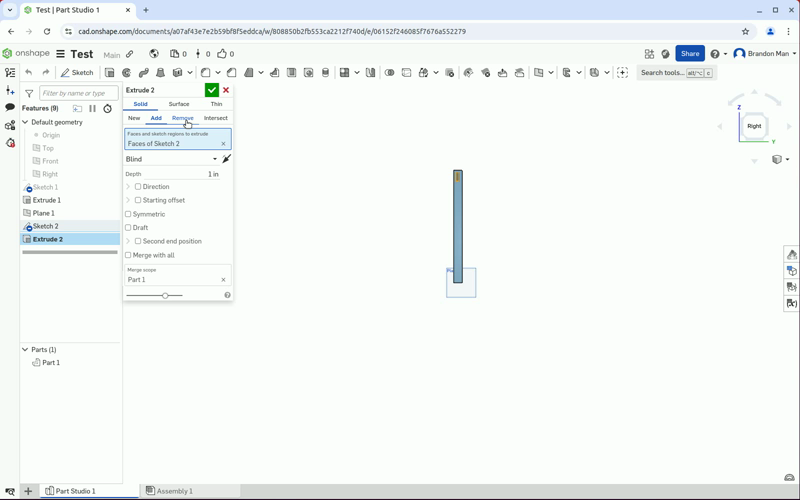
click(186, 120)
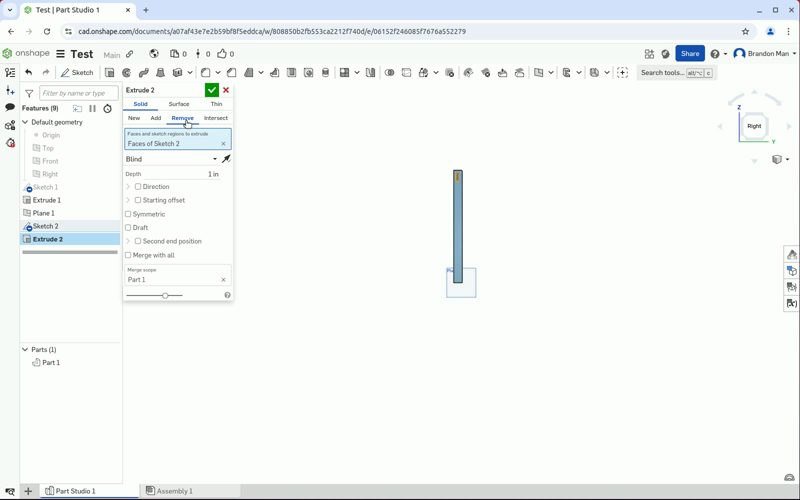
key(tab, 4)
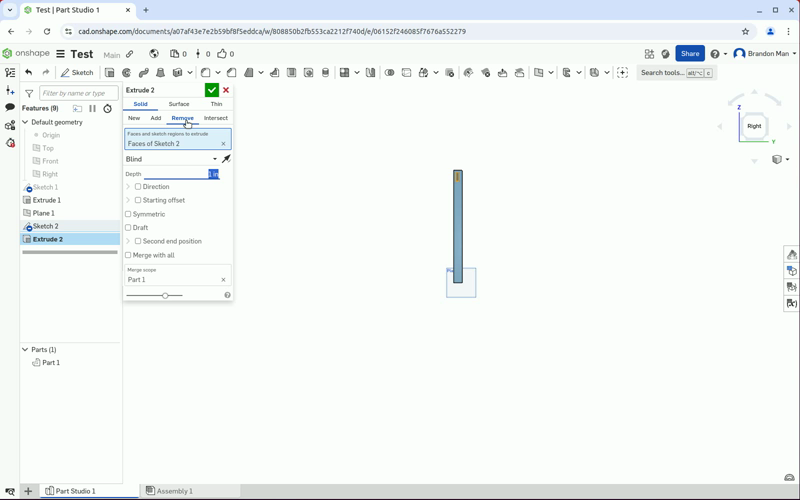
text(0.481)
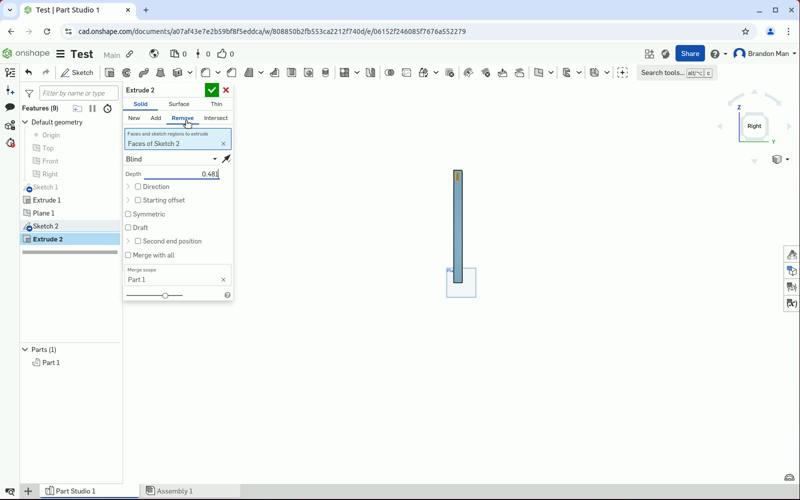
key(tab, 6)
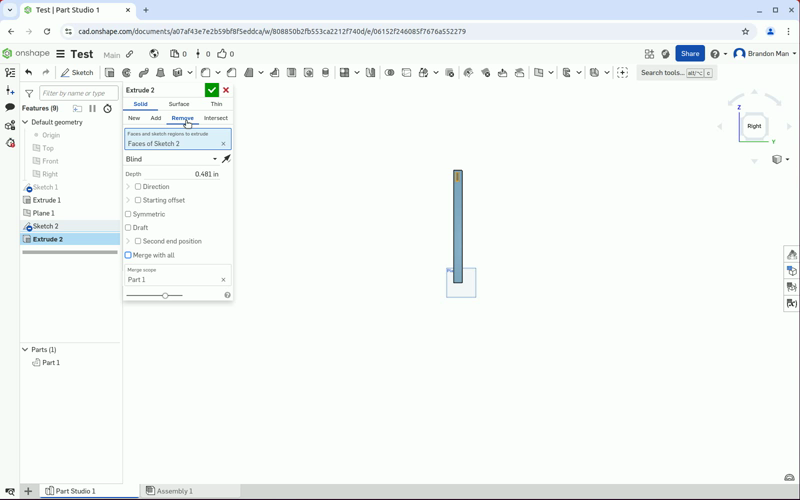
key(space)
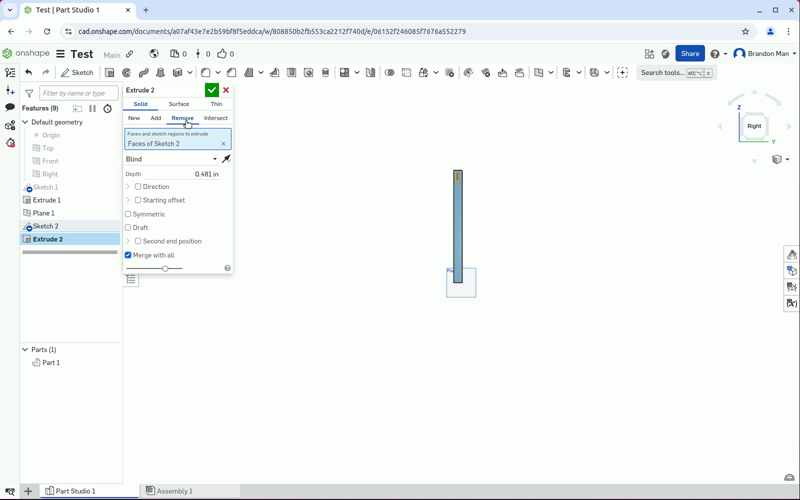
key(enter)
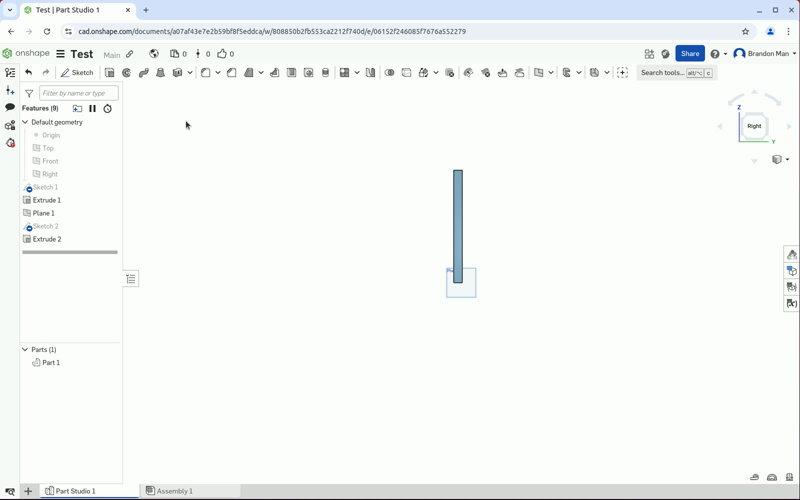
key(shift+h)
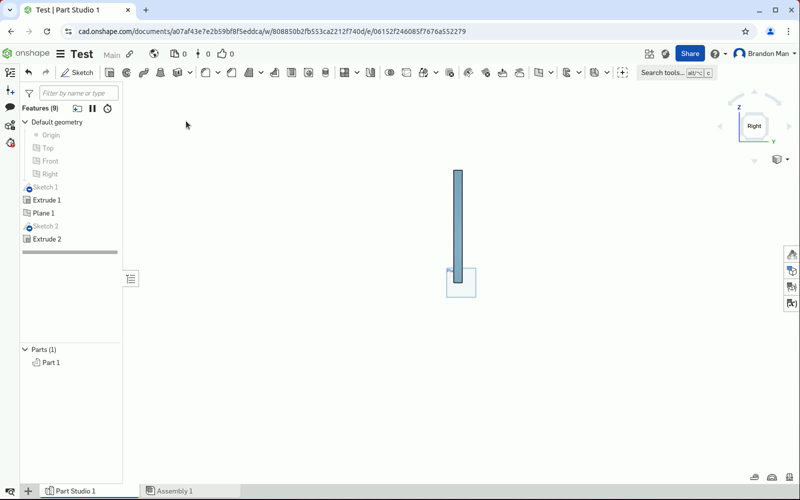
key(shift+h)
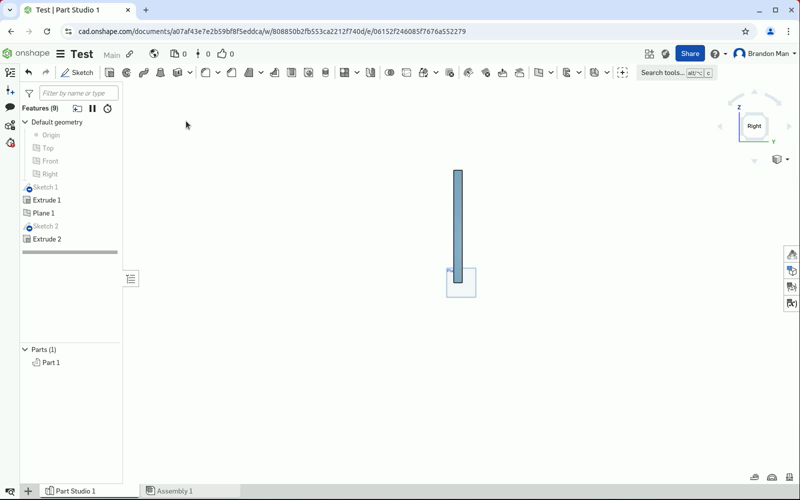
mouse_move(73, 189)
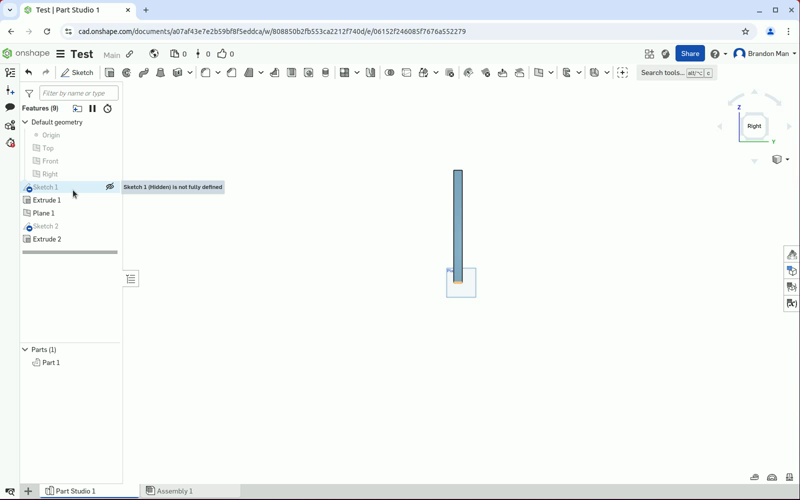
click(73, 189)
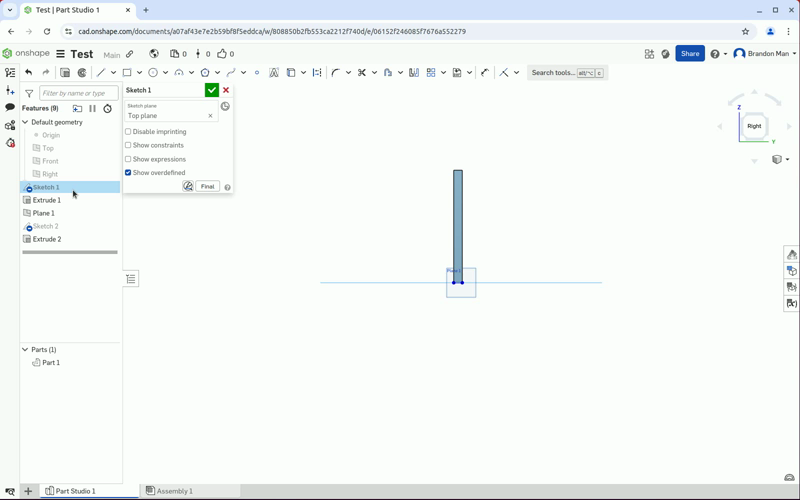
mouse_move(229, 92)
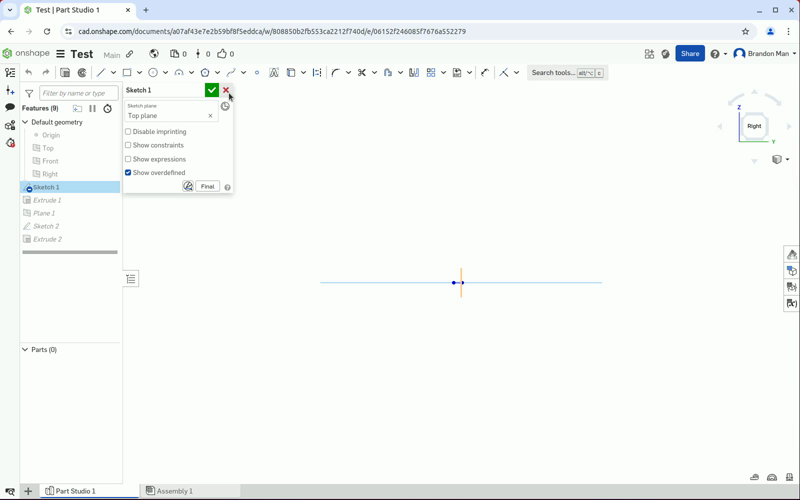
click(229, 92)
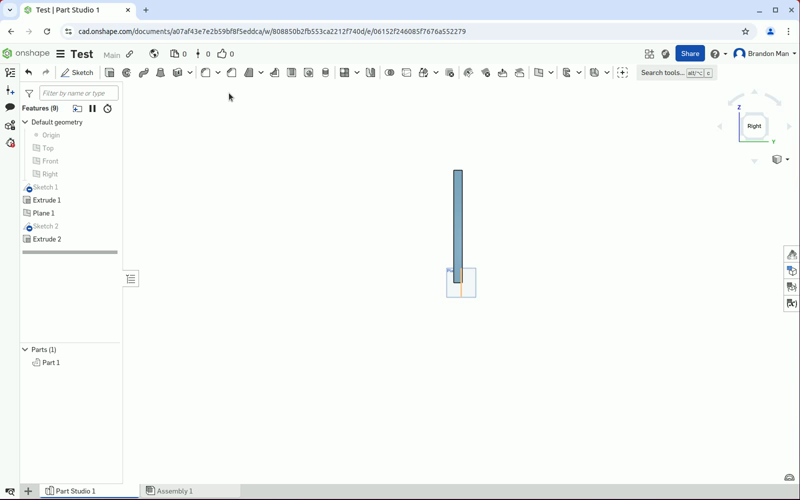
mouse_move(73, 352)
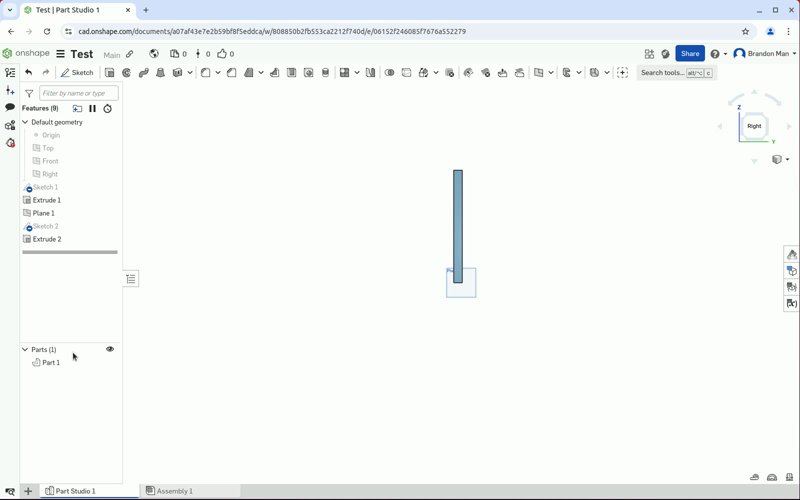
key(y)
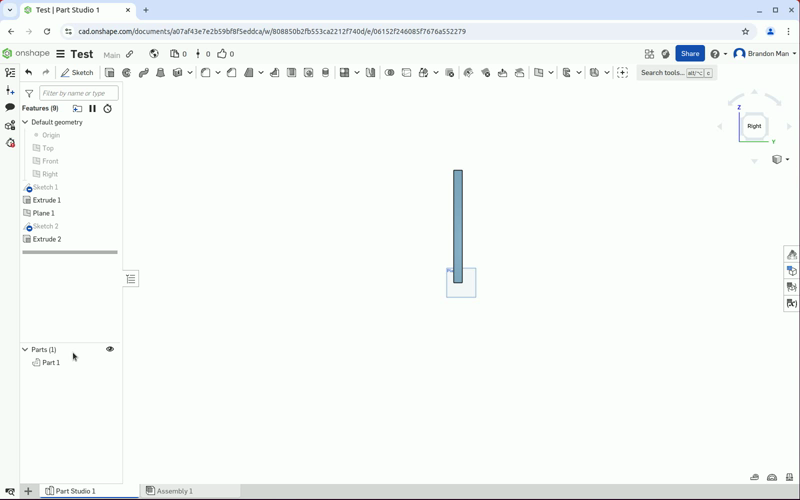
key(shift+p)
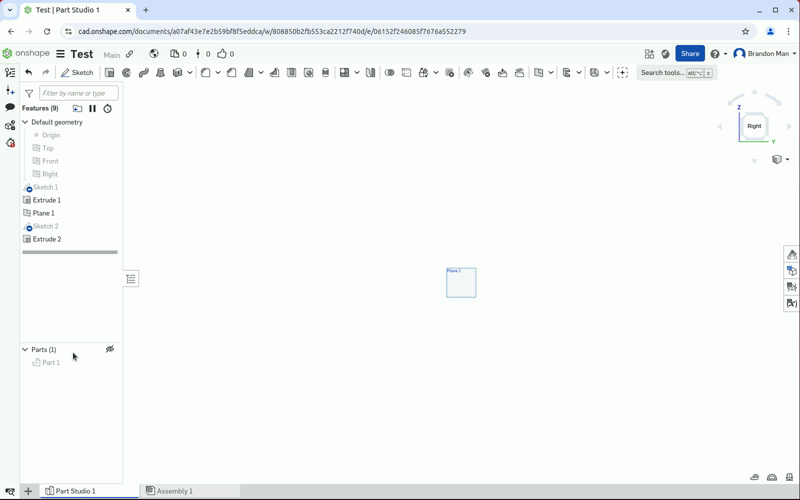
key(space)
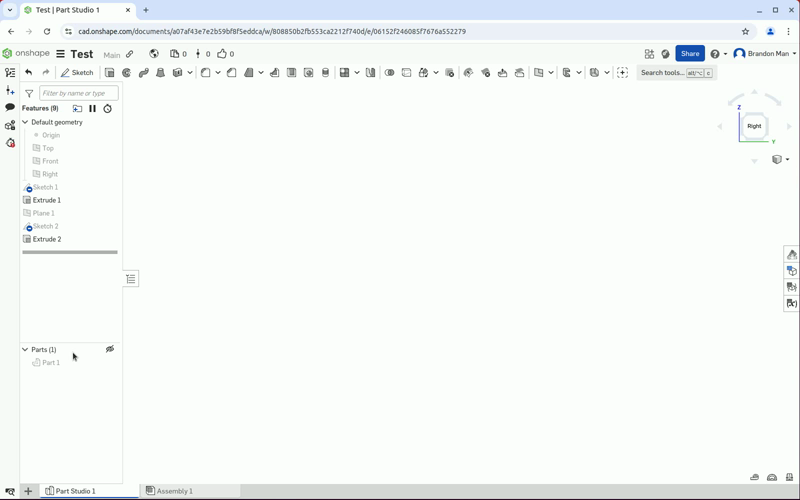
key_down(shift)
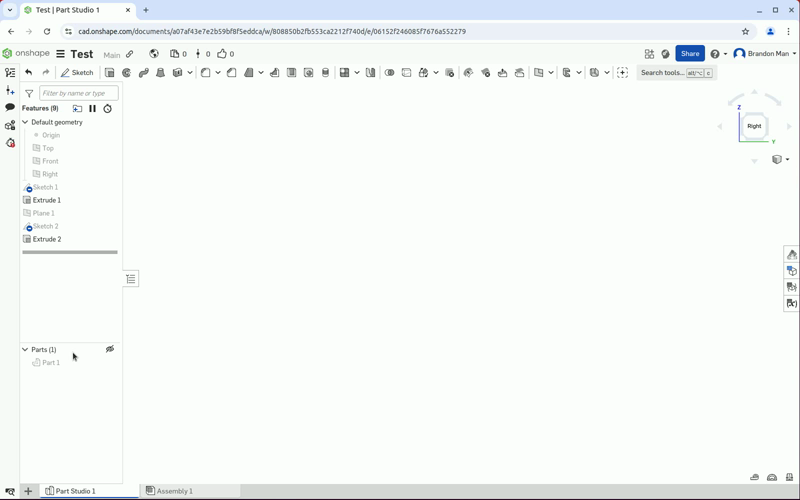
key(right)
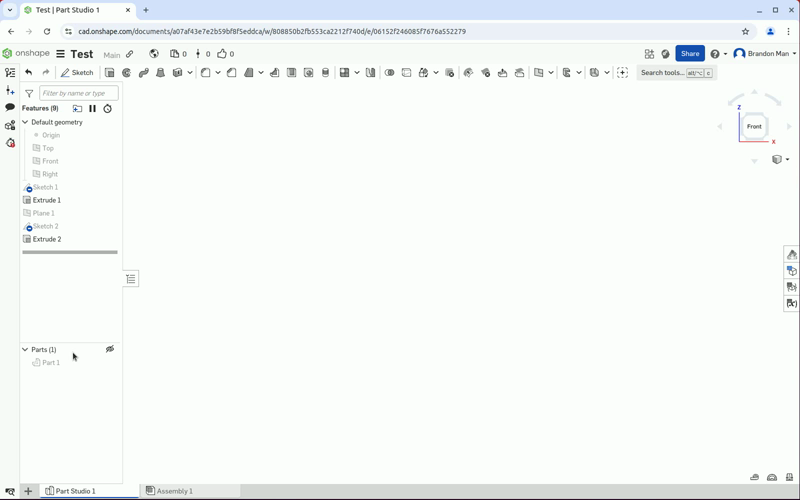
key_up(shift)
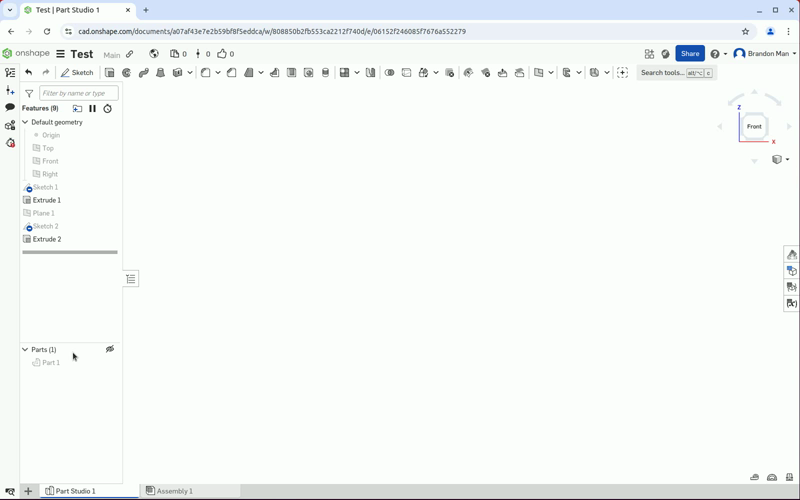
mouse_move(73, 352)
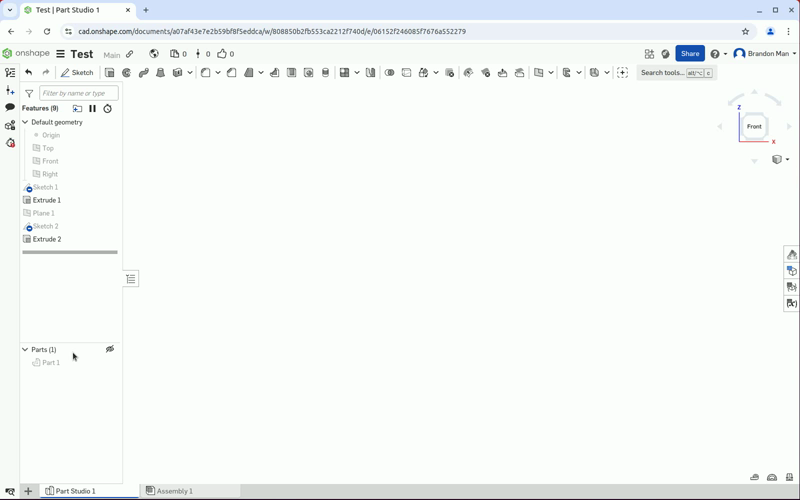
key(shift+y)
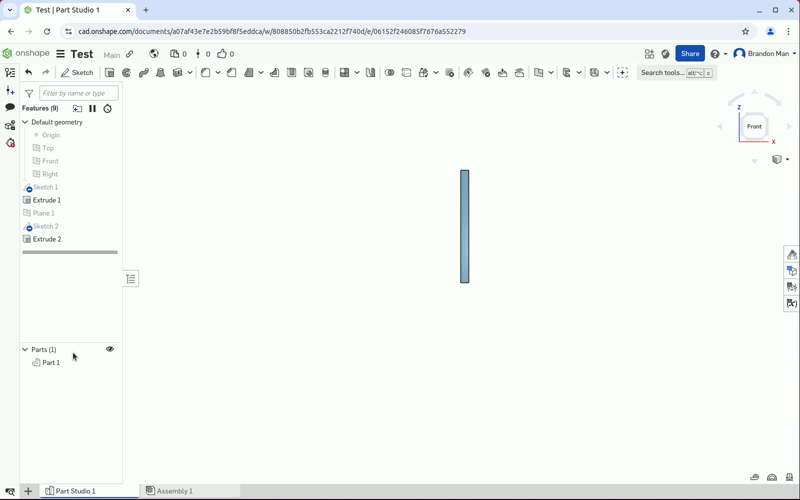
mouse_move(541, 75)
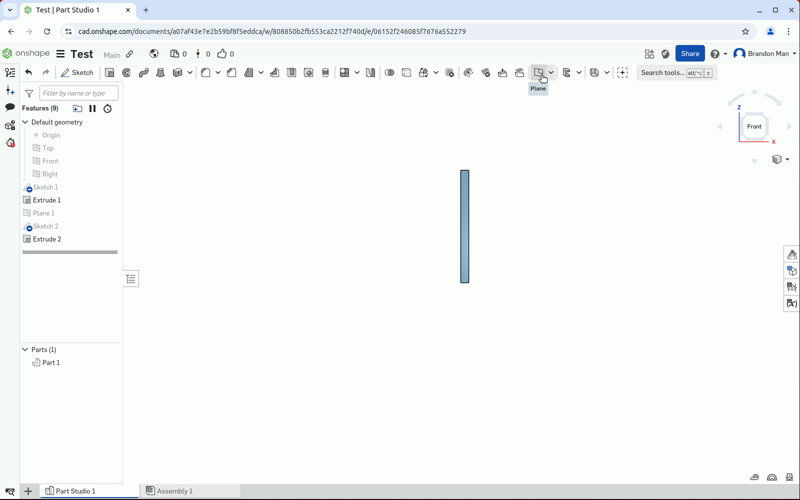
click(541, 75)
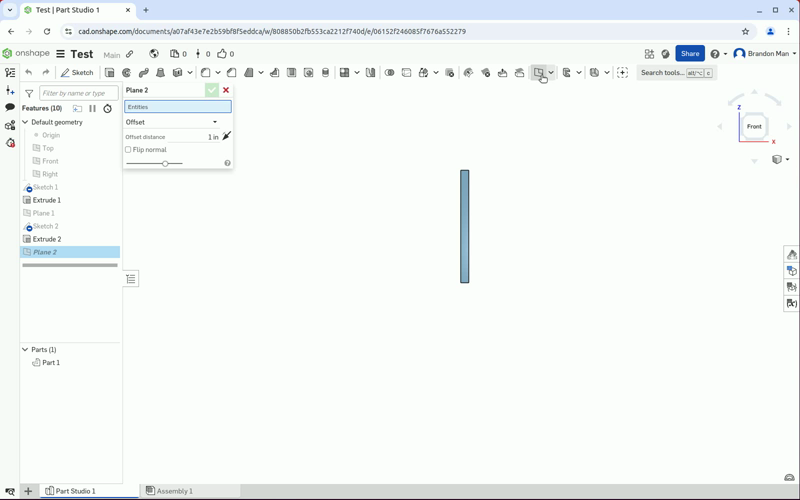
mouse_move(73, 163)
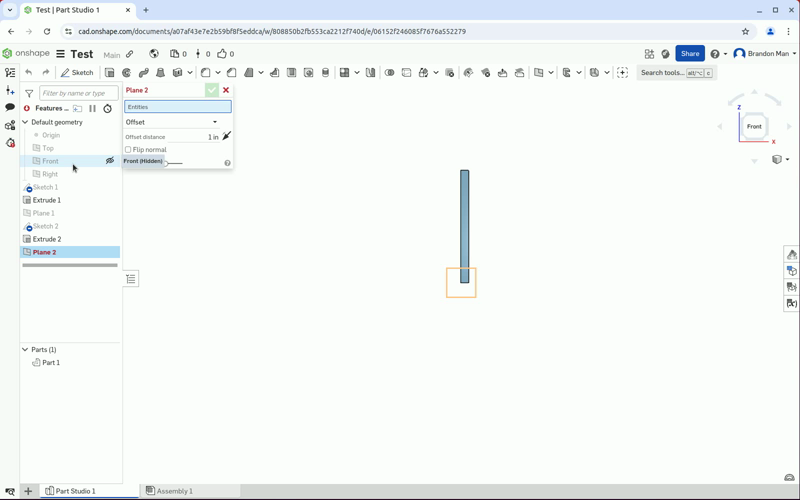
click(73, 163)
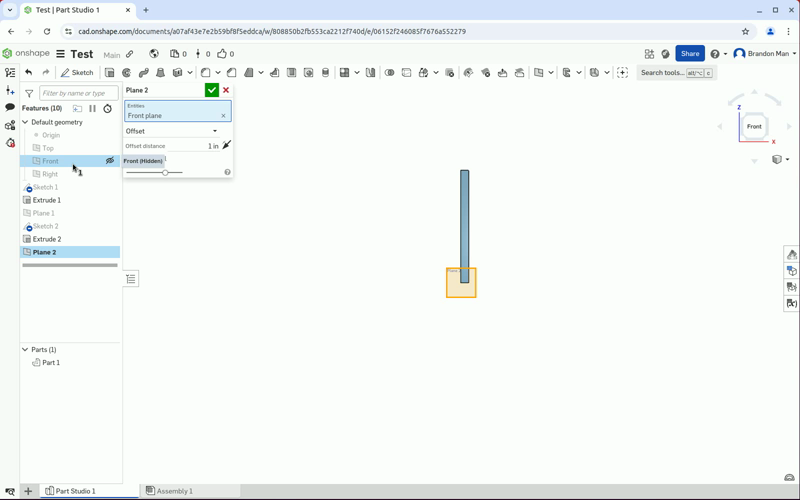
key(tab, 2)
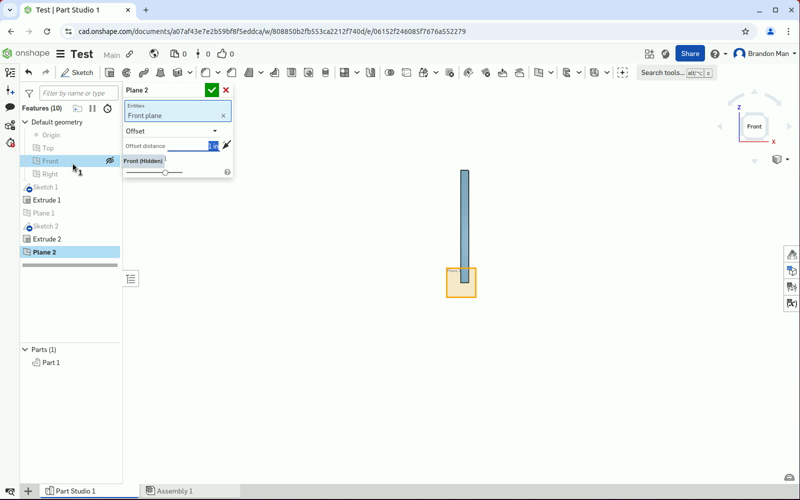
text(1.448)
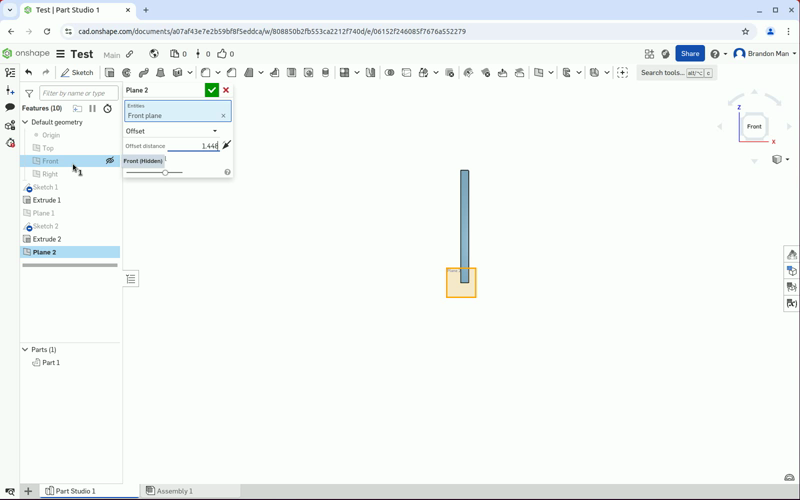
key(enter, 2)
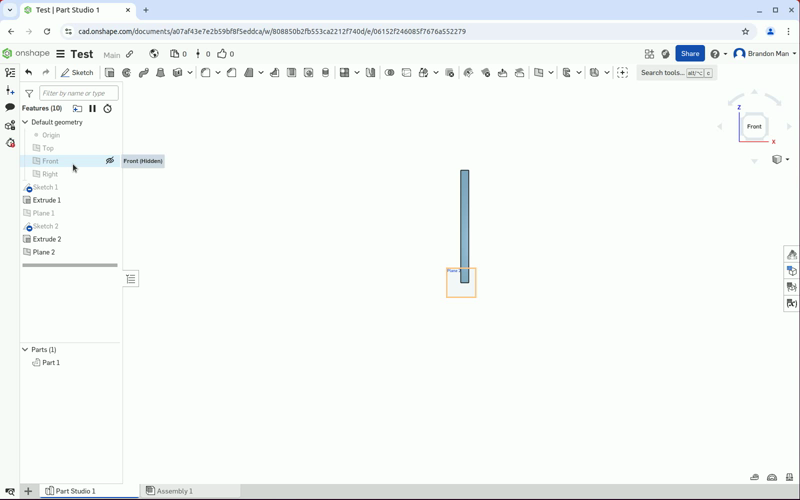
key(shift+s)
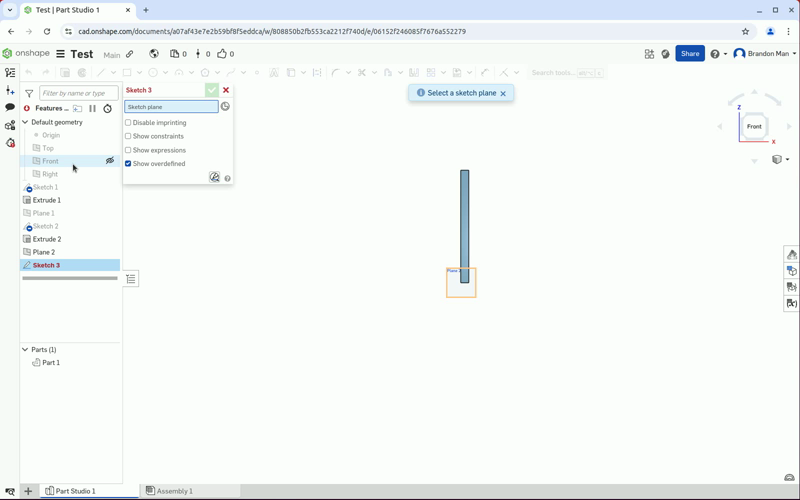
mouse_move(73, 254)
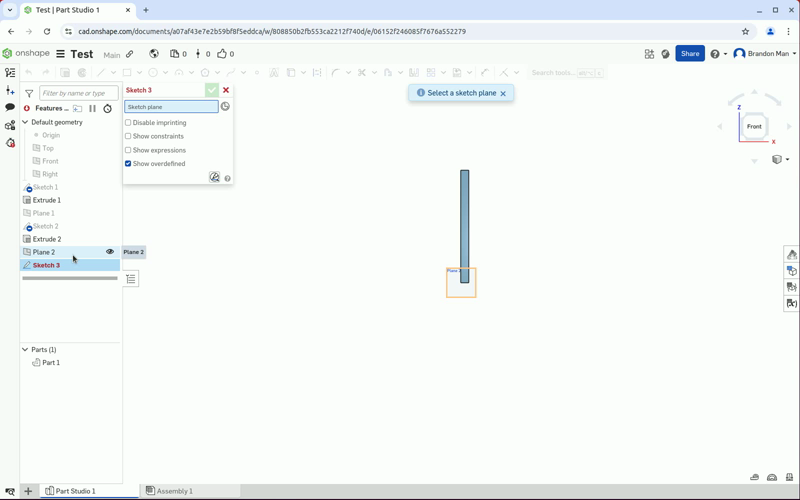
click(73, 254)
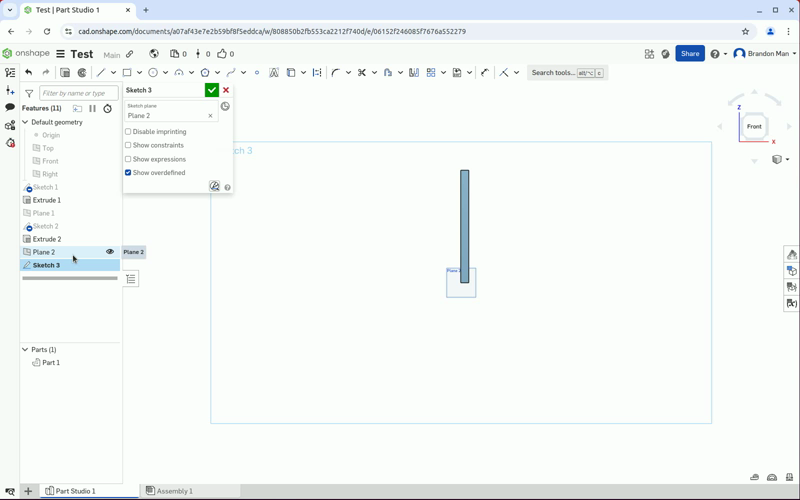
mouse_move(73, 352)
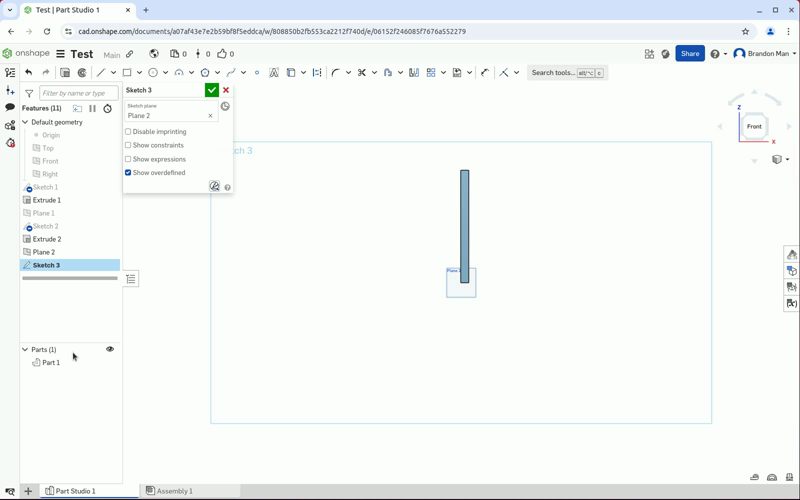
key(y)
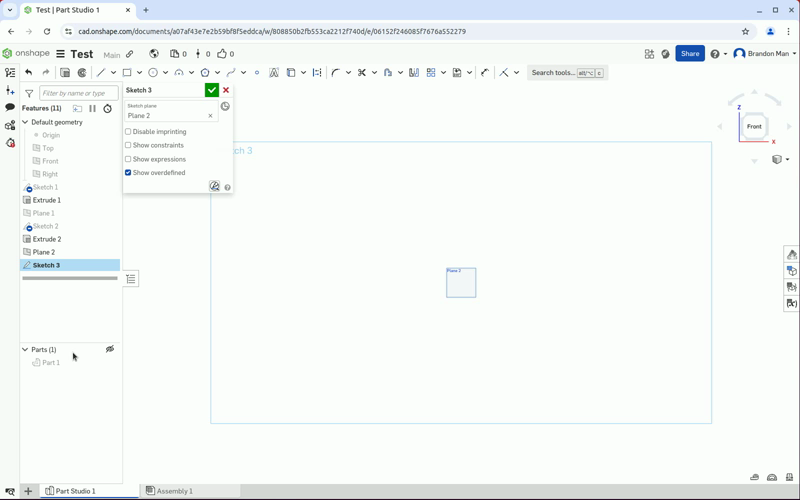
key(l)
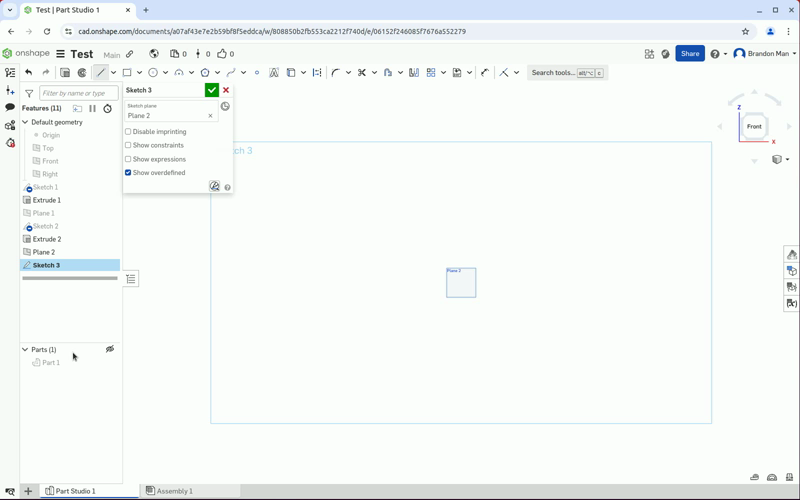
key_down(shift)
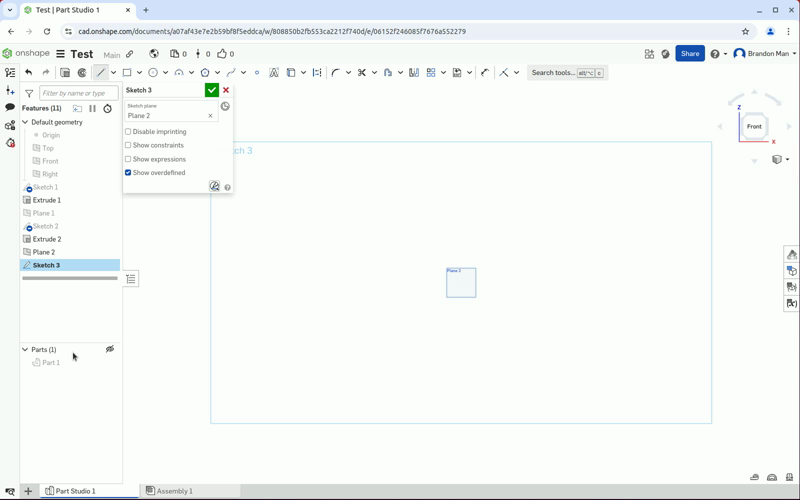
mouse_move(463, 180)
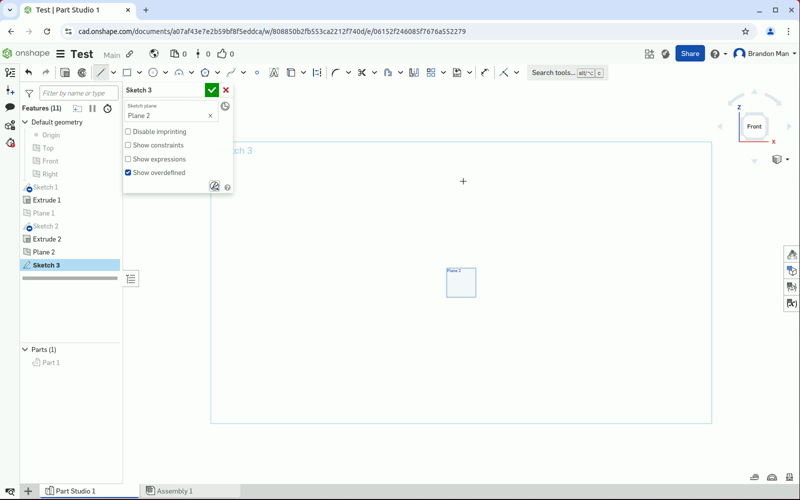
click(463, 180)
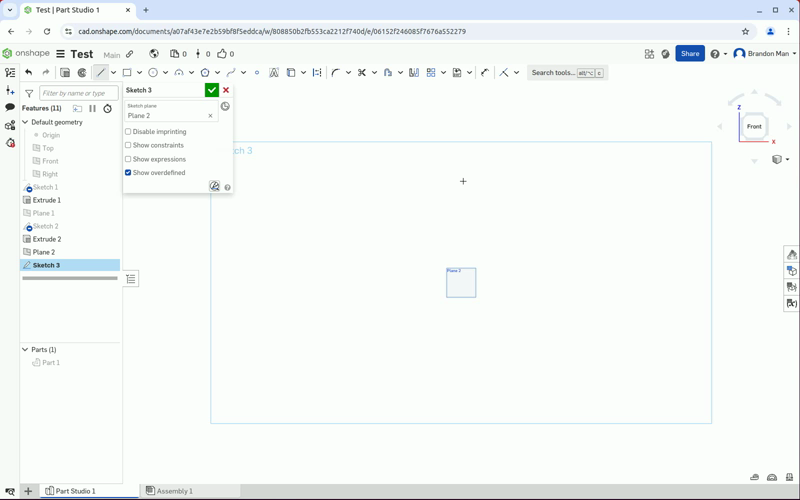
key_up(shift)
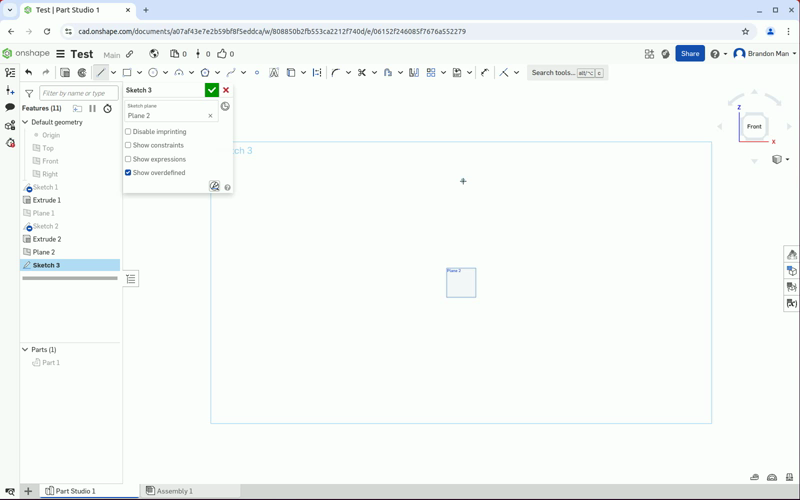
key_down(shift)
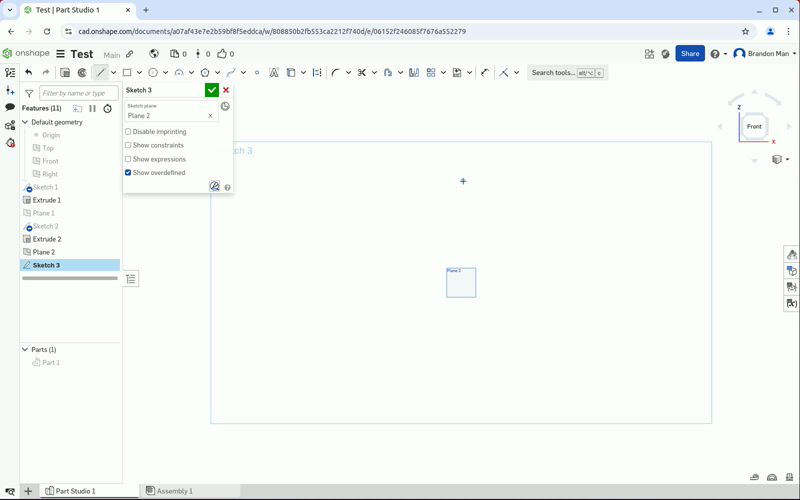
mouse_move(493, 180)
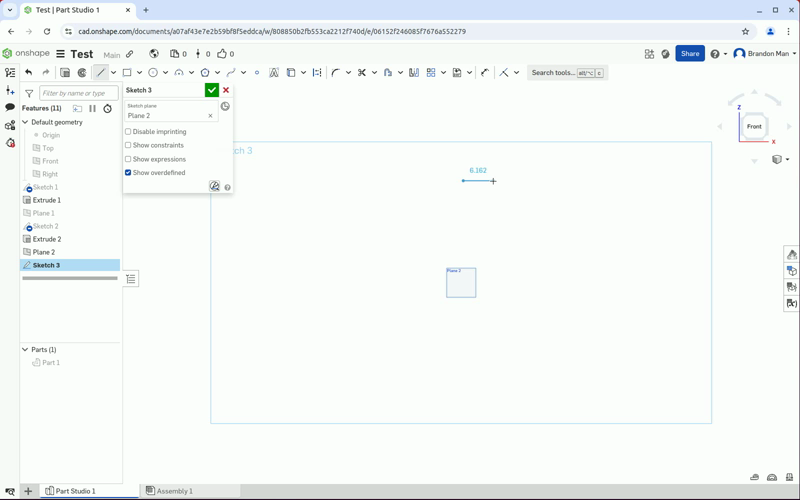
mouse_move(465, 180)
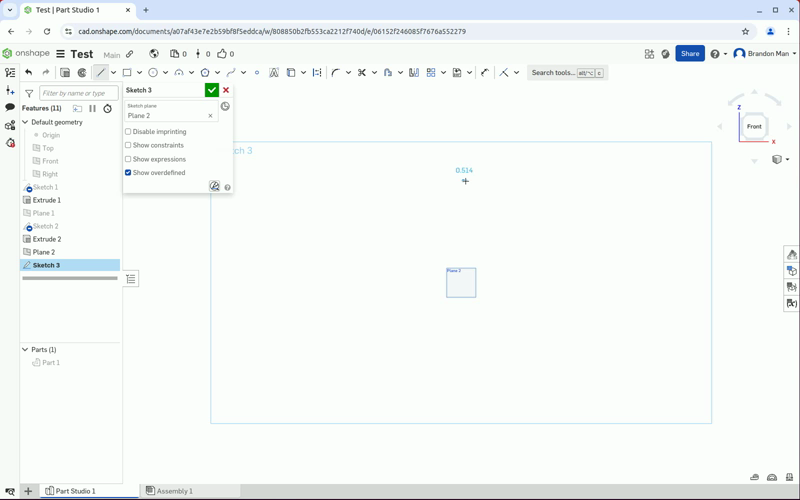
scroll(6)
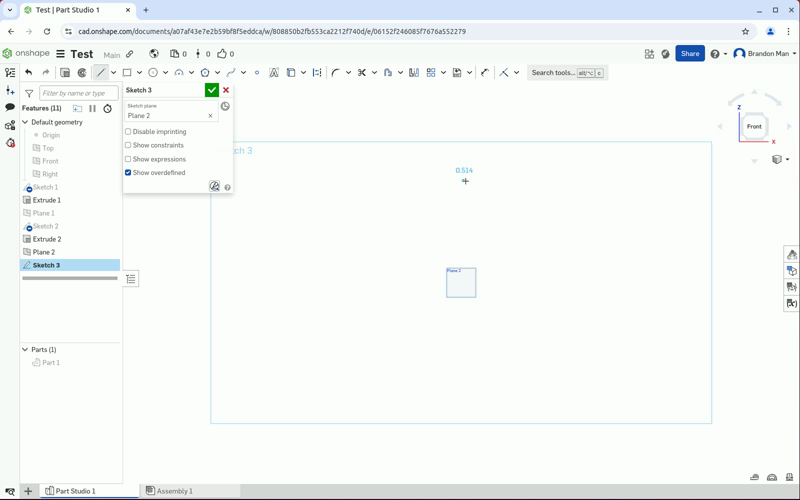
scroll(6)
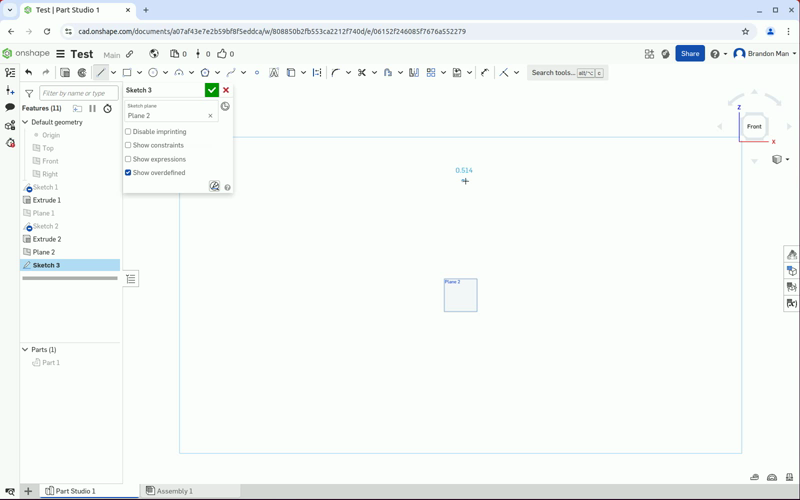
scroll(6)
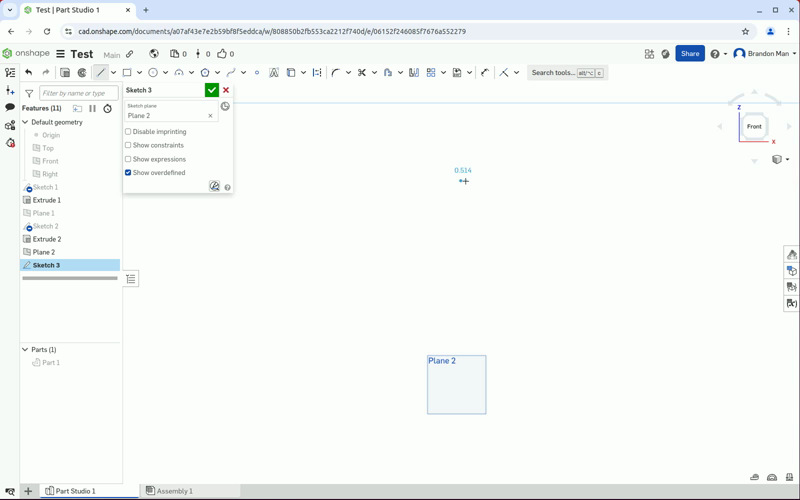
scroll(6)
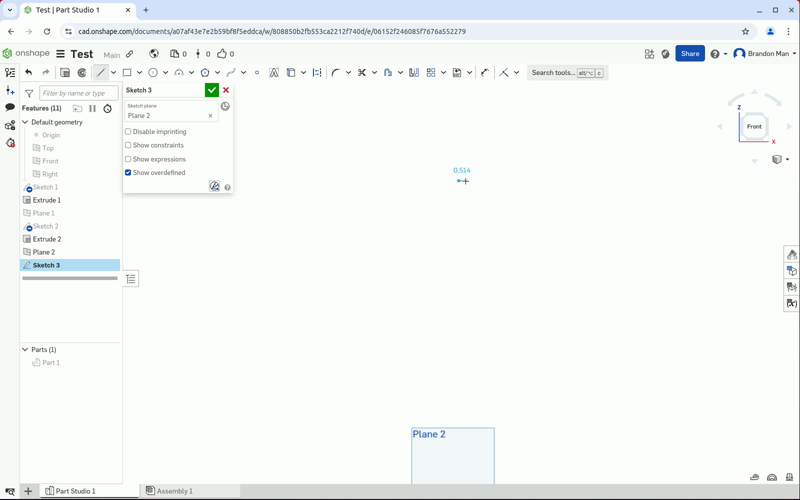
scroll(6)
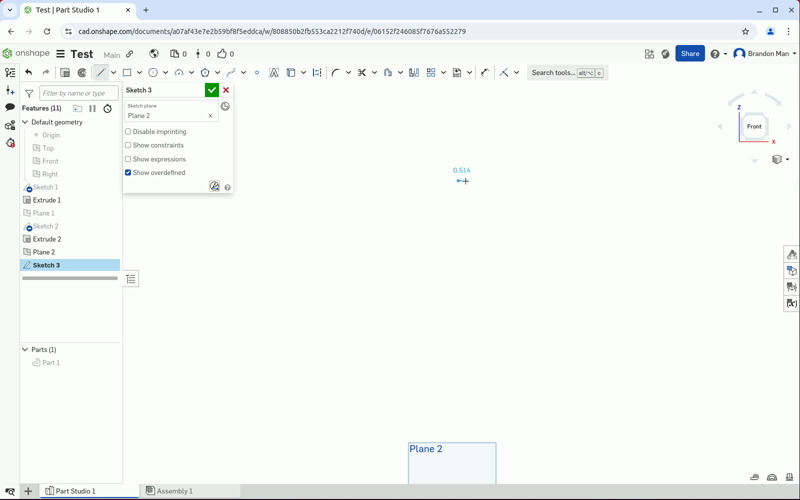
scroll(6)
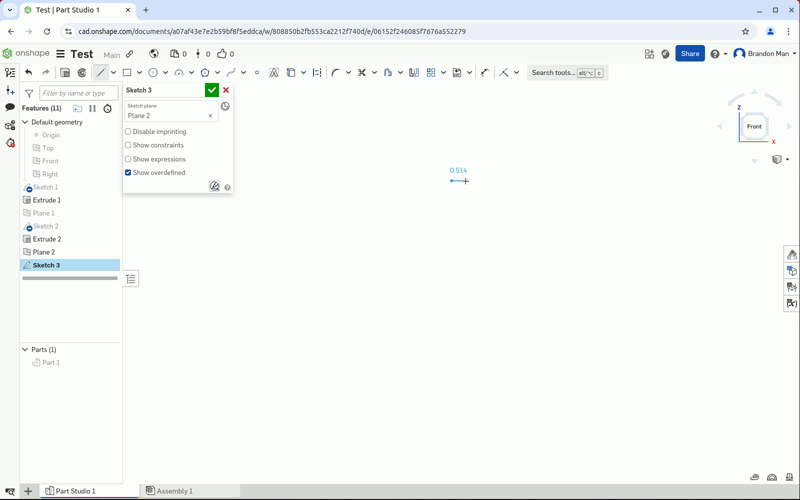
scroll(6)
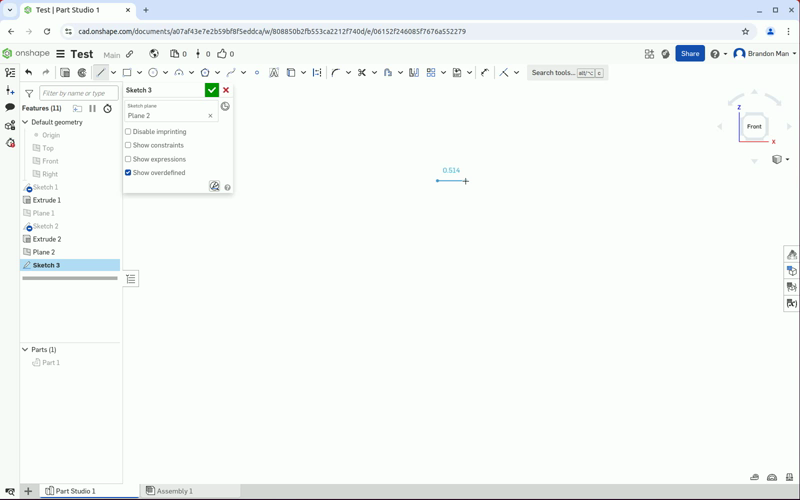
click(465, 180)
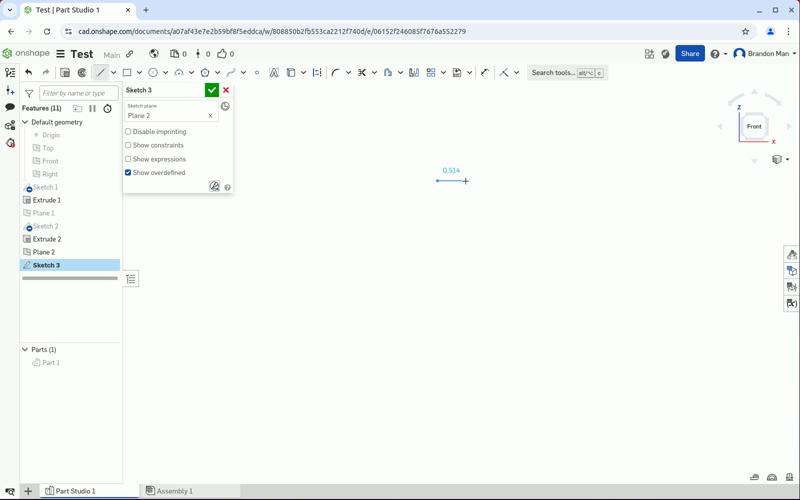
scroll(-6)
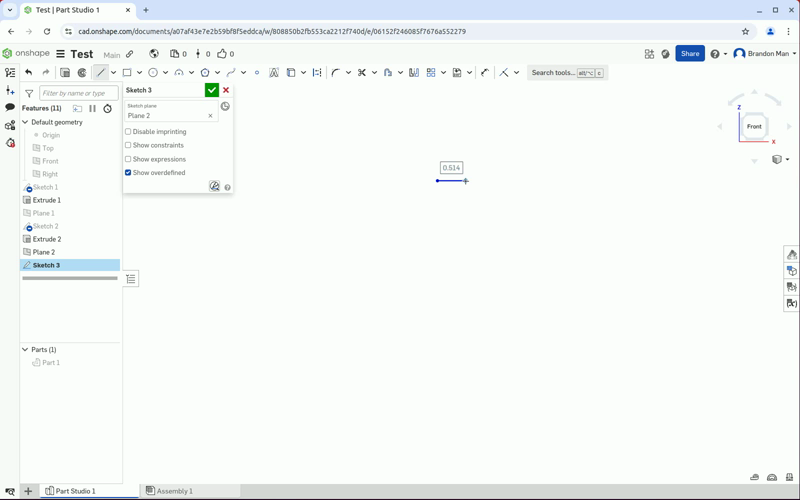
scroll(-6)
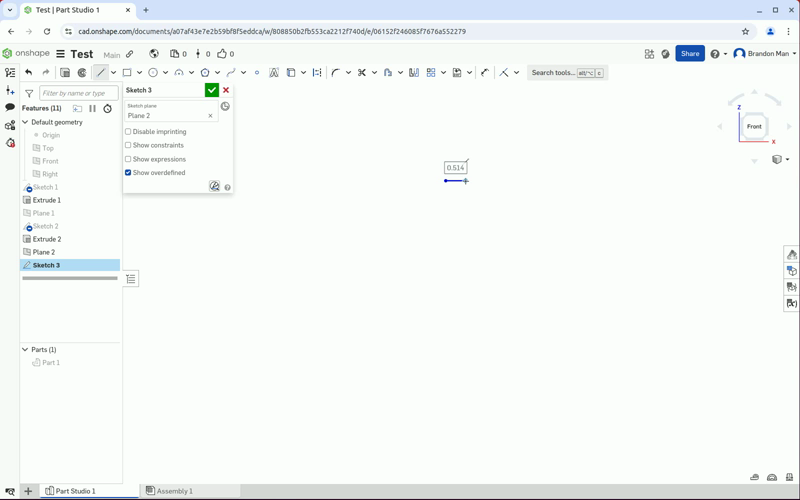
scroll(-6)
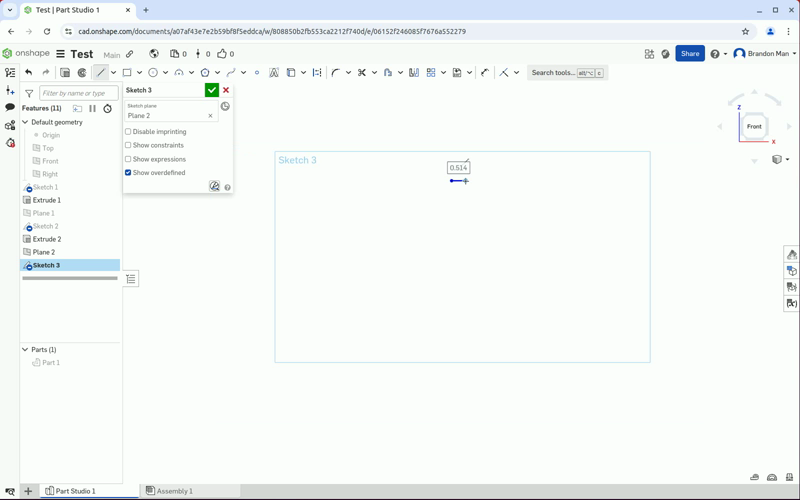
scroll(-6)
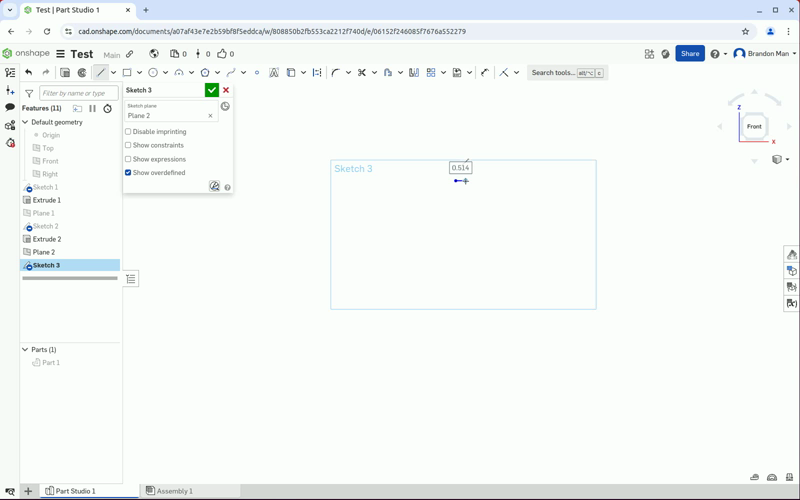
scroll(-6)
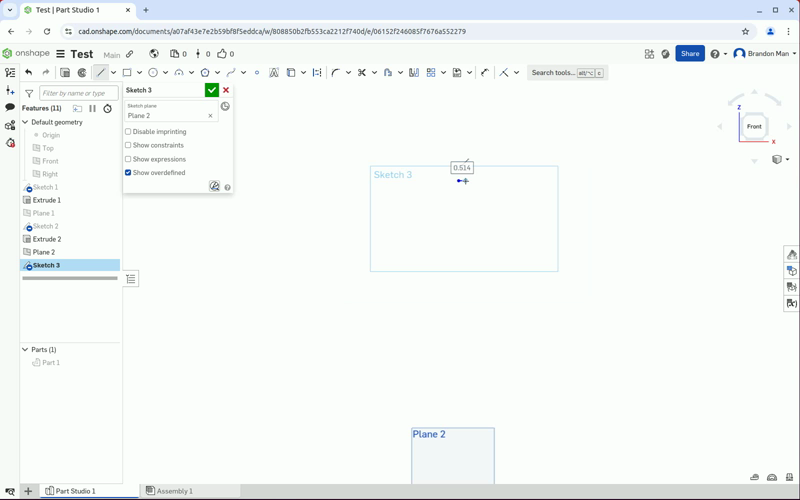
scroll(-6)
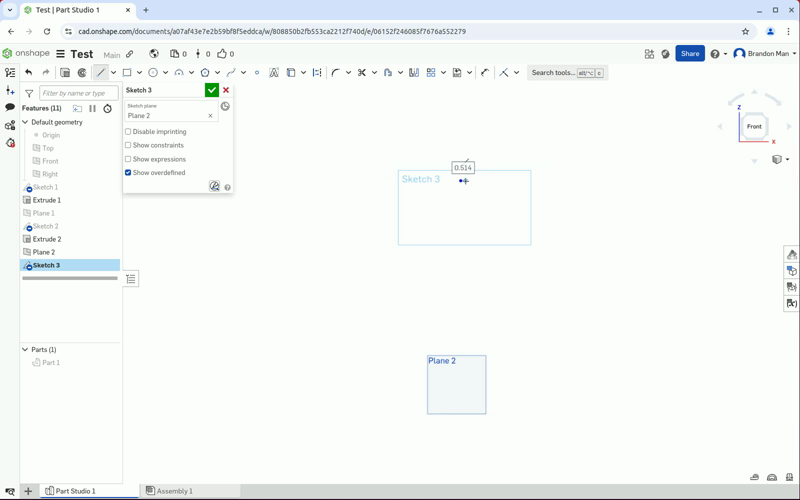
scroll(-6)
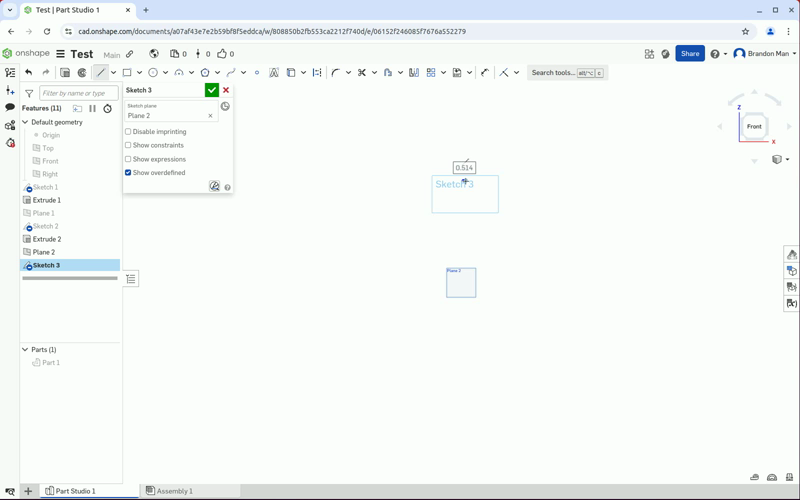
key_up(shift)
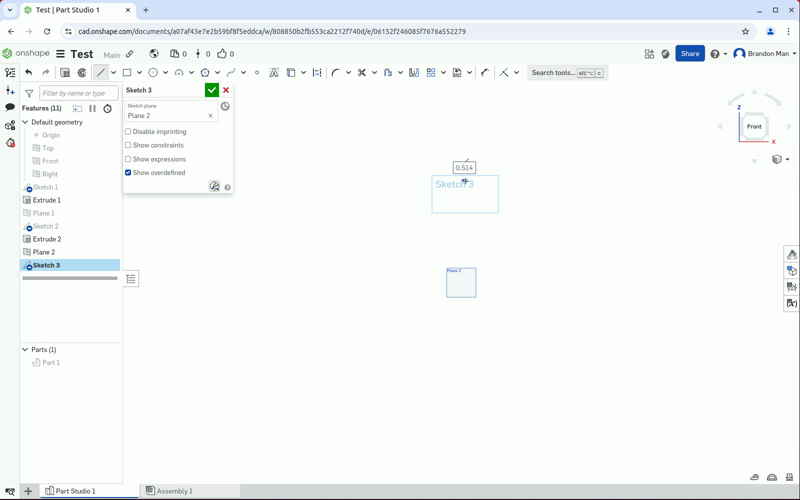
key_down(shift)
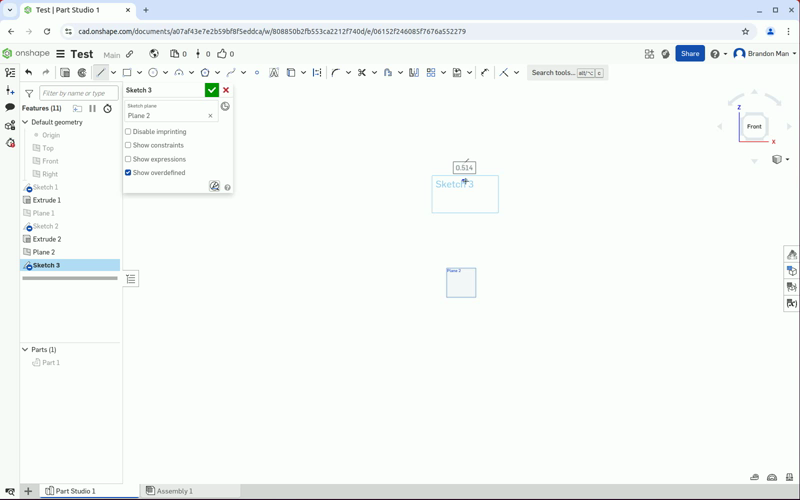
mouse_move(495, 180)
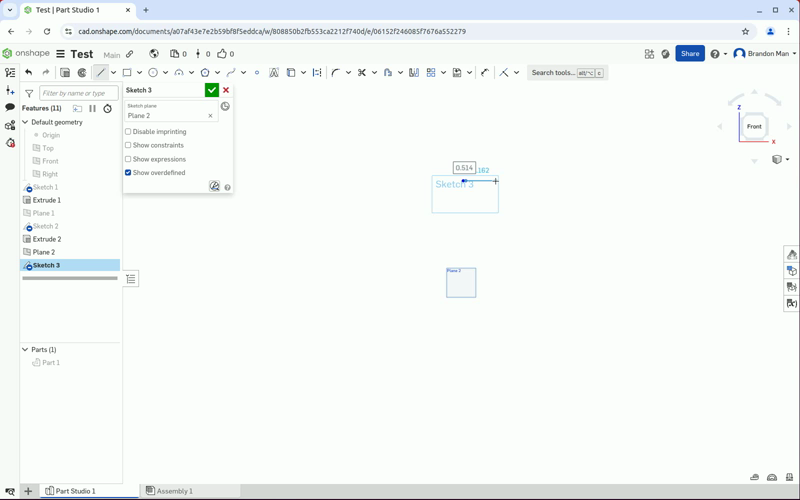
mouse_move(465, 172)
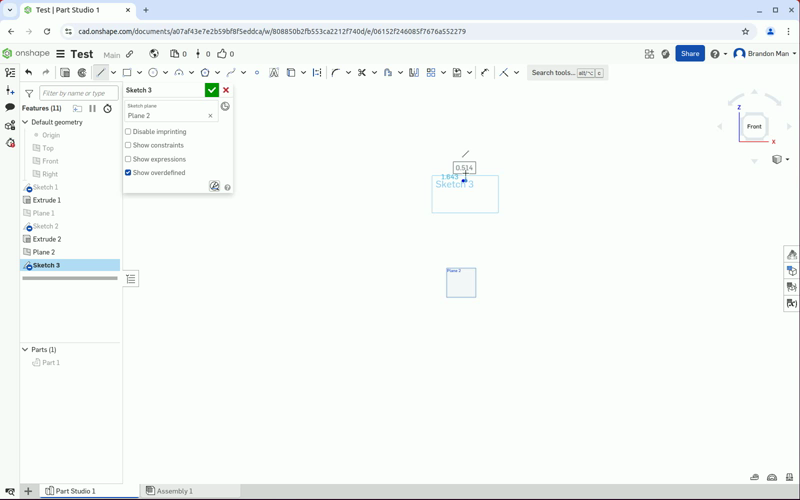
click(465, 172)
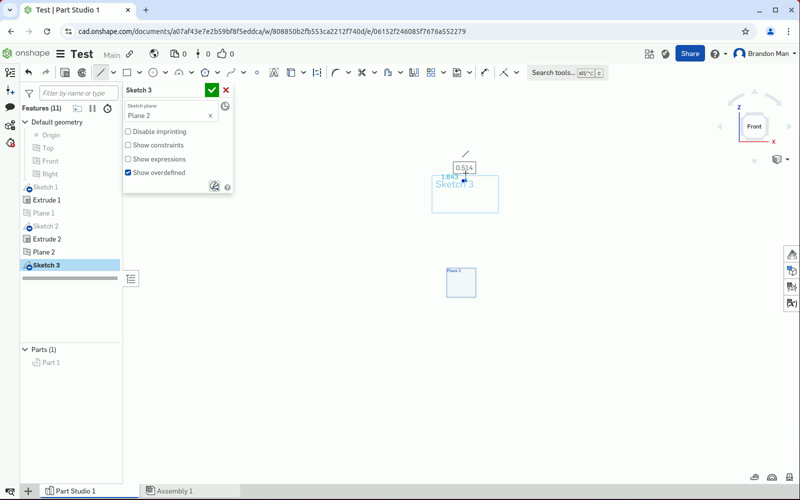
key_up(shift)
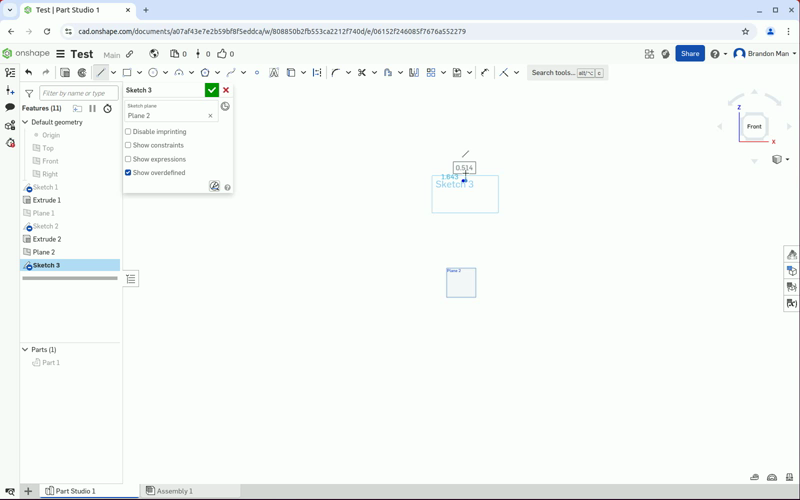
key_down(shift)
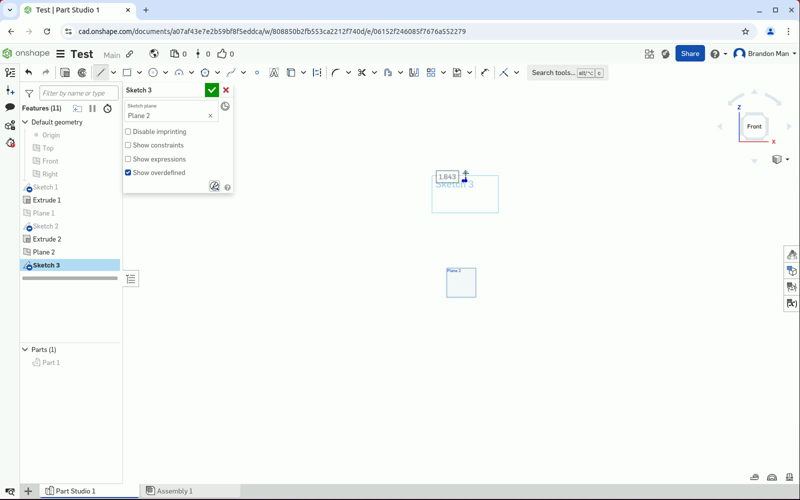
mouse_move(495, 172)
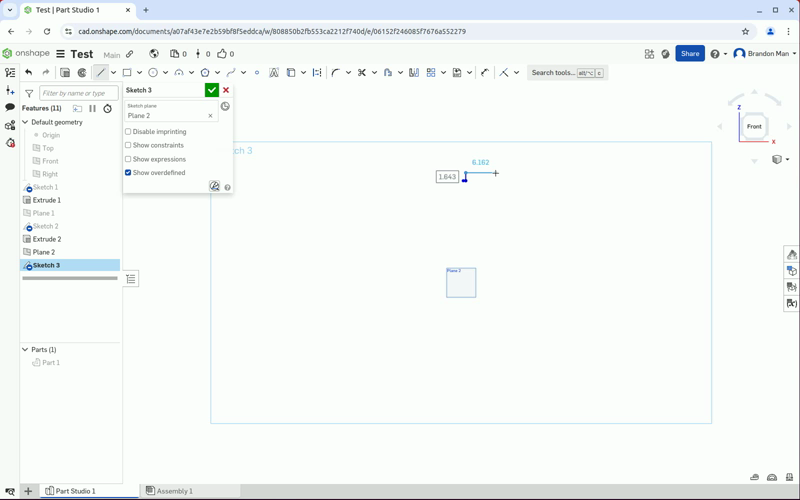
mouse_move(463, 172)
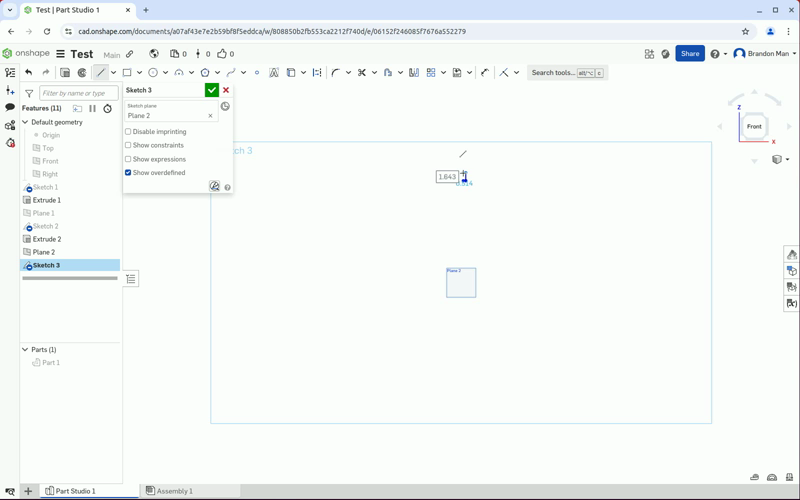
scroll(6)
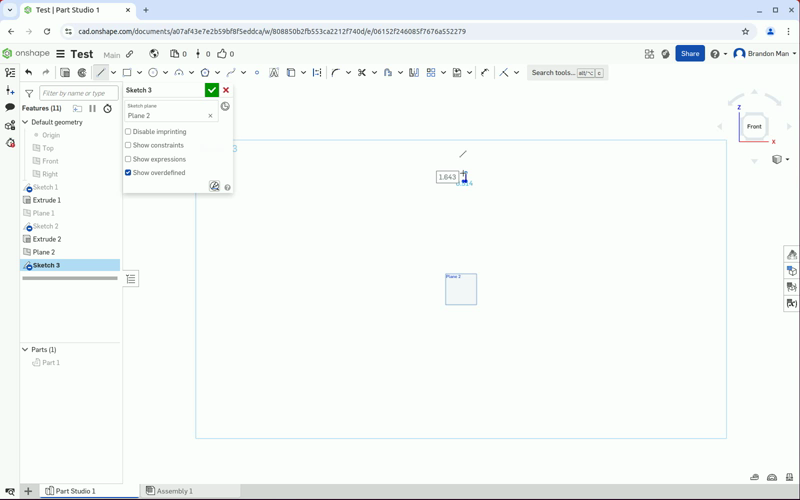
scroll(6)
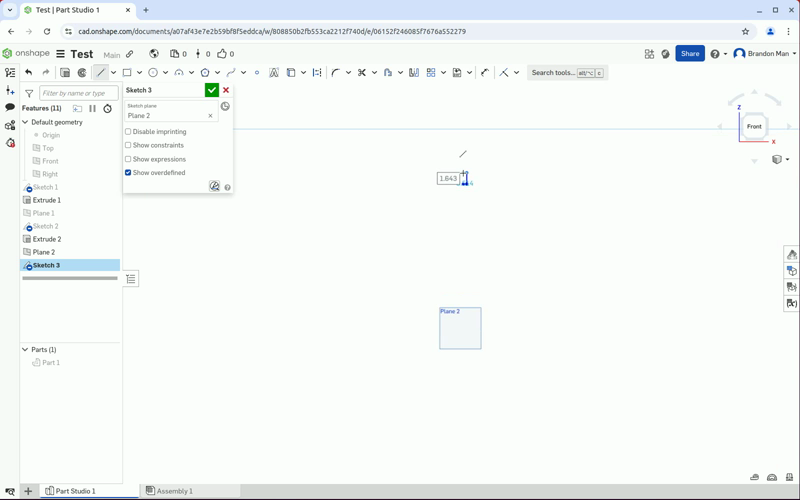
scroll(6)
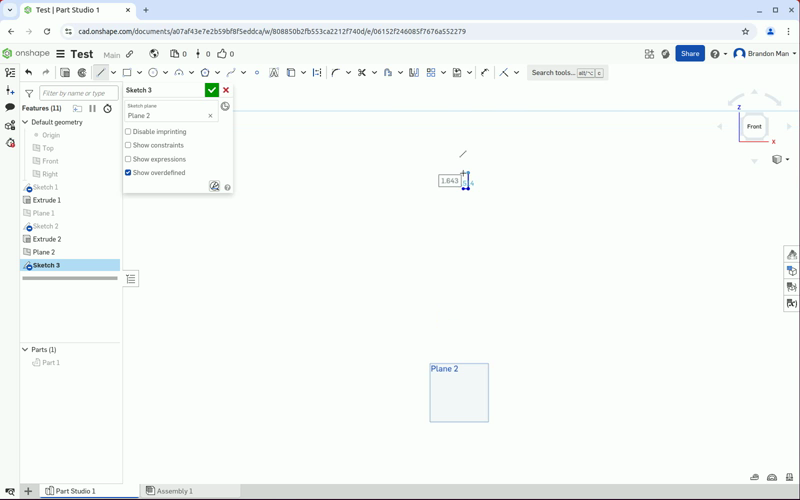
scroll(6)
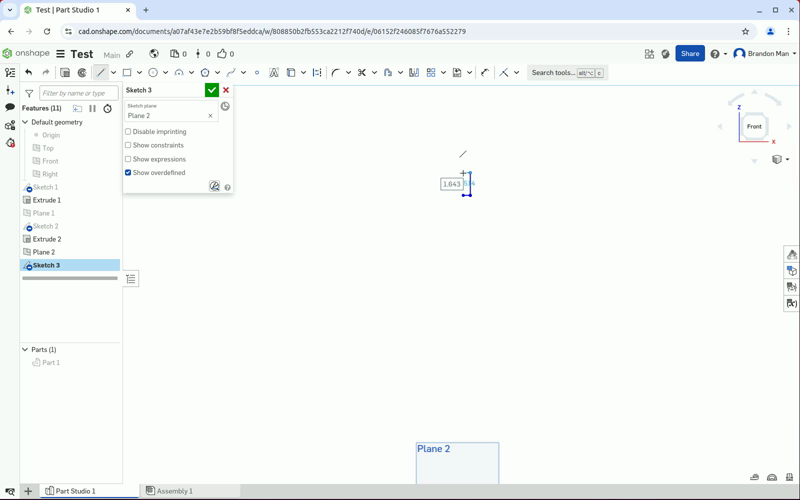
scroll(6)
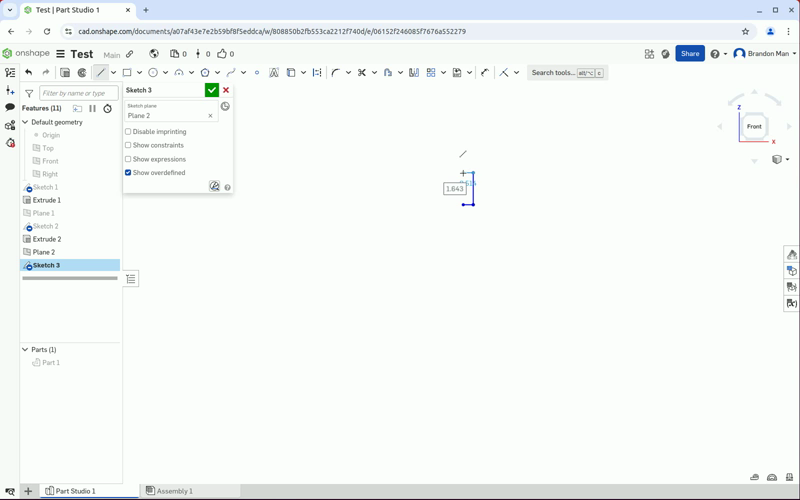
scroll(6)
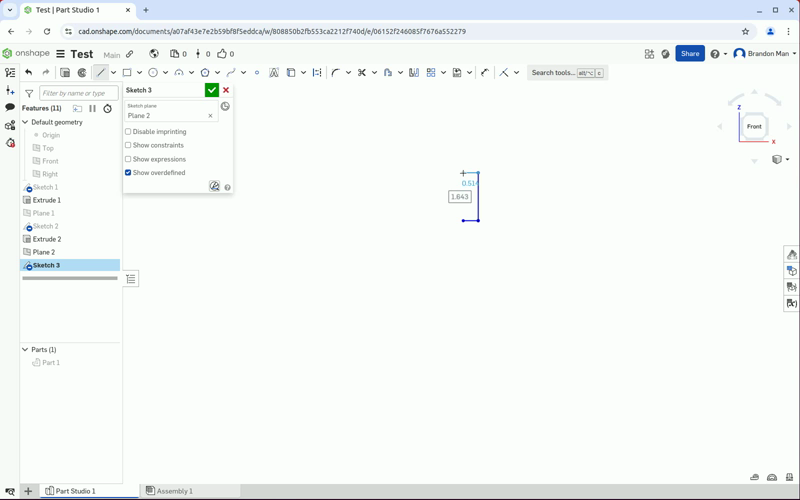
scroll(6)
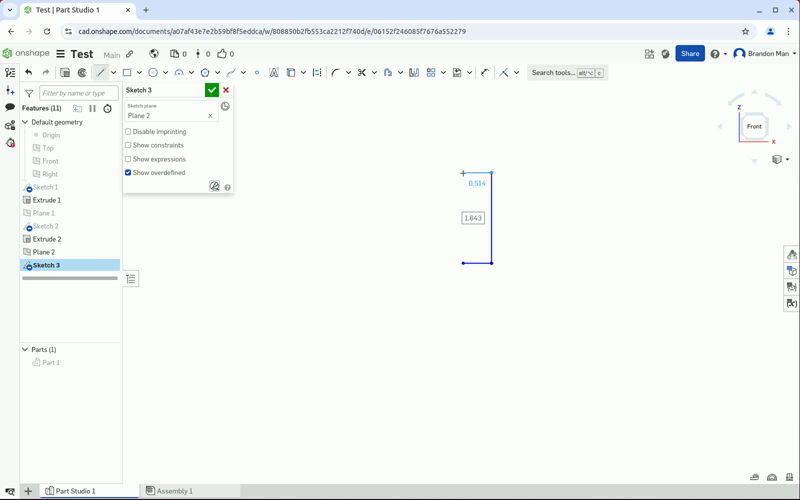
click(463, 172)
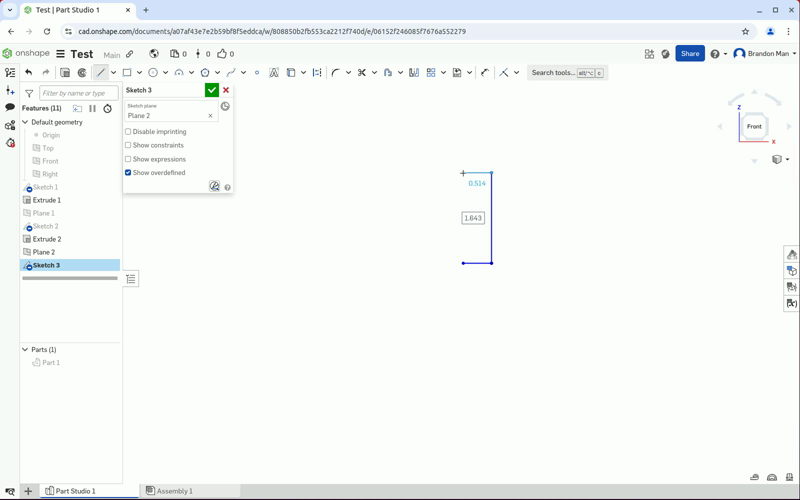
scroll(-6)
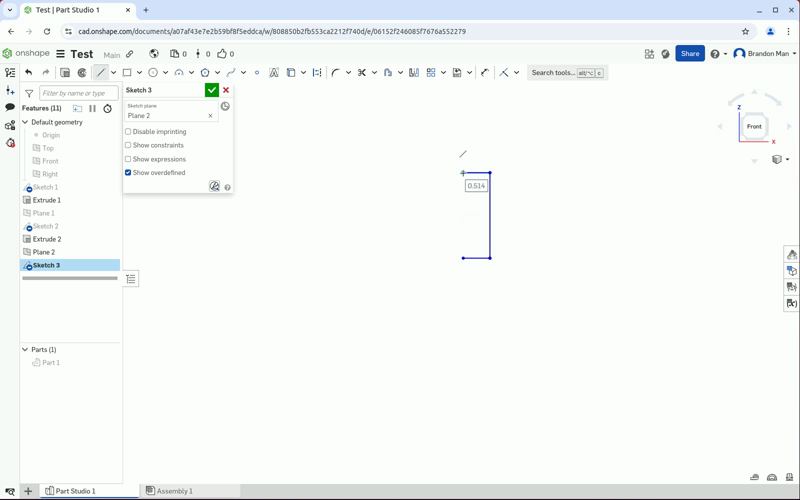
scroll(-6)
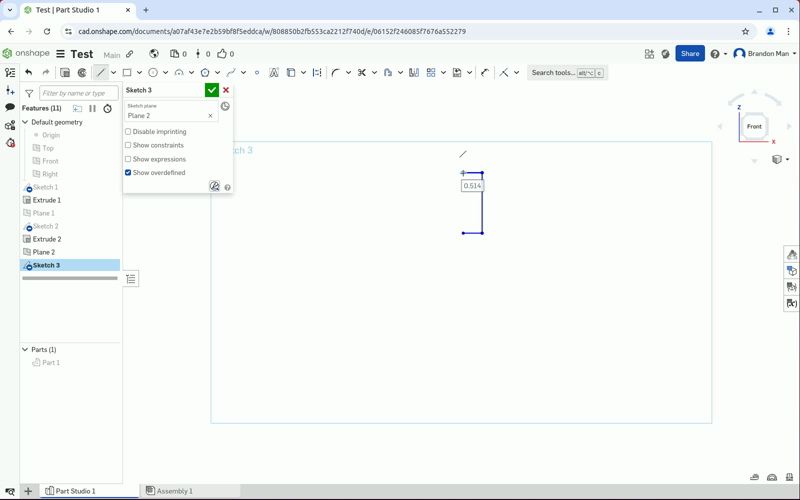
scroll(-6)
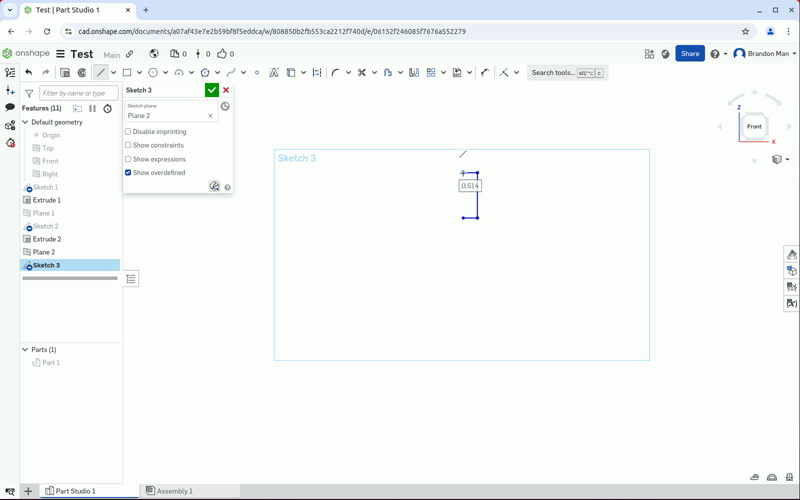
scroll(-6)
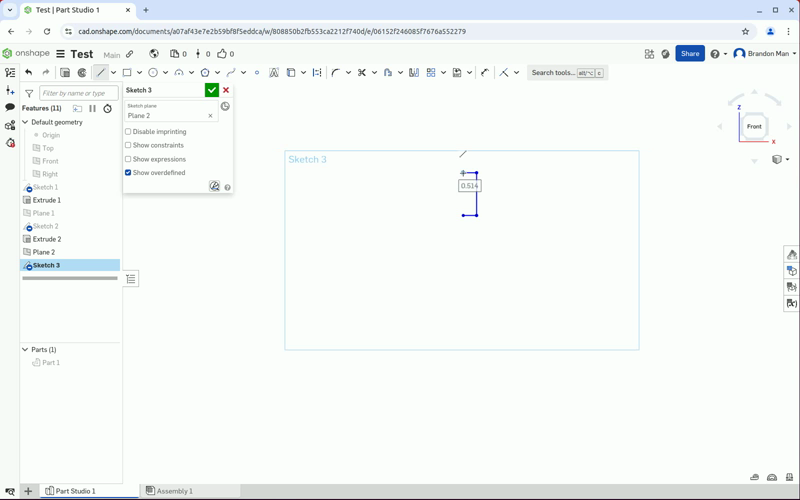
scroll(-6)
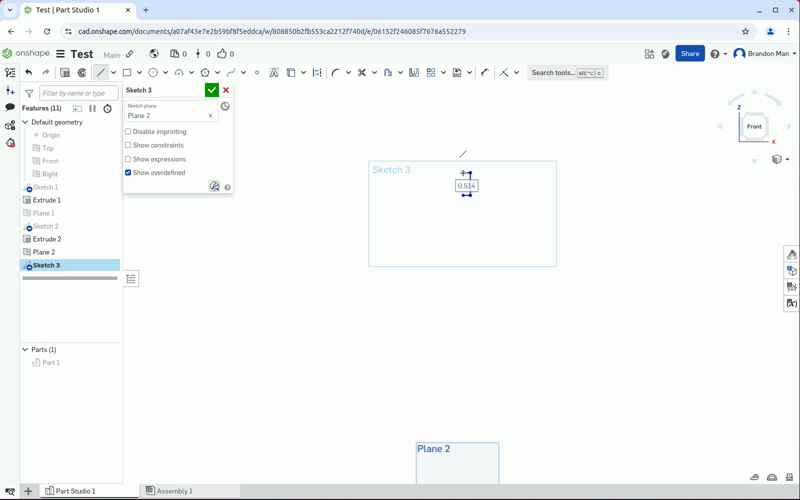
scroll(-6)
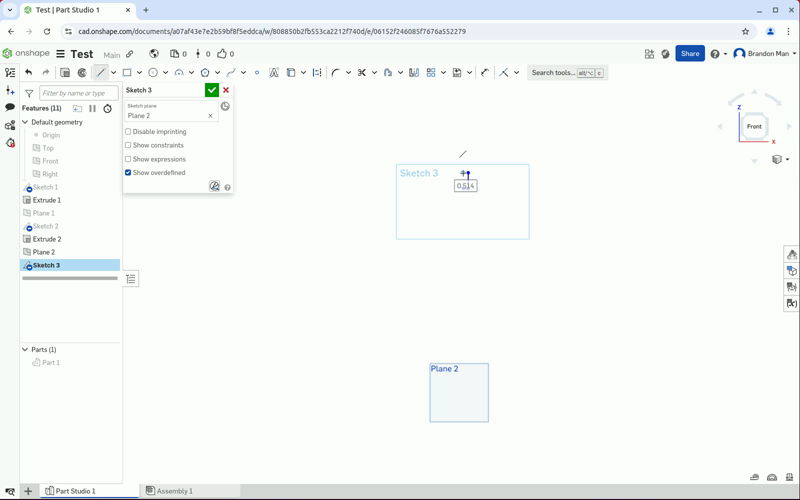
scroll(-6)
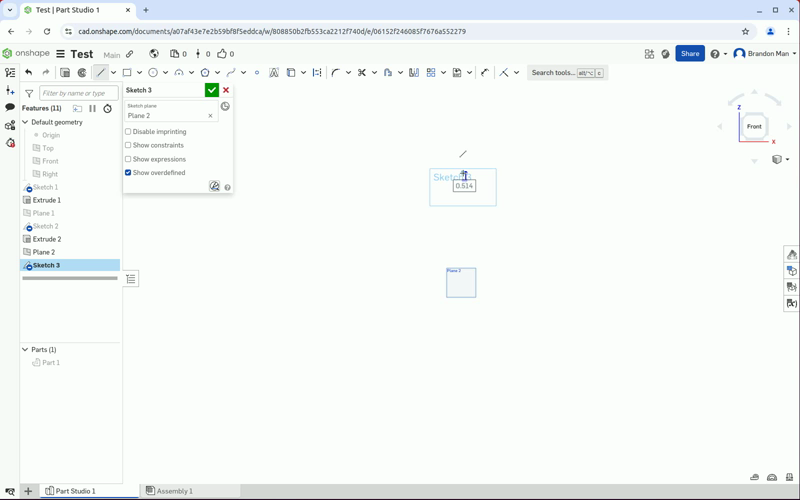
key_up(shift)
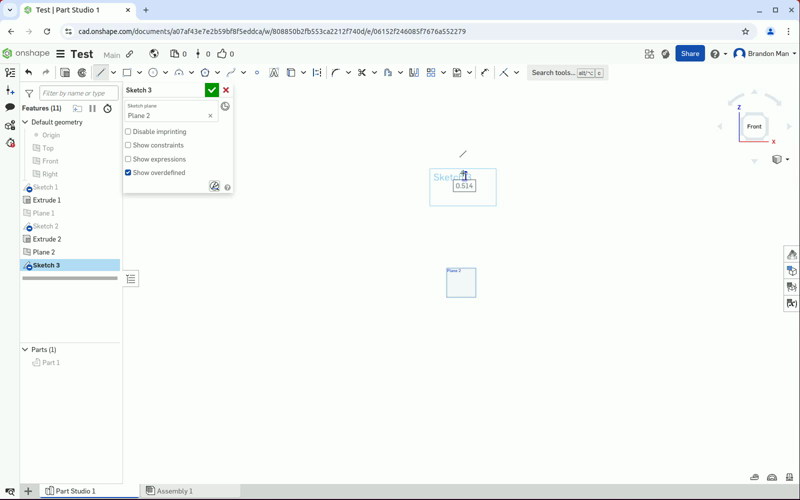
mouse_move(493, 172)
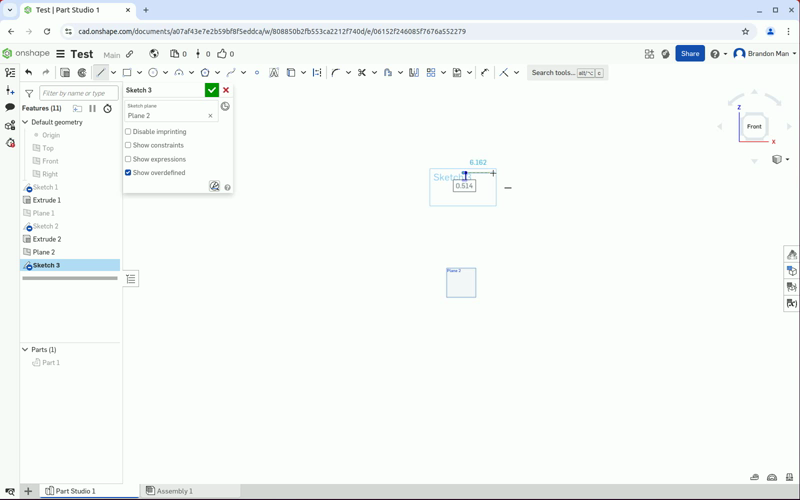
key_down(shift)
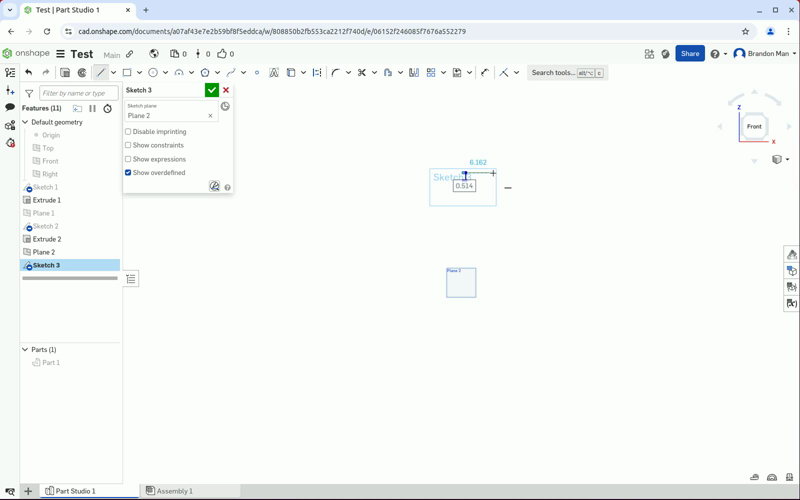
mouse_move(463, 180)
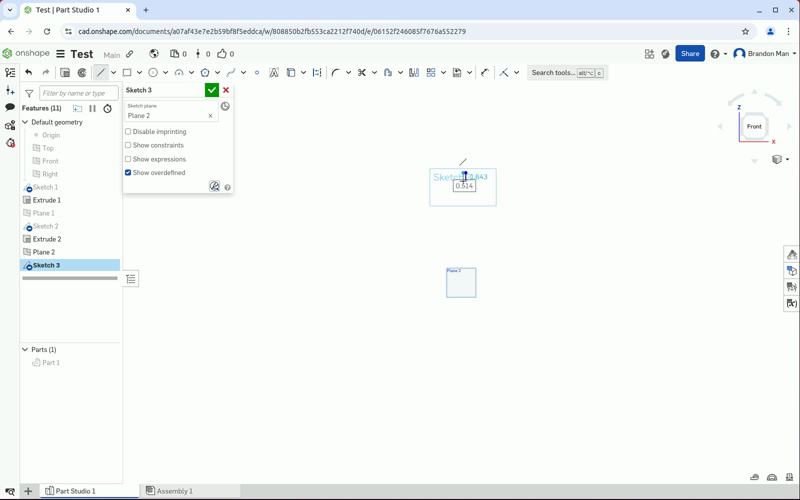
scroll(6)
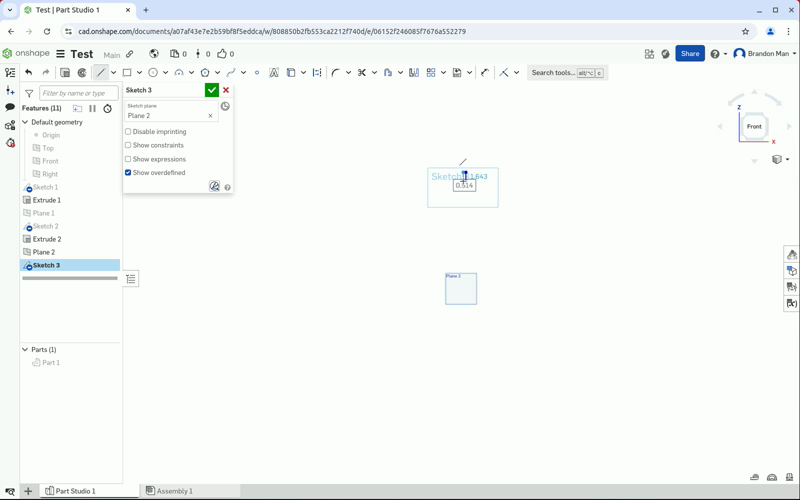
scroll(6)
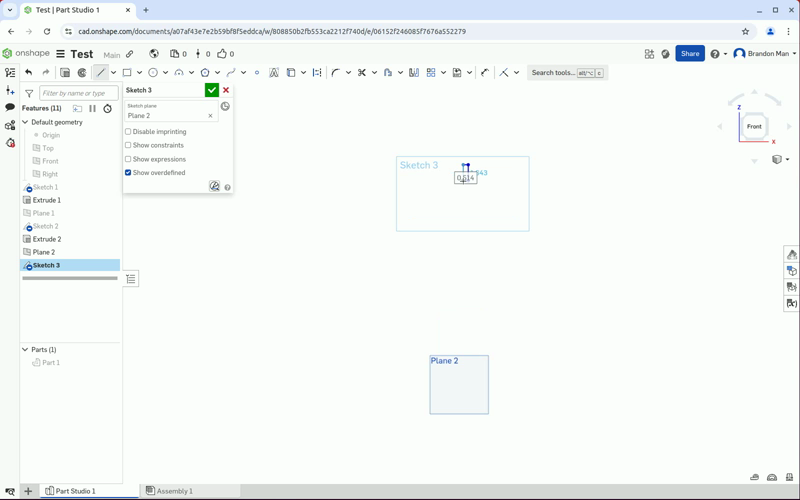
scroll(6)
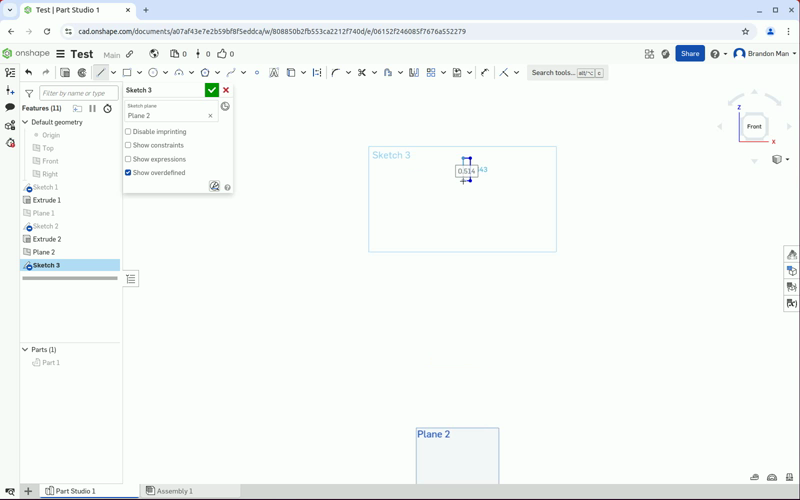
scroll(6)
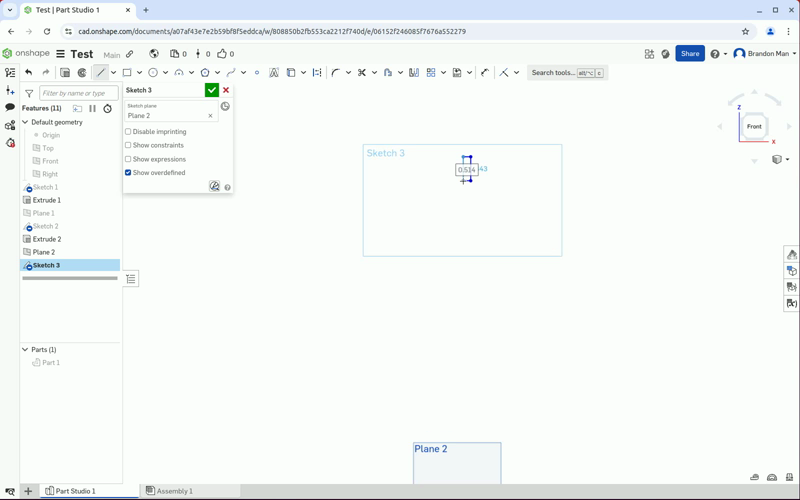
scroll(6)
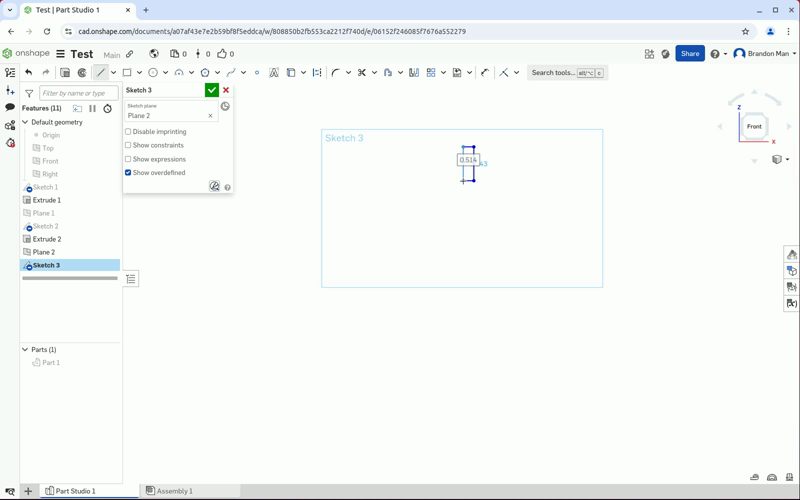
scroll(6)
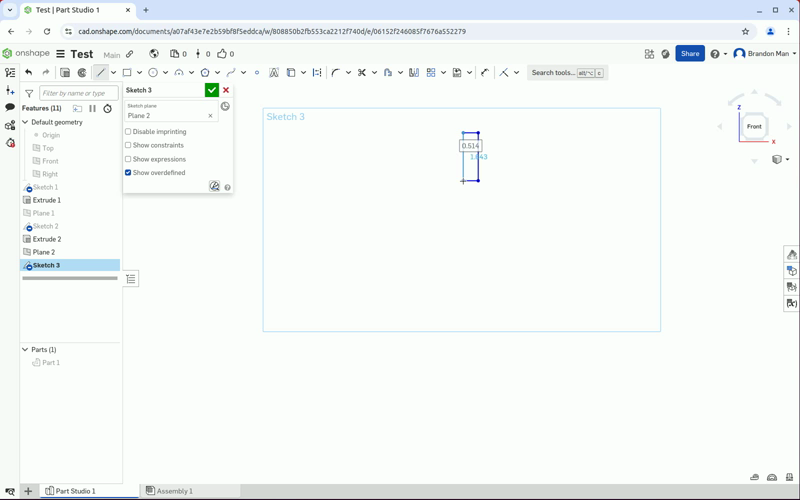
scroll(6)
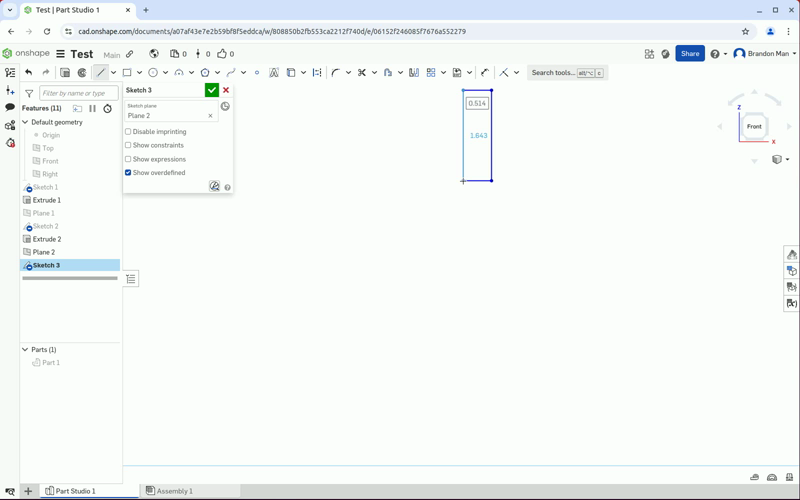
key_up(shift)
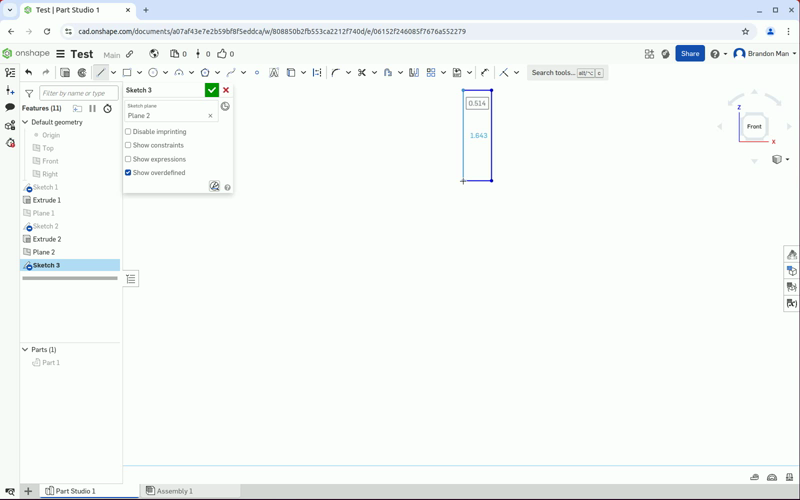
click(463, 180)
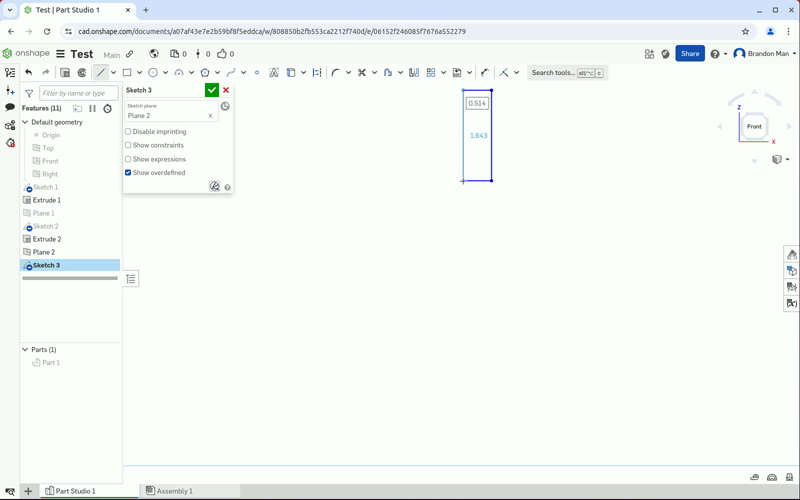
scroll(-6)
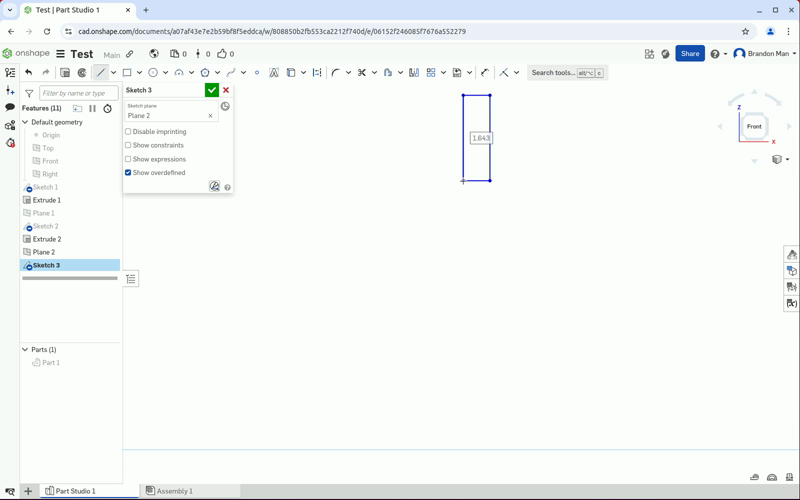
scroll(-6)
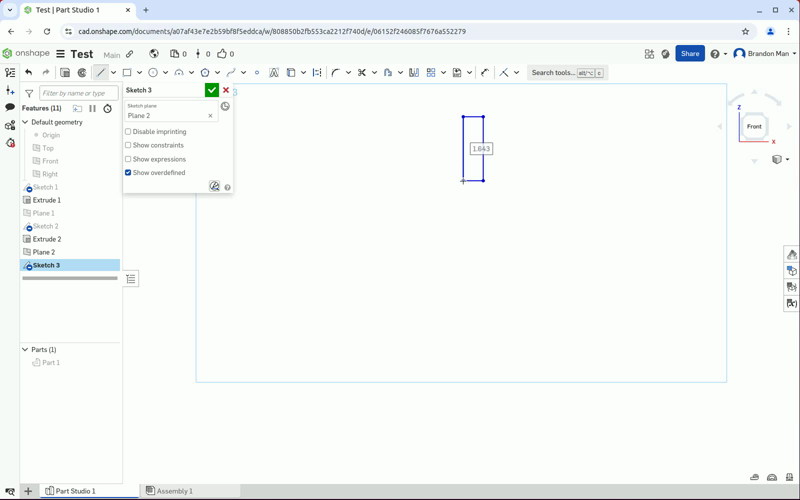
scroll(-6)
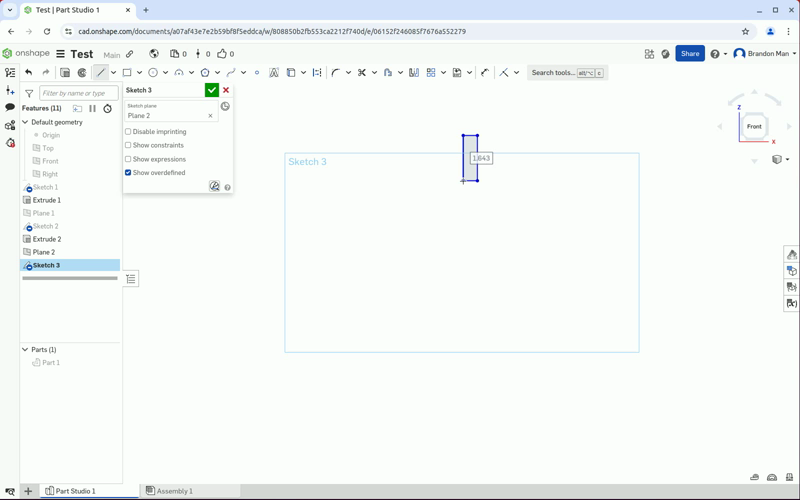
scroll(-6)
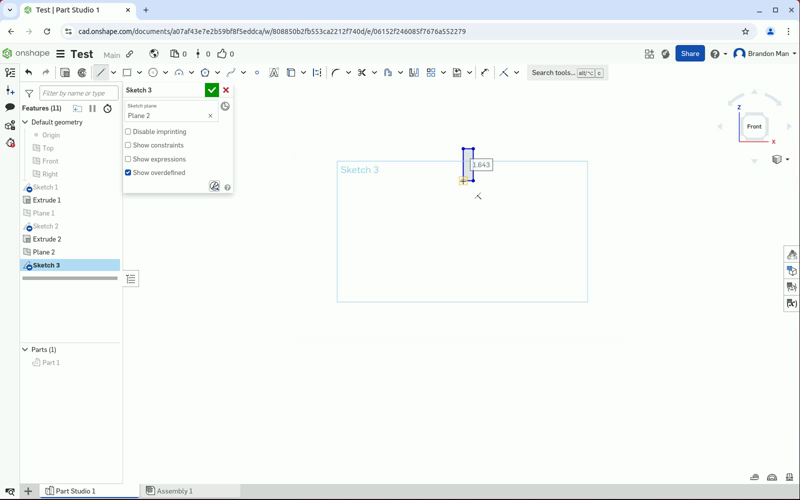
scroll(-6)
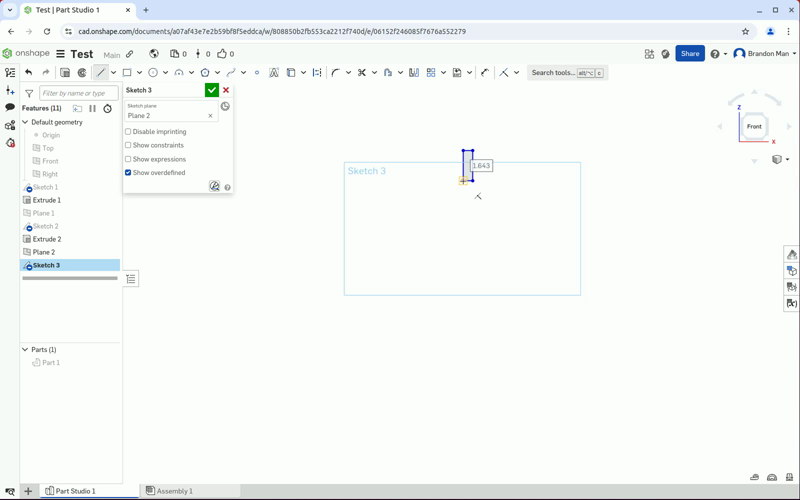
scroll(-6)
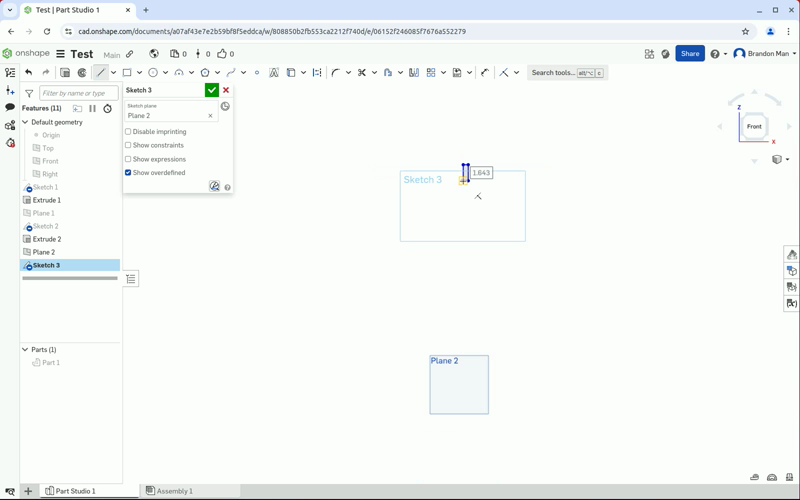
scroll(-6)
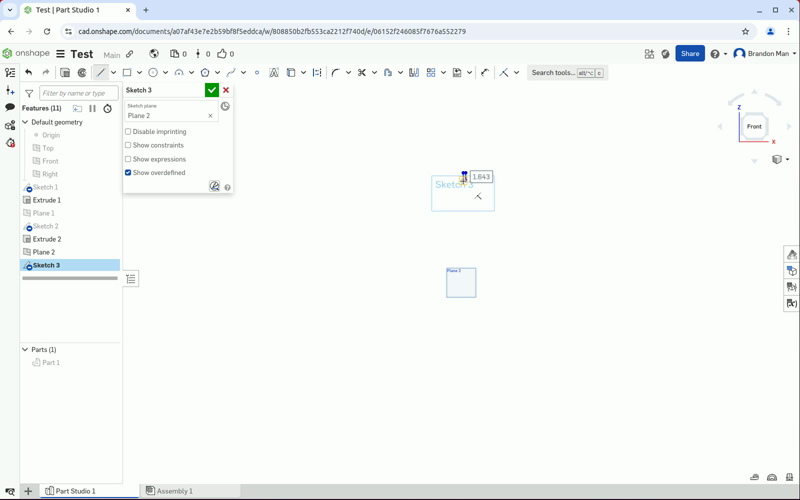
key(esc)
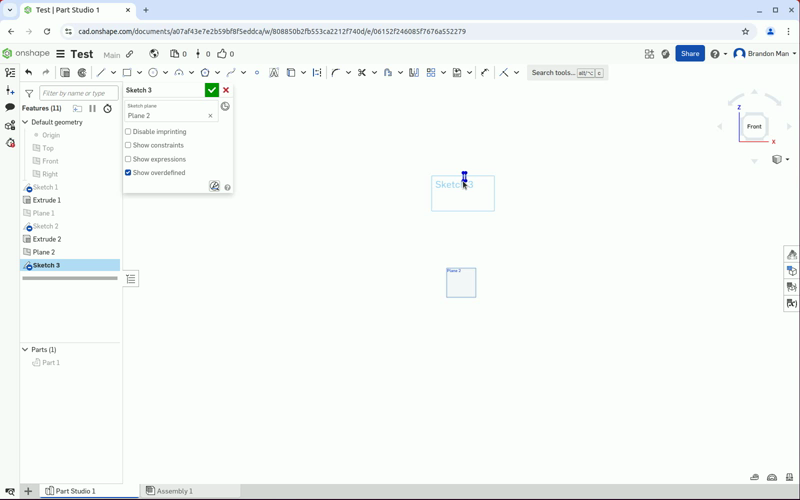
mouse_move(464, 176)
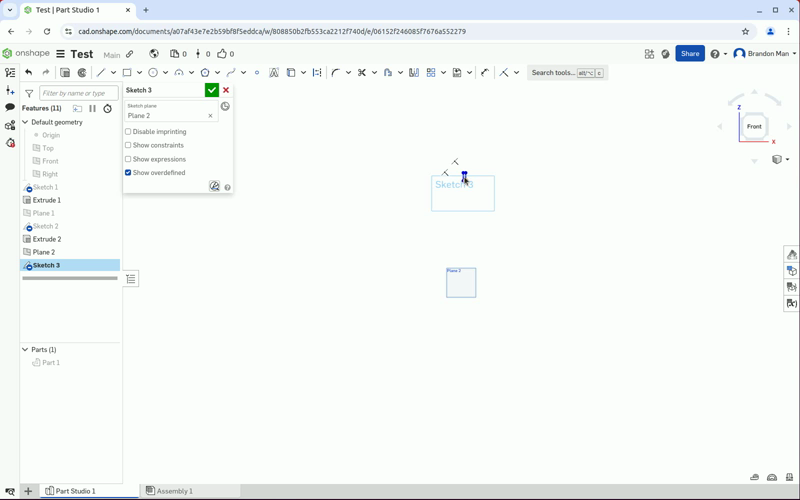
scroll(6)
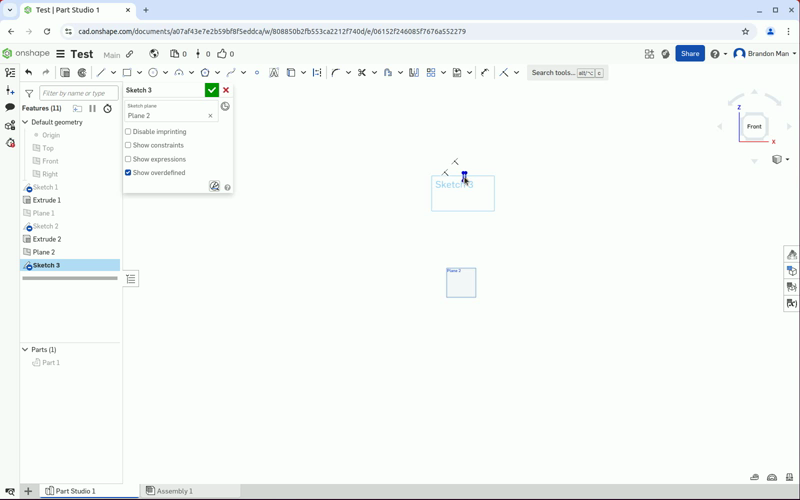
scroll(6)
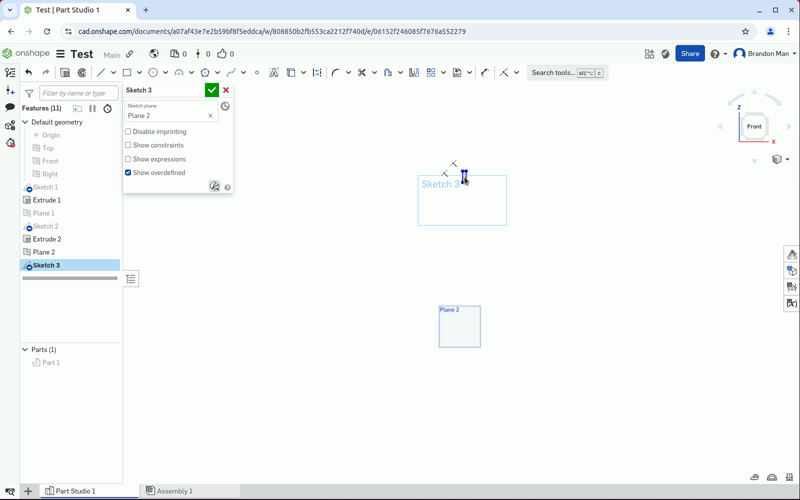
scroll(6)
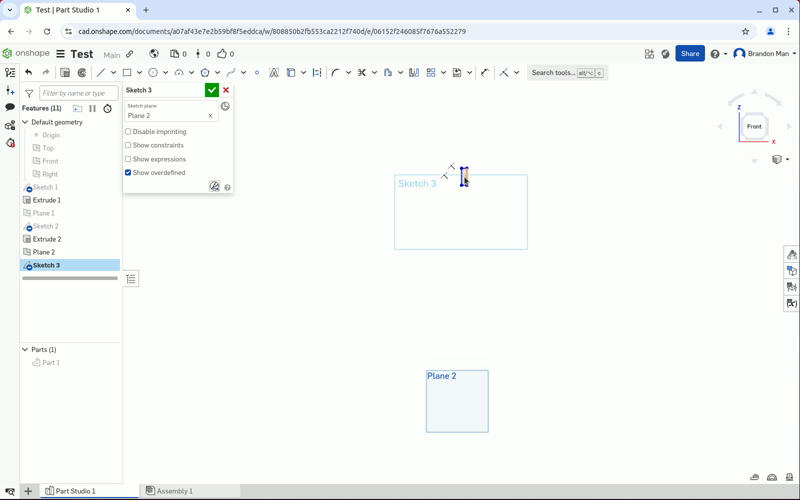
scroll(6)
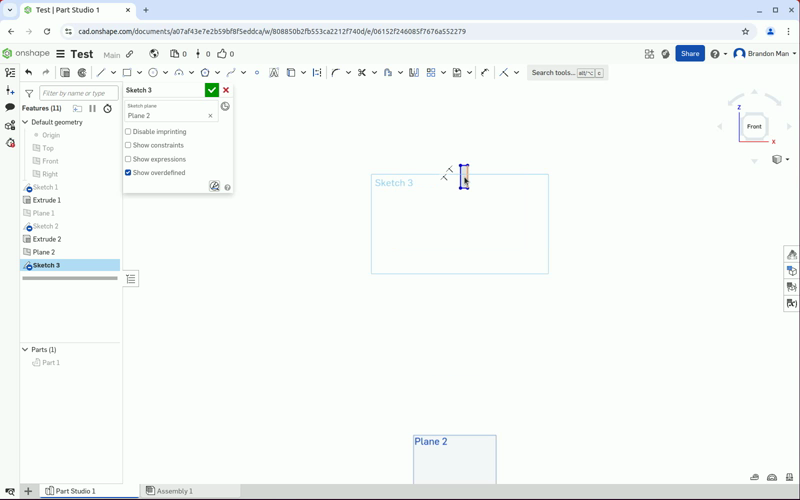
scroll(6)
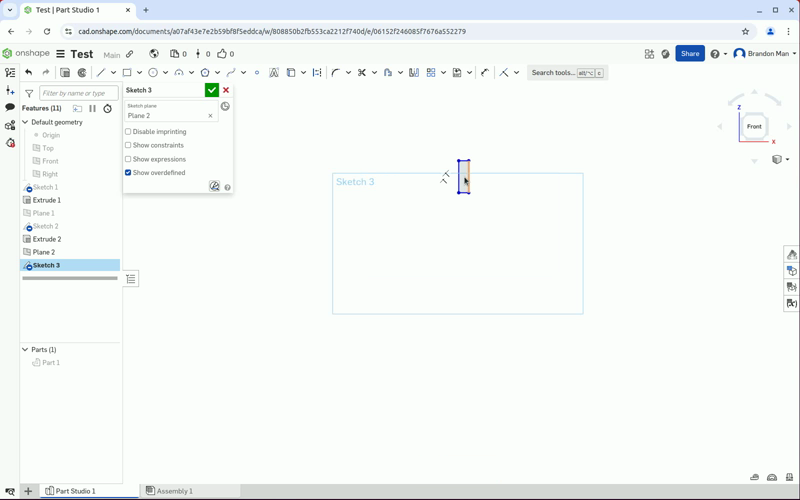
scroll(6)
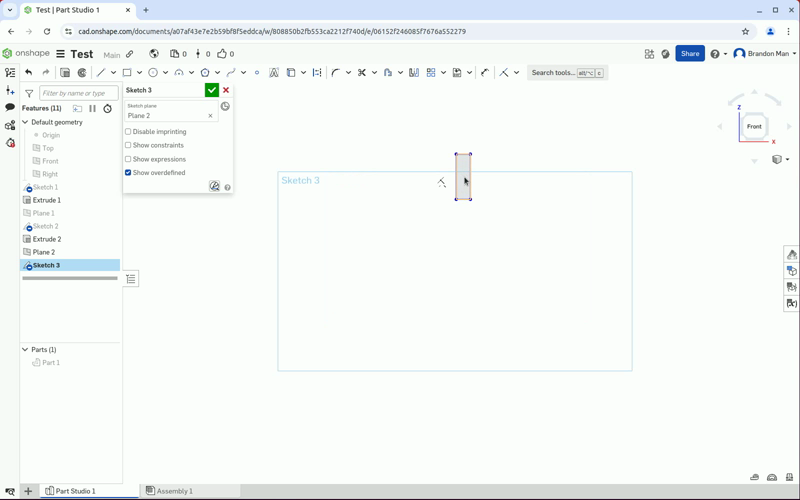
scroll(6)
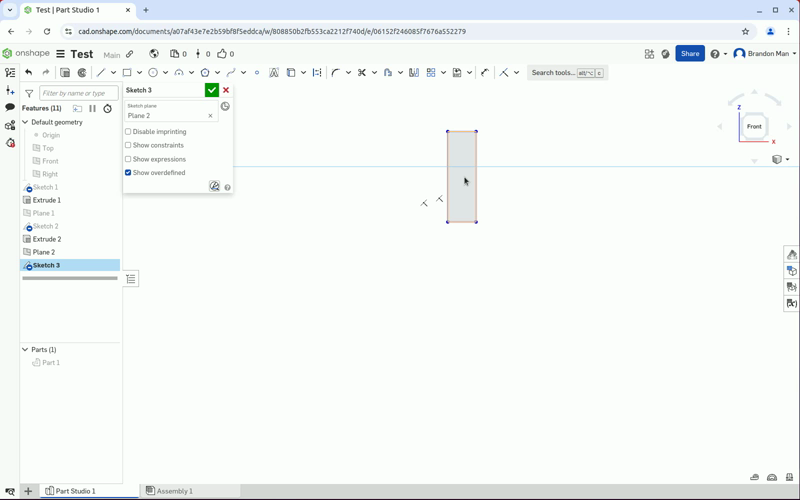
click(464, 176)
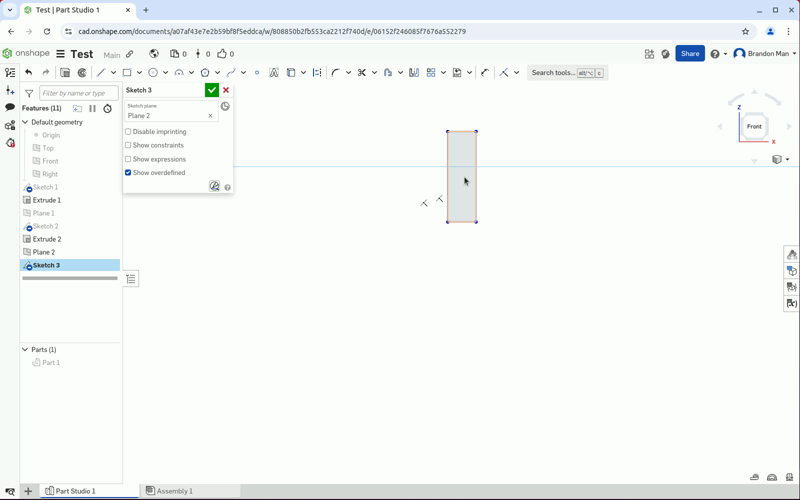
scroll(-6)
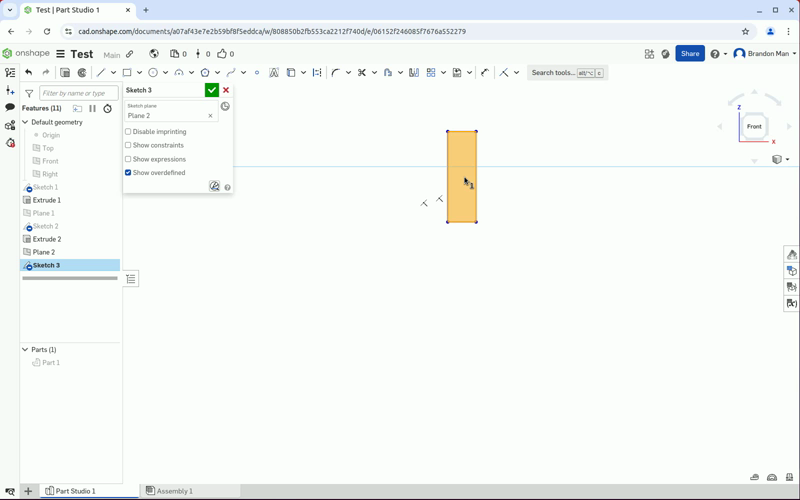
scroll(-6)
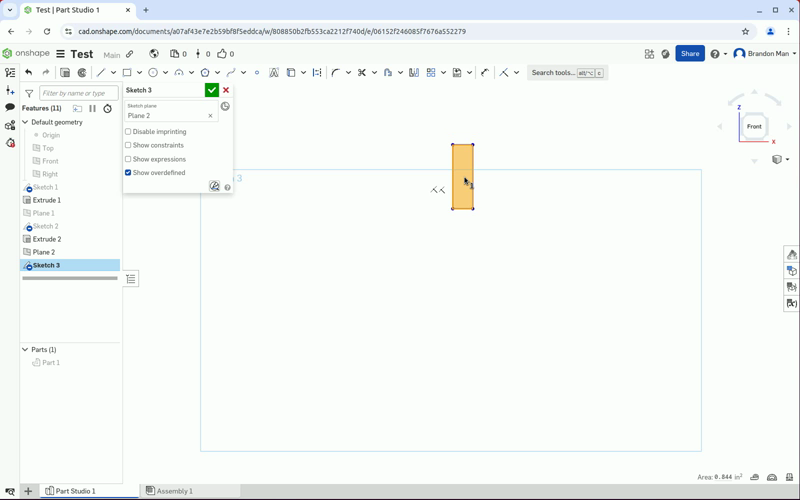
scroll(-6)
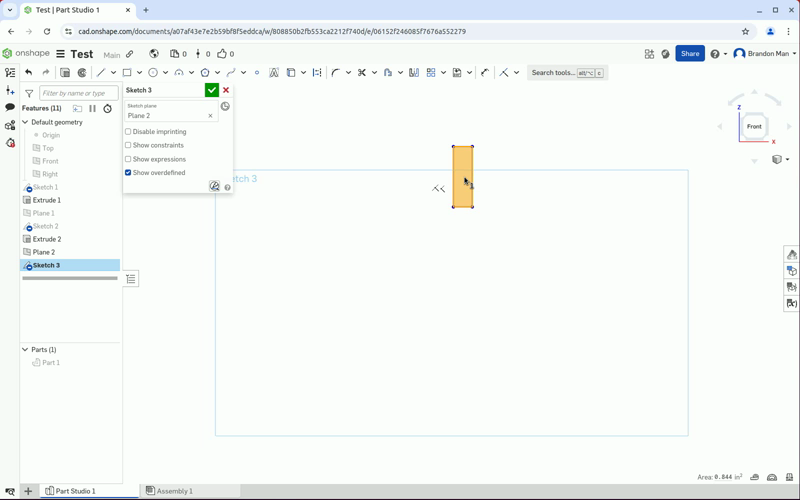
scroll(-6)
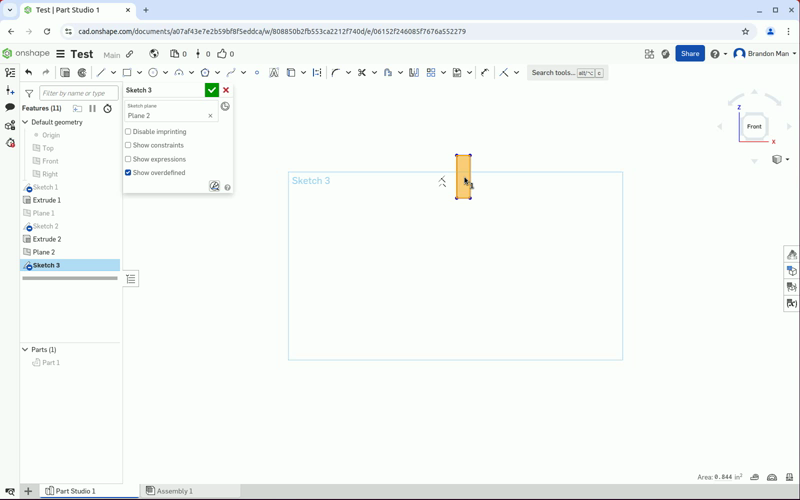
scroll(-6)
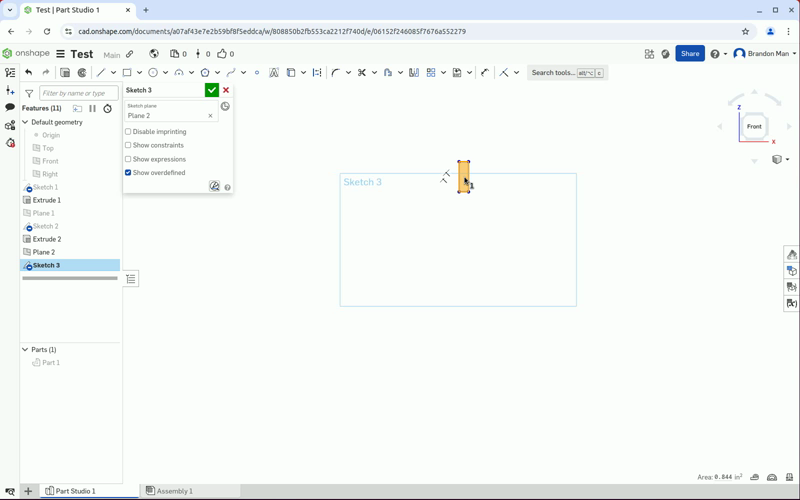
scroll(-6)
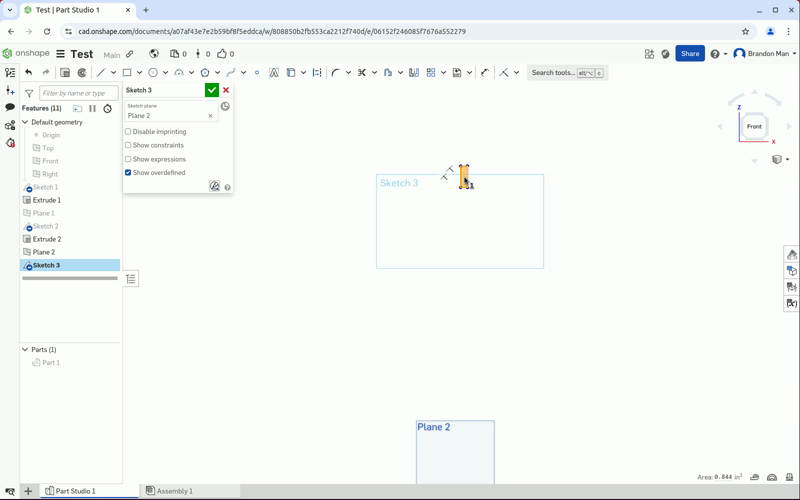
scroll(-6)
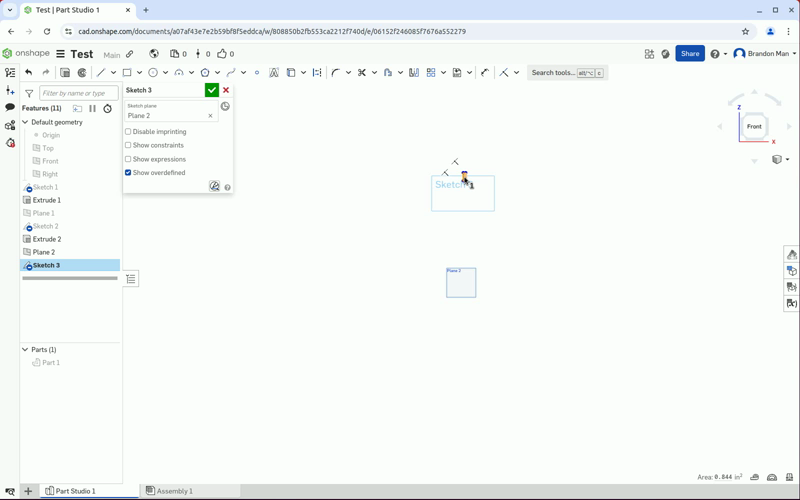
mouse_move(73, 352)
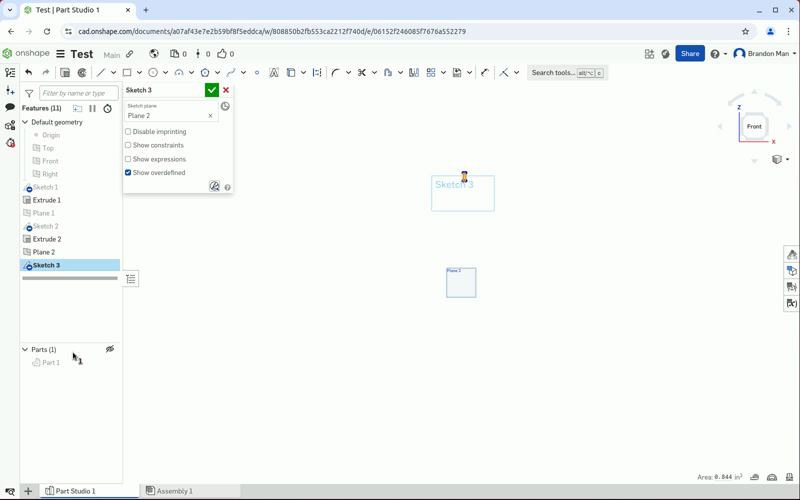
key(shift+y)
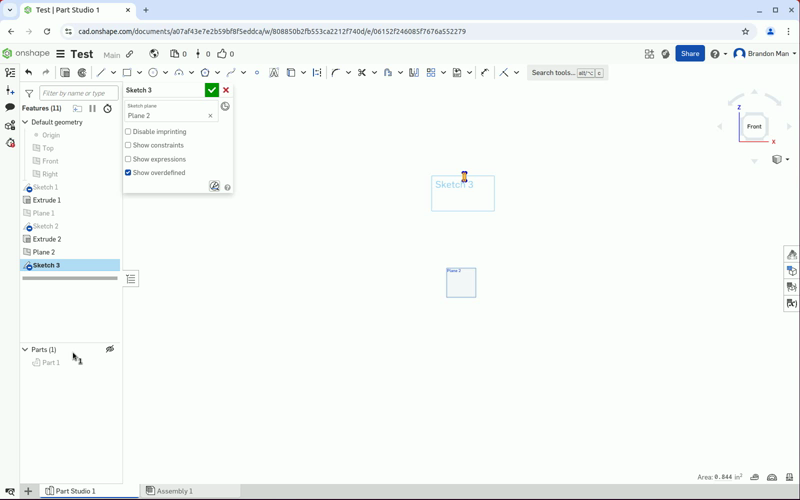
key(shift+e)
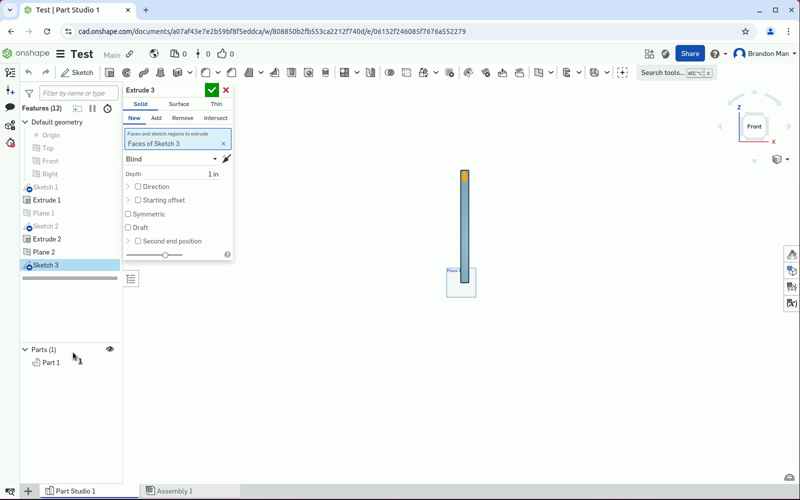
mouse_move(143, 106)
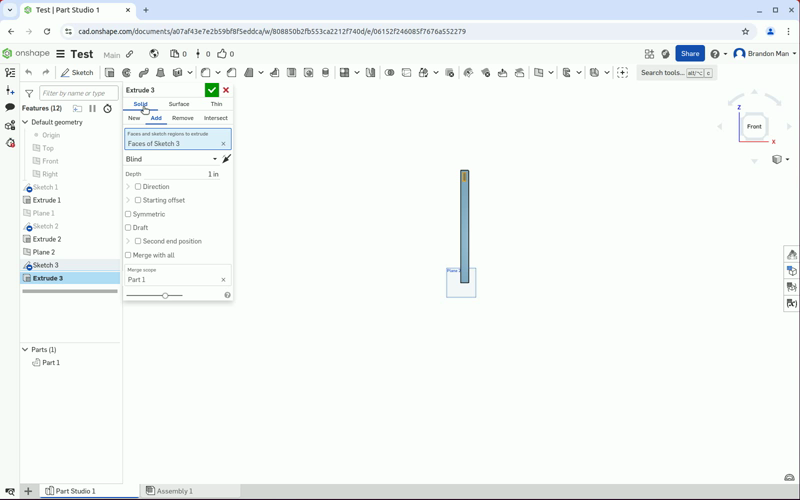
click(143, 106)
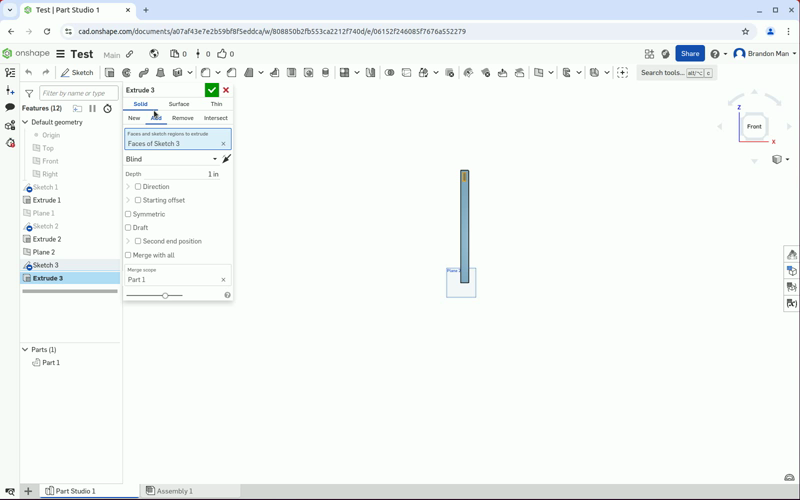
mouse_move(186, 120)
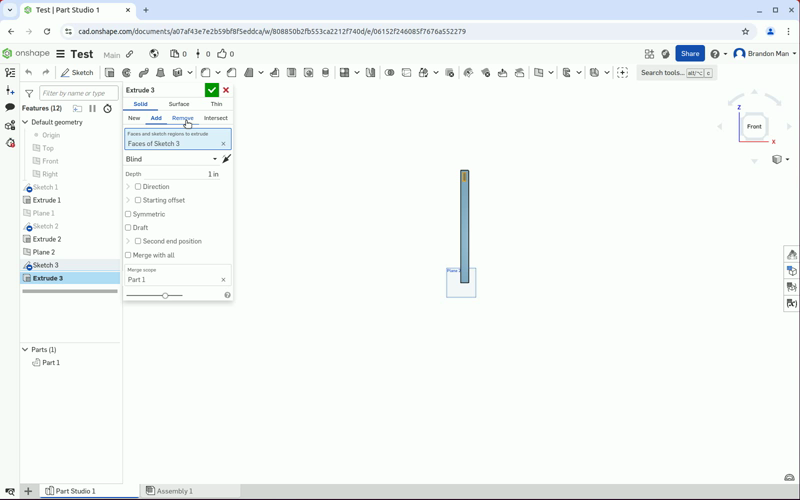
click(186, 120)
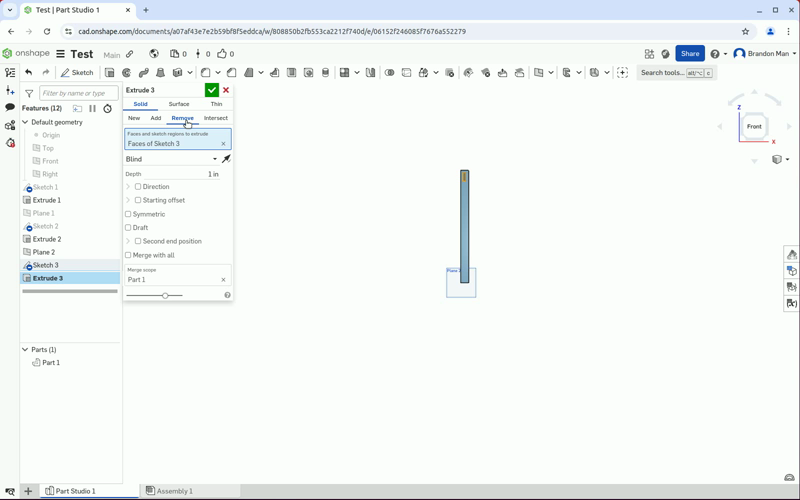
key(tab, 4)
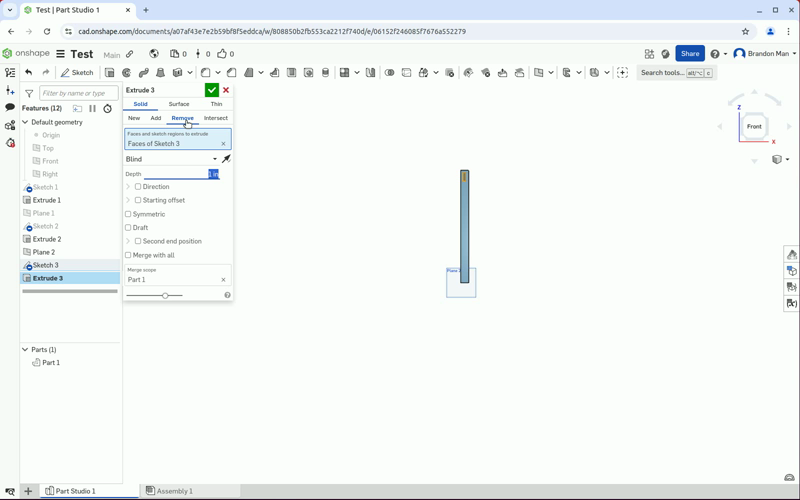
text(0.481)
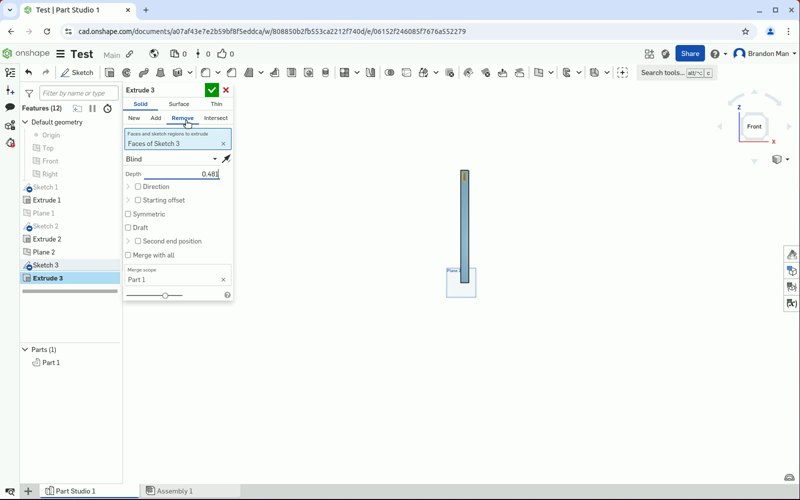
key(tab, 6)
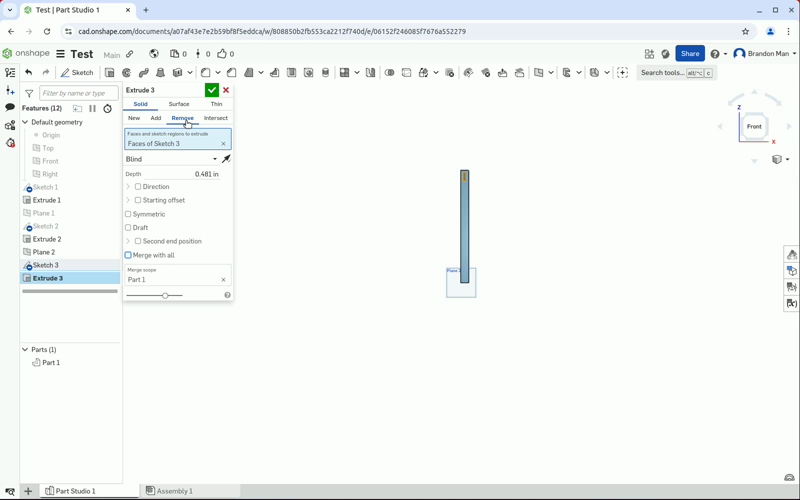
key(space)
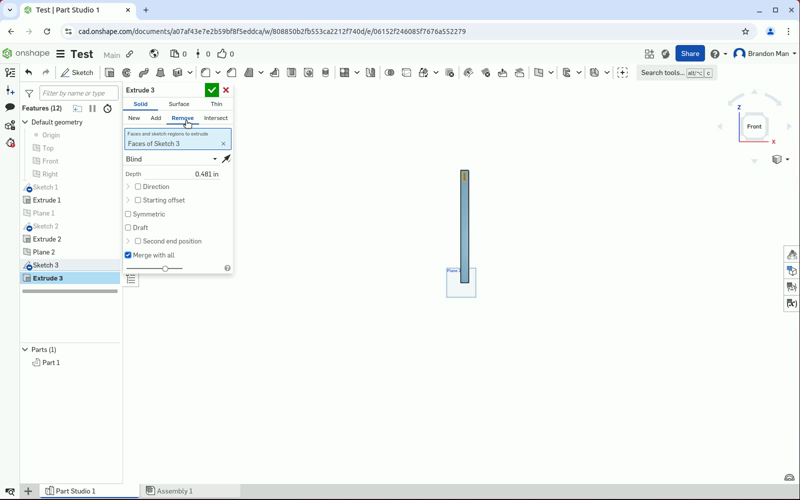
key(enter)
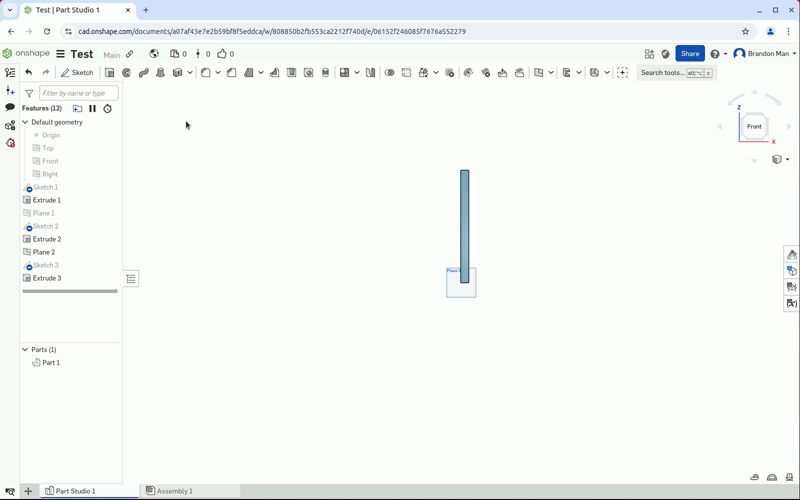
key(shift+h)
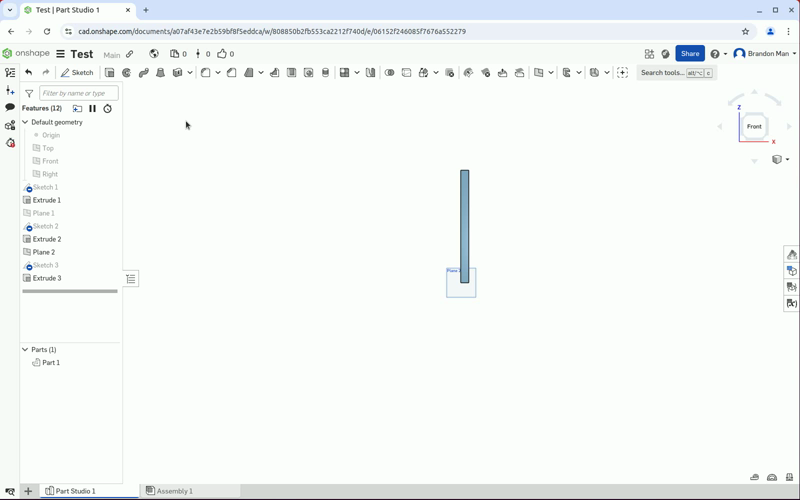
key(shift+h)
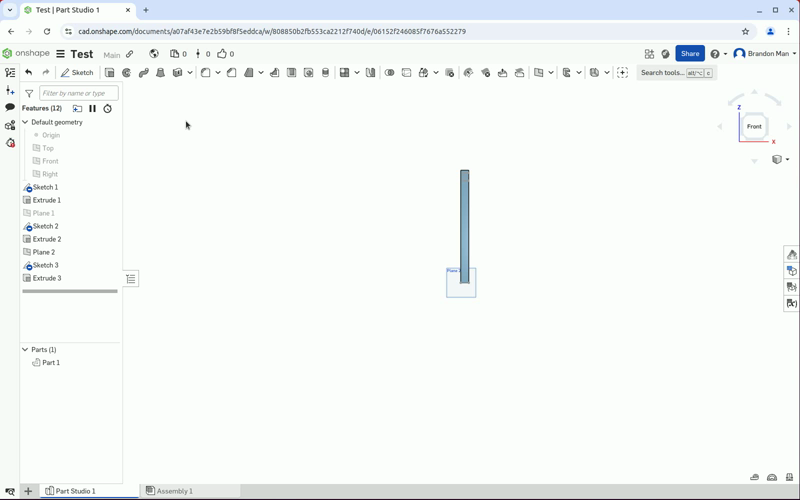
key(shift+7)
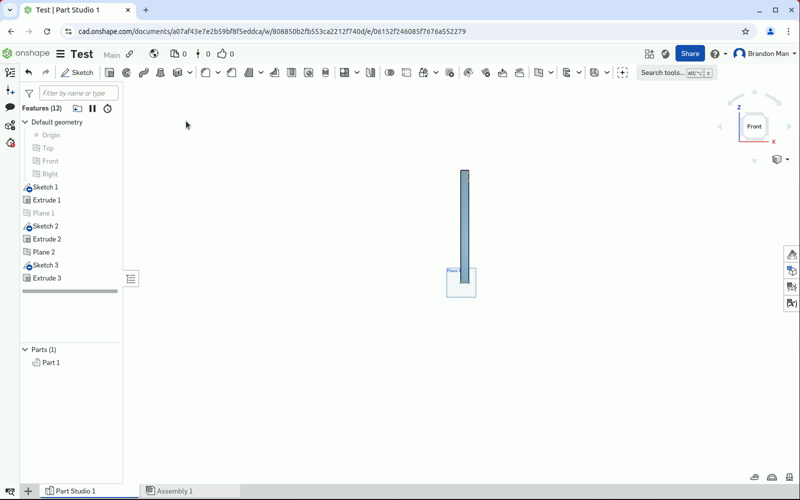
key(left, 2)
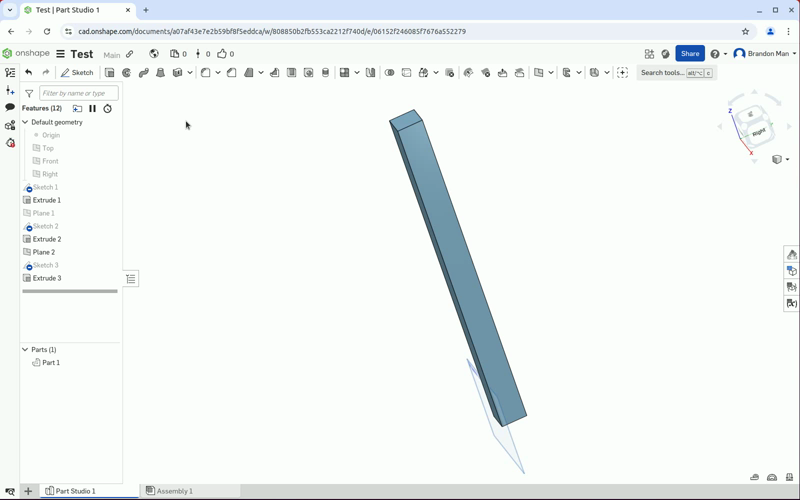
key(down, 2)
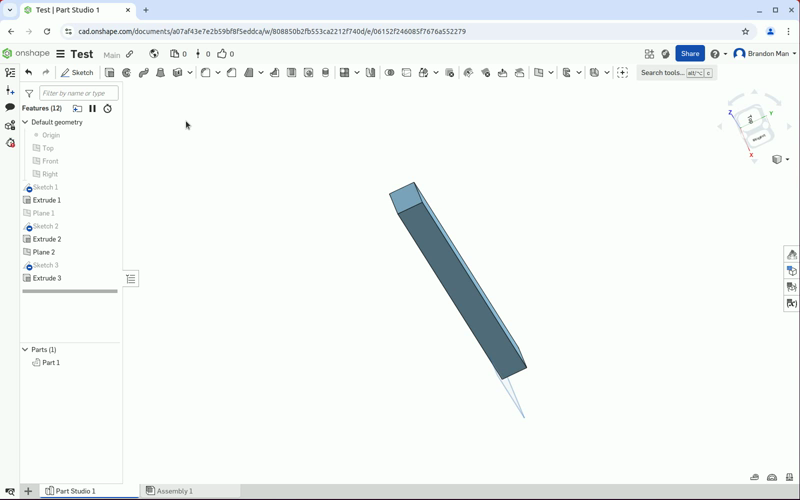
key(up, 2)
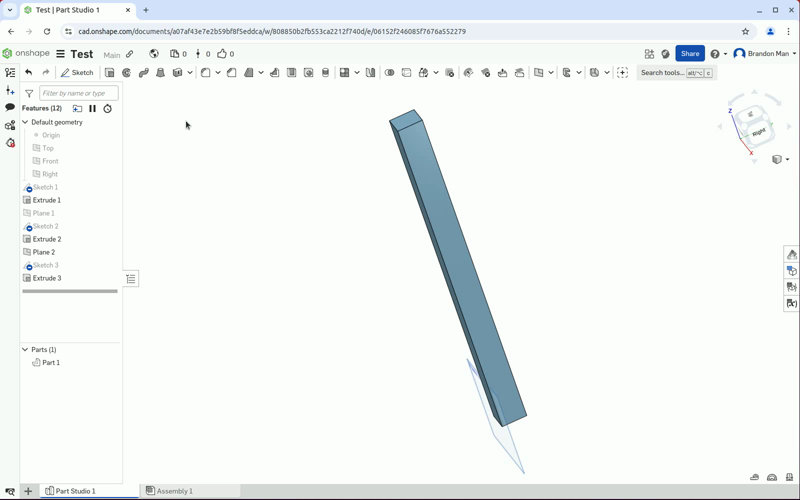
key(right, 2)
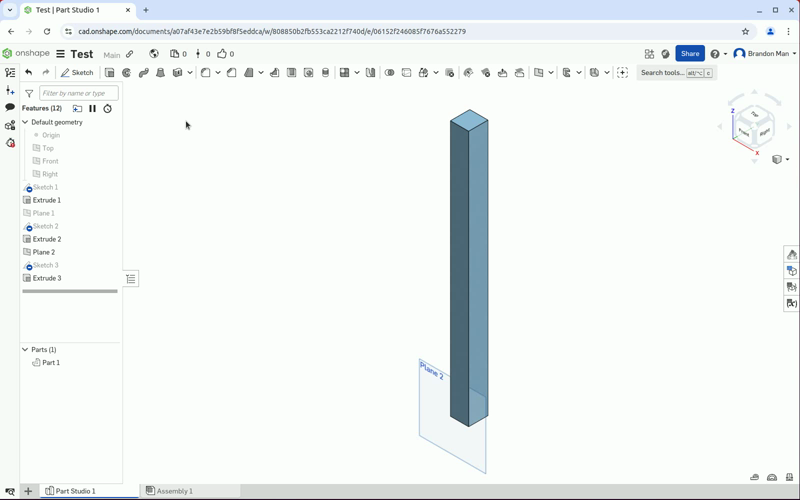
mouse_move(73, 189)
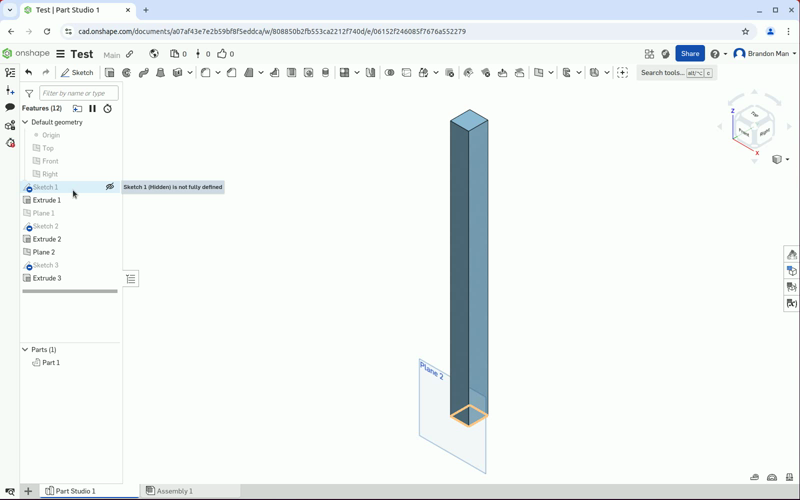
click(73, 189)